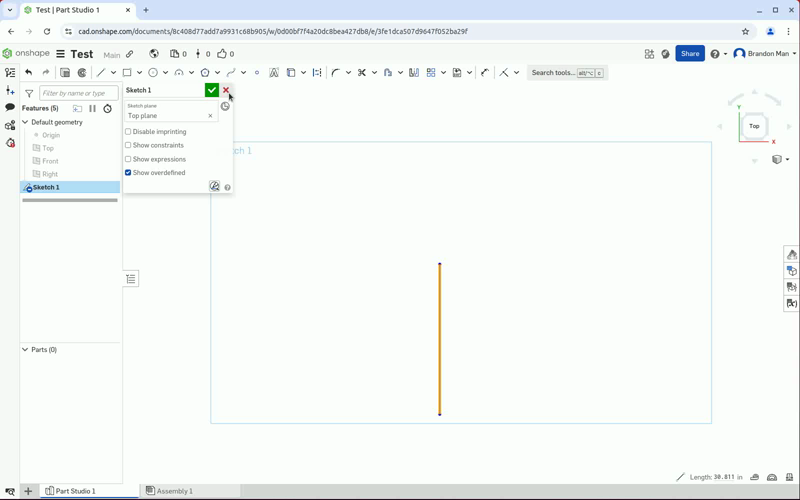
key(shift+h)
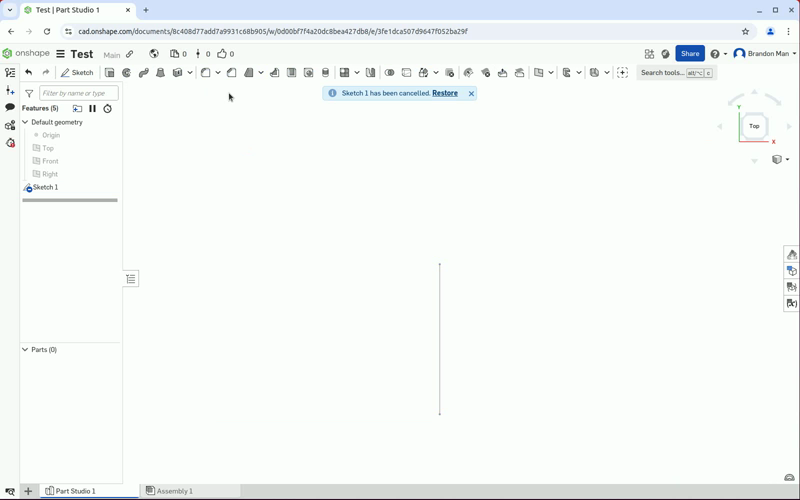
key(shift+s)
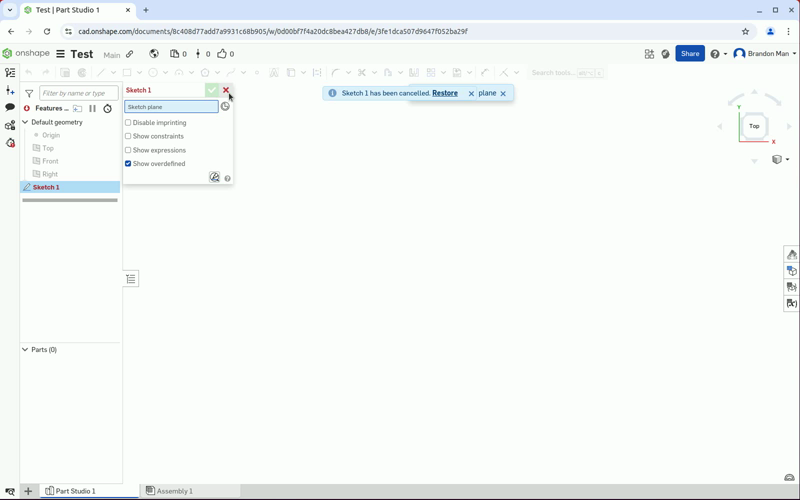
mouse_move(73, 150)
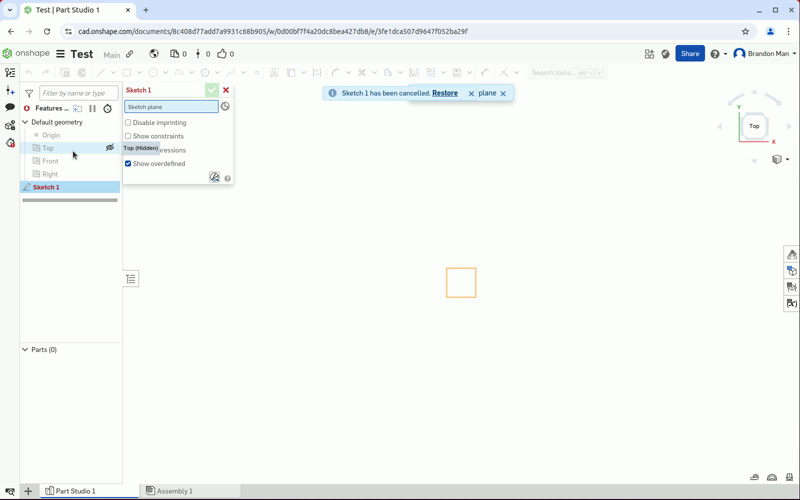
click(73, 150)
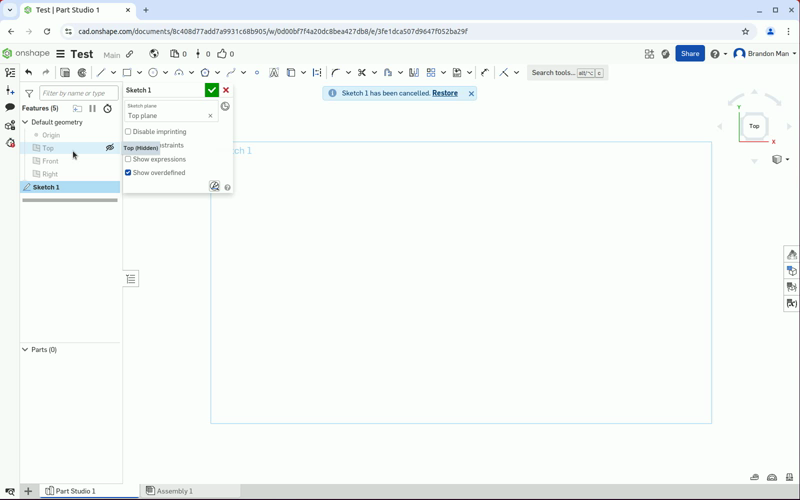
mouse_move(73, 352)
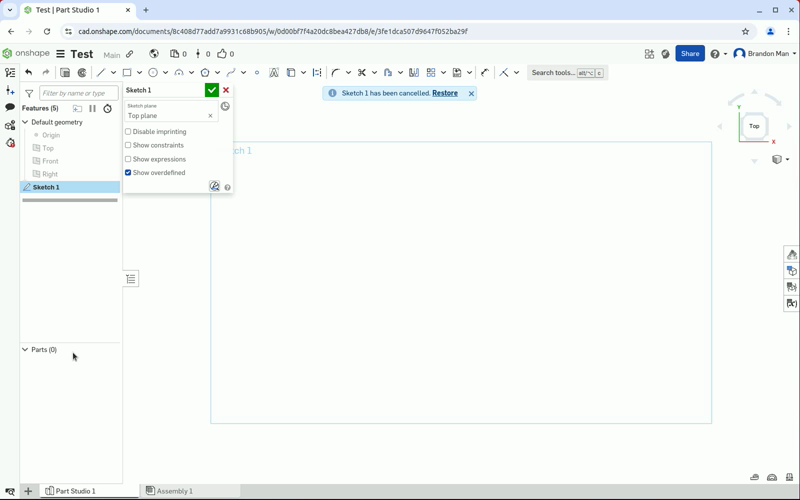
key(y)
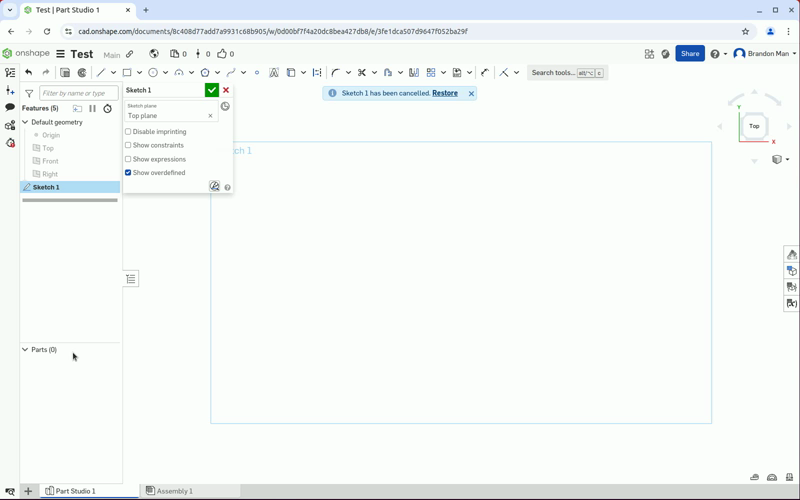
key(l)
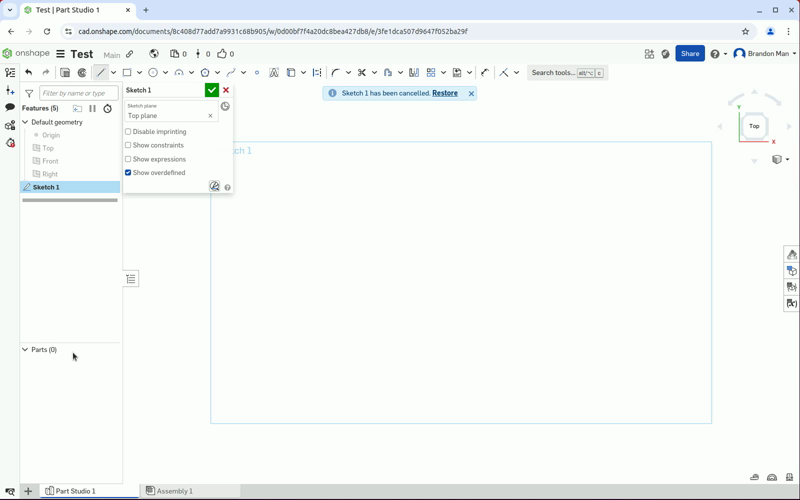
key_down(shift)
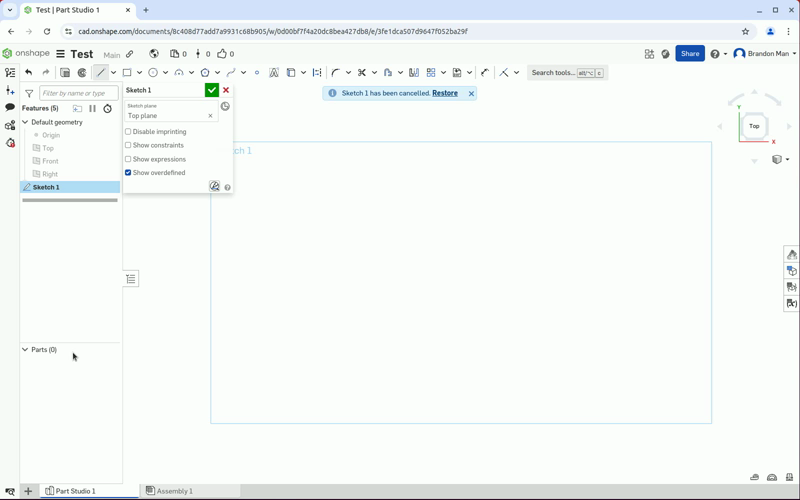
mouse_move(534, 319)
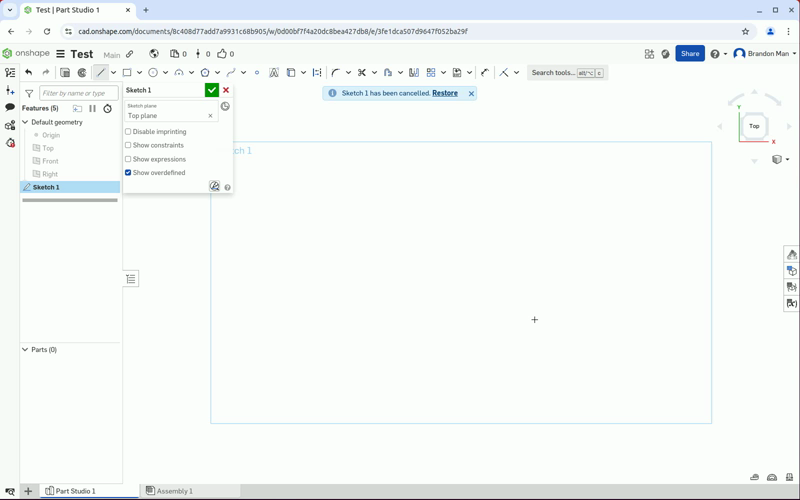
click(534, 319)
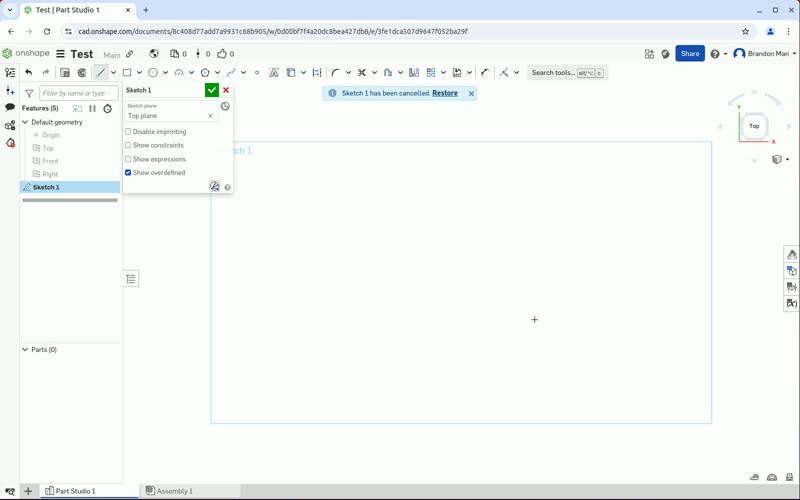
key_up(shift)
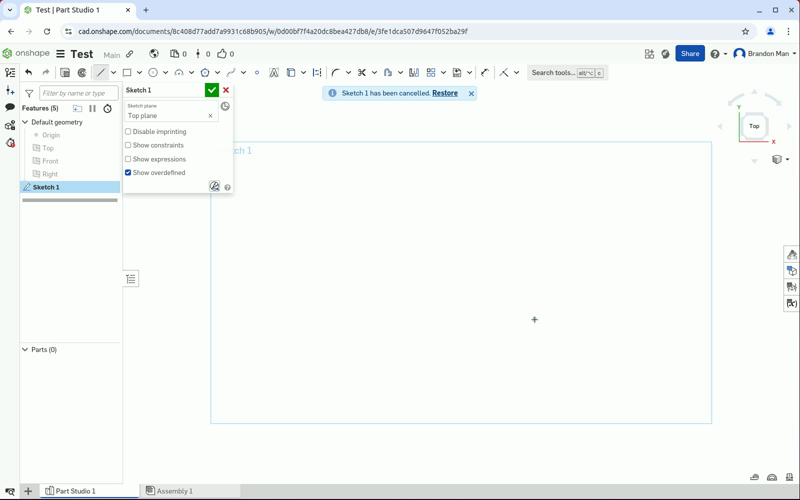
key_down(shift)
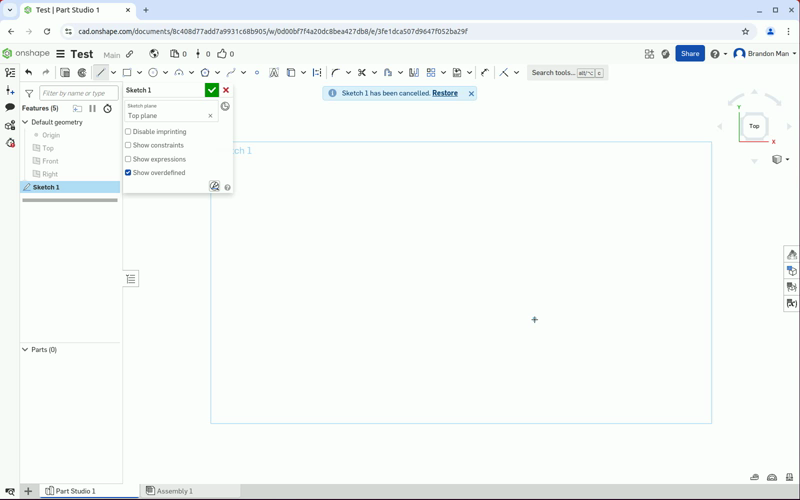
mouse_move(564, 319)
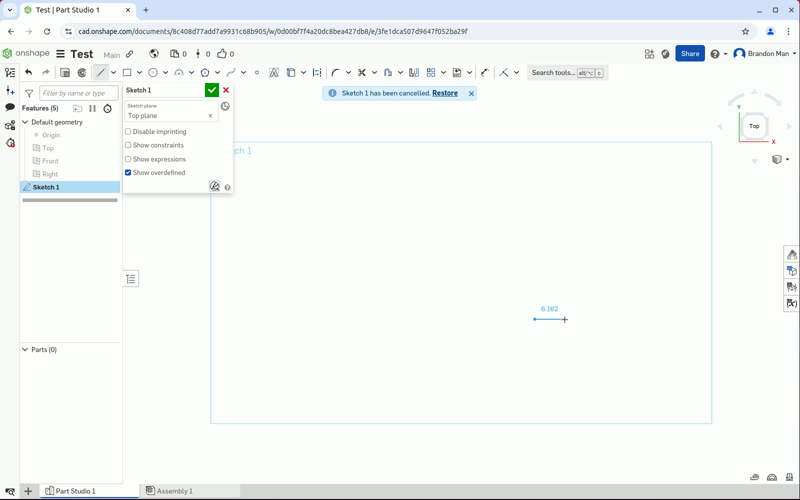
mouse_move(573, 319)
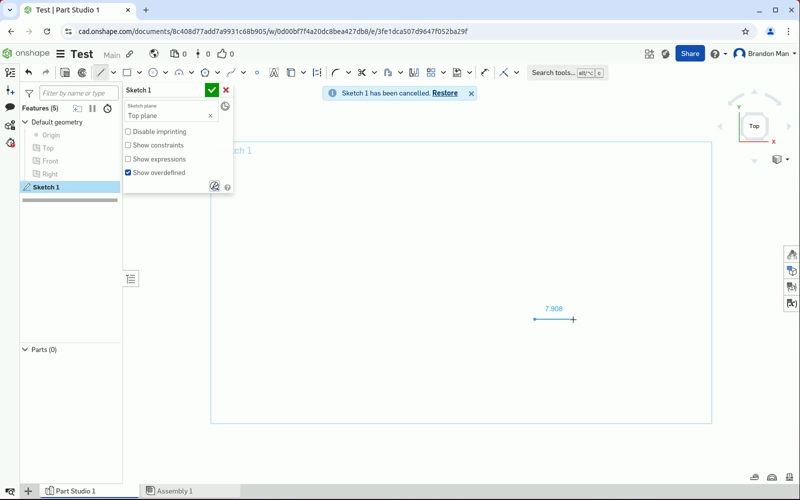
click(573, 319)
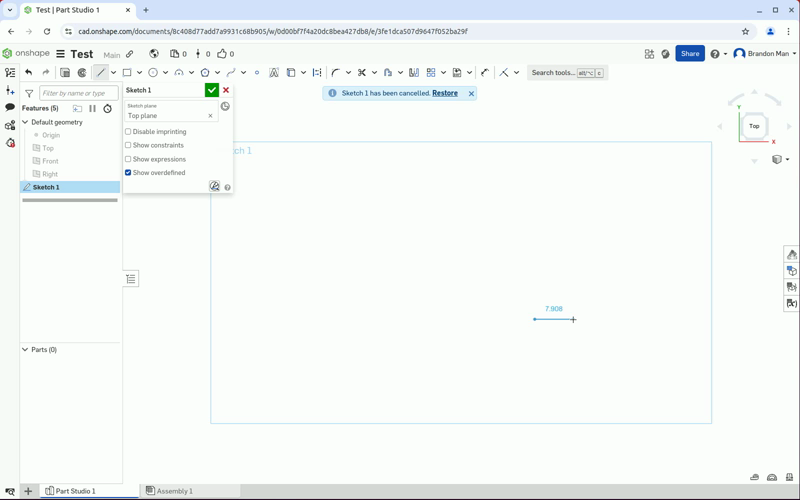
key_up(shift)
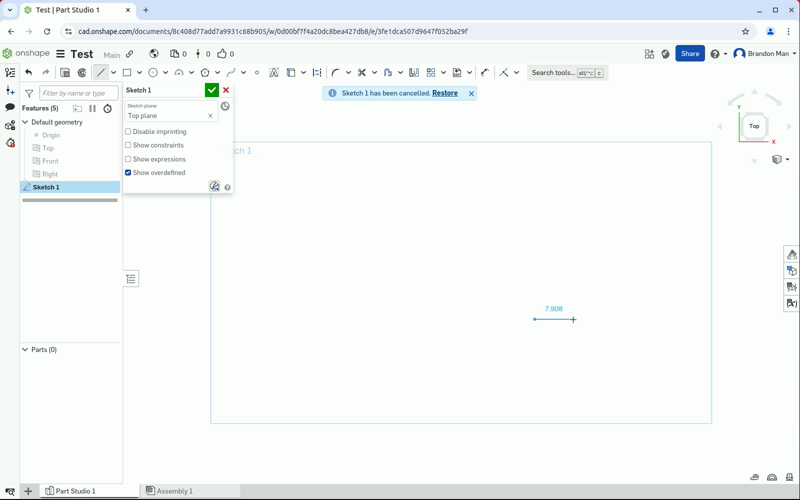
key_down(shift)
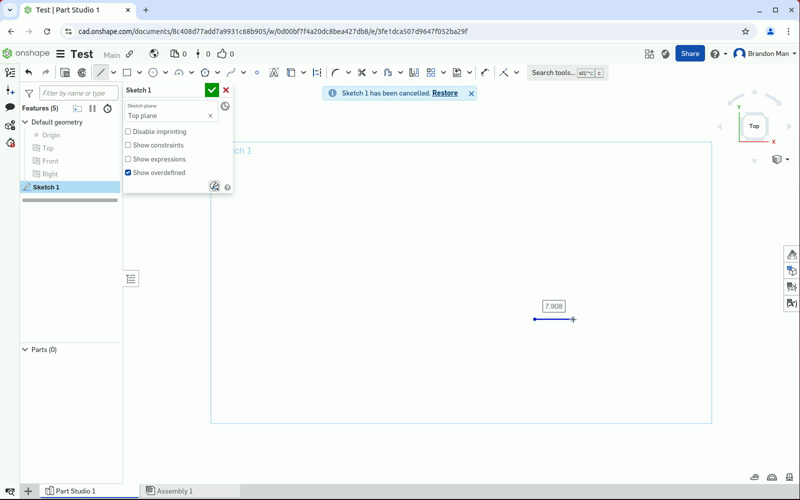
mouse_move(573, 247)
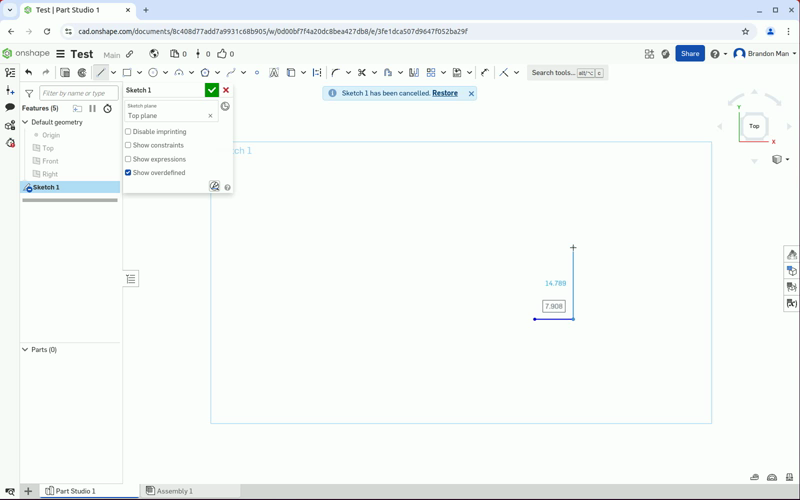
click(573, 247)
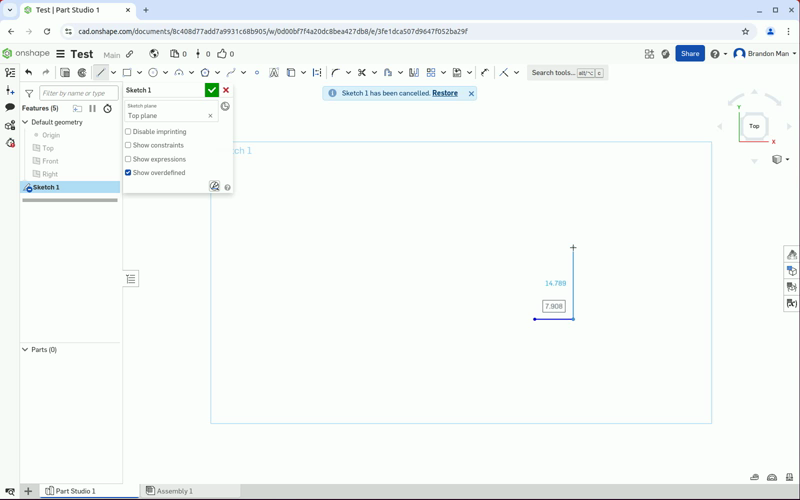
key_up(shift)
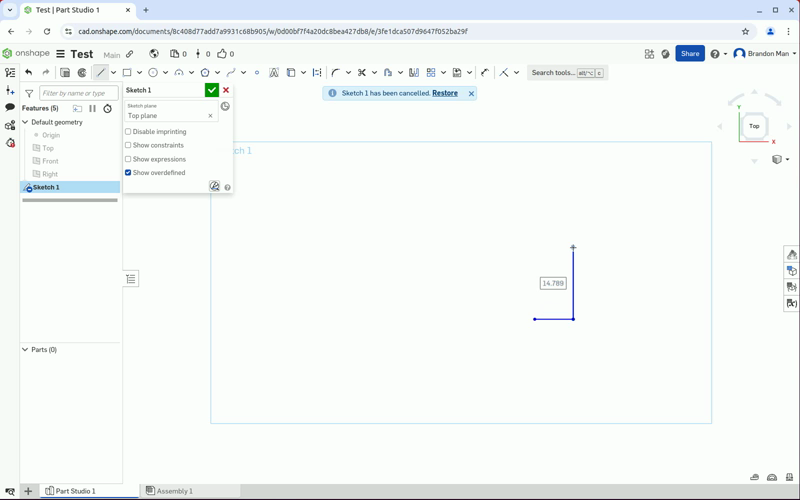
key_down(shift)
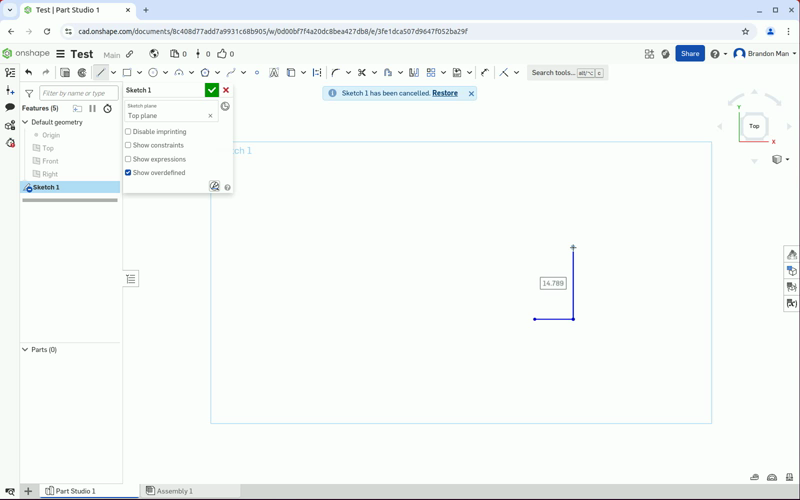
mouse_move(589, 247)
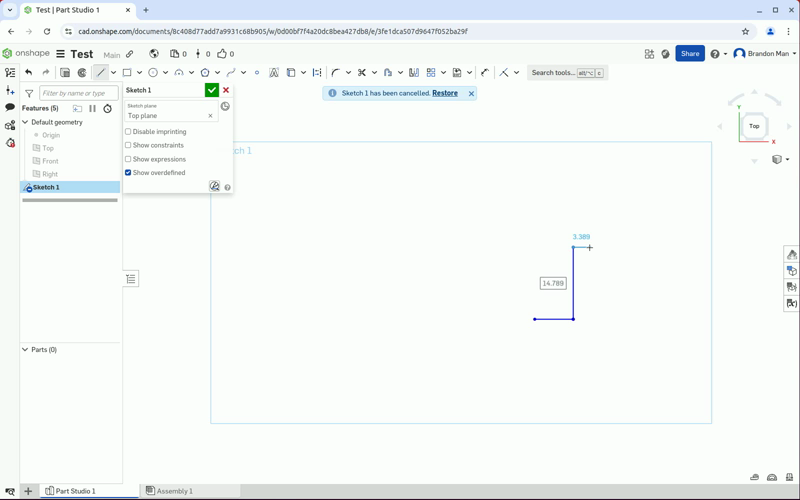
mouse_move(534, 247)
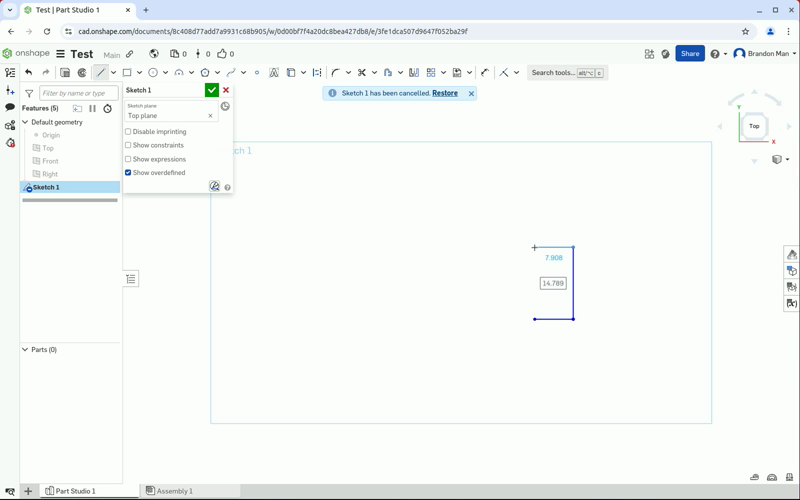
click(534, 247)
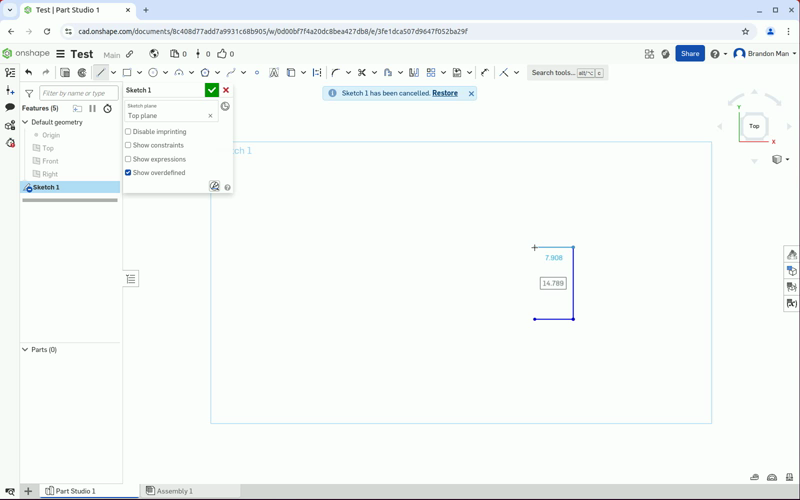
key_up(shift)
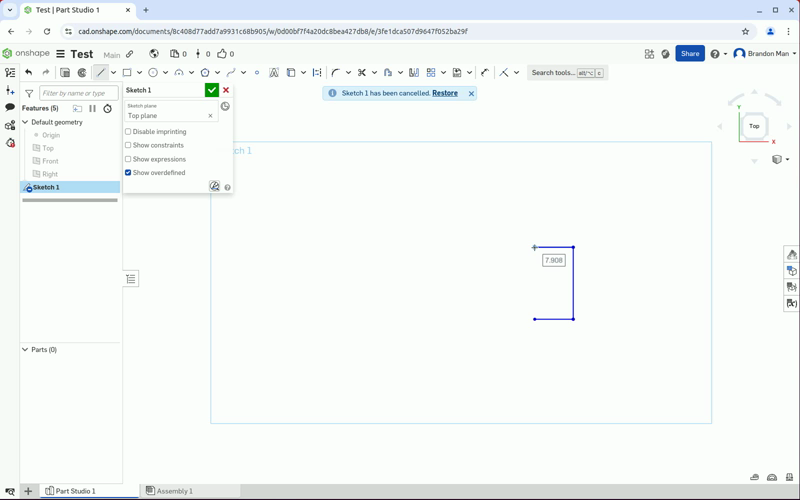
key_down(shift)
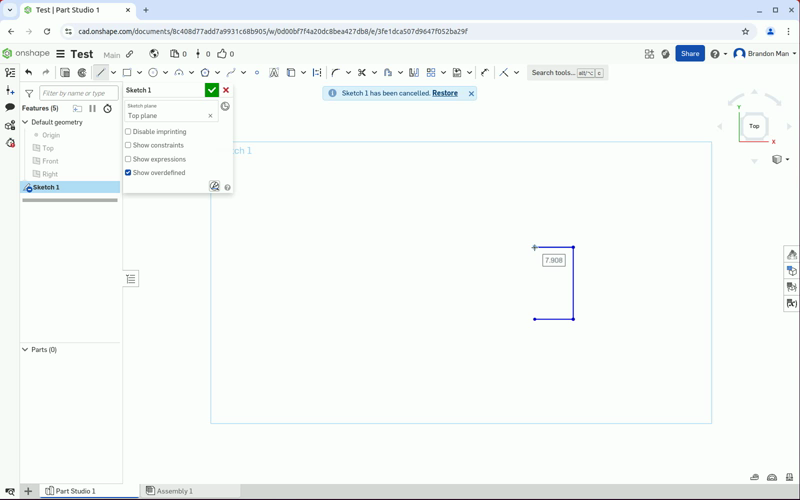
mouse_move(534, 319)
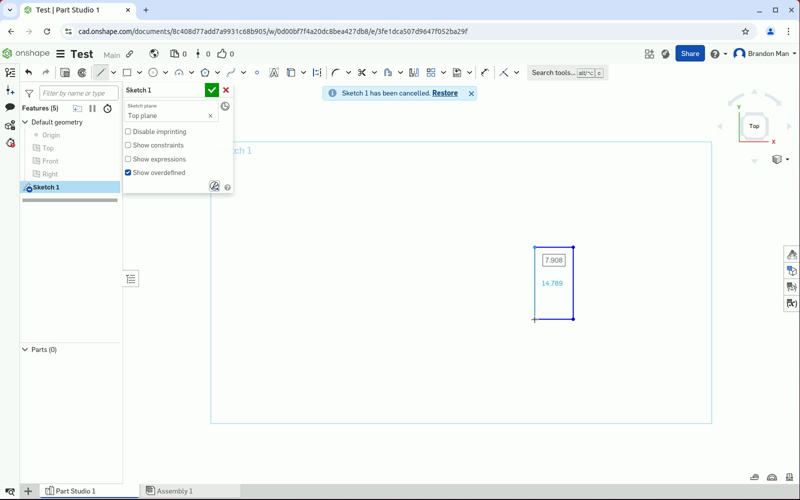
key_up(shift)
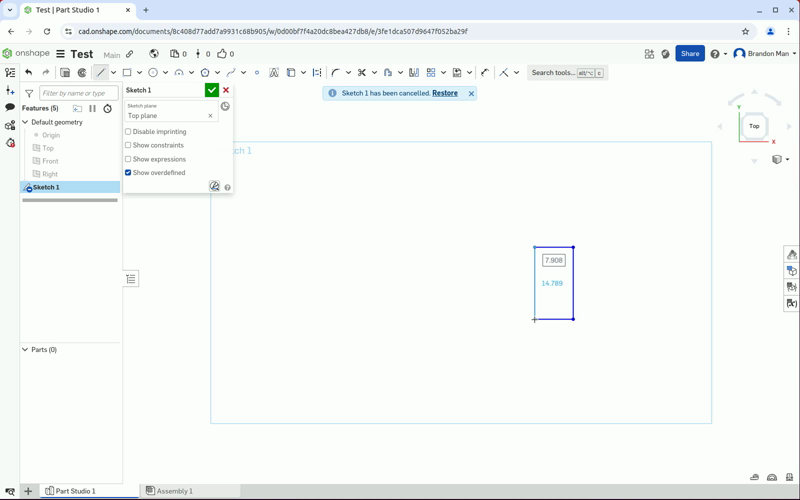
click(534, 319)
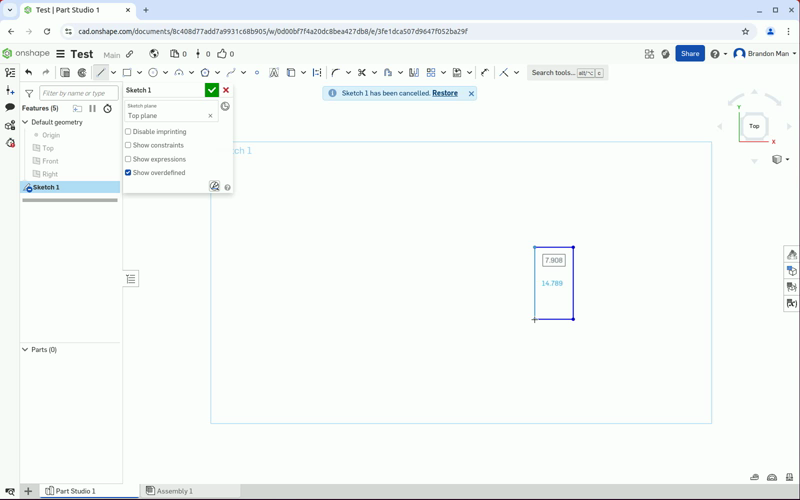
key(esc)
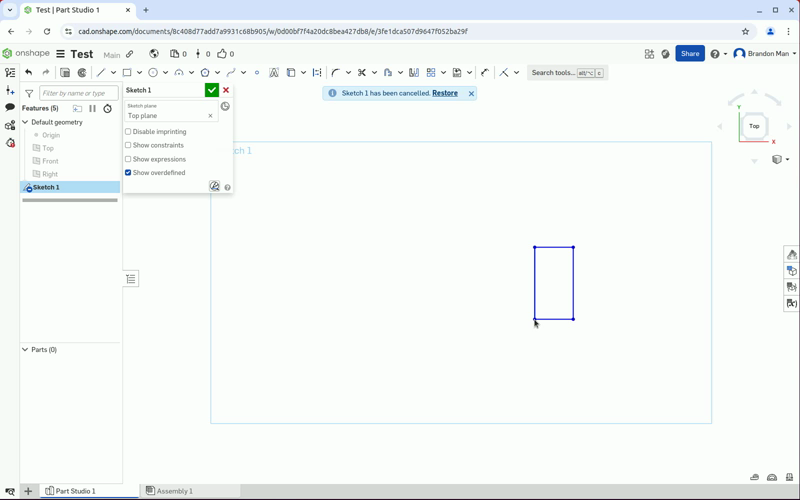
key(c)
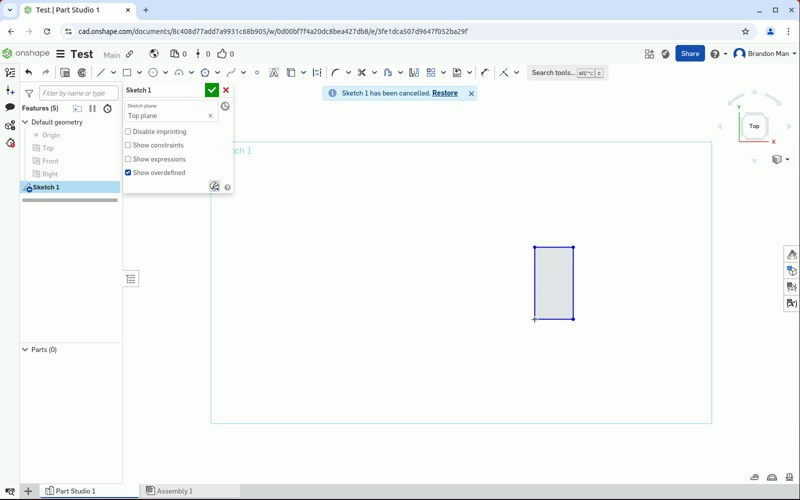
key_down(shift)
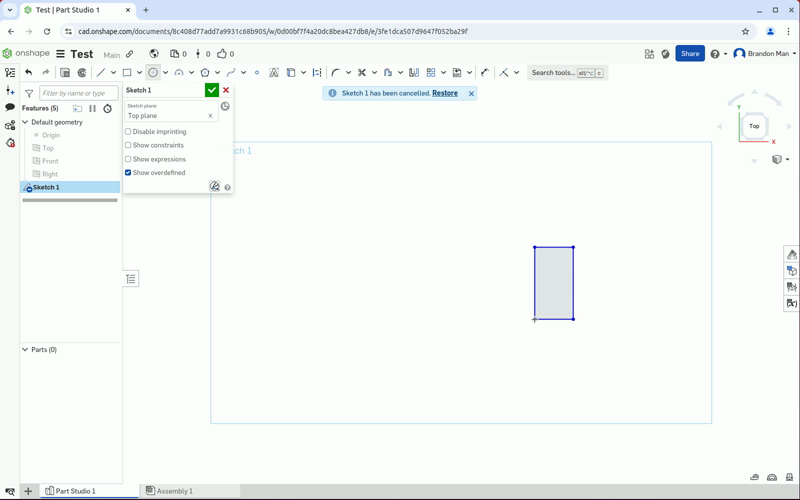
mouse_move(558, 282)
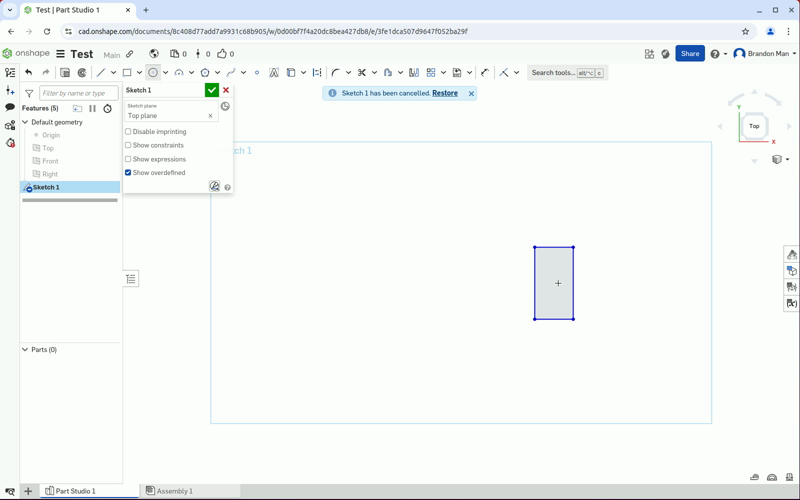
click(558, 282)
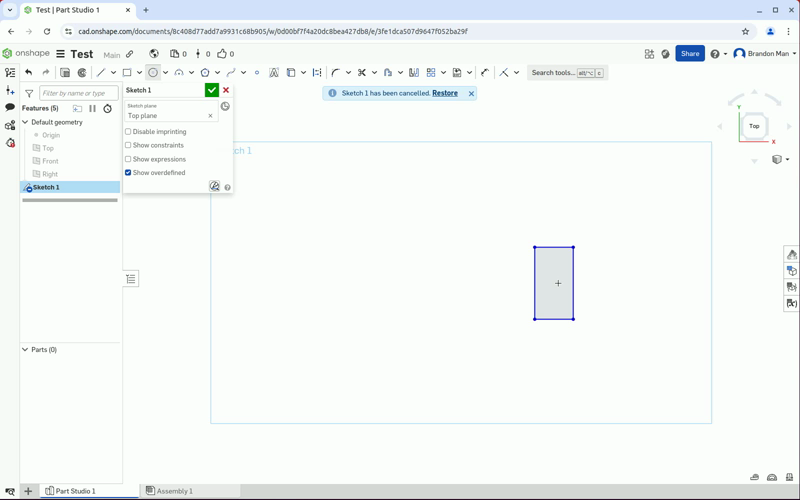
key_up(shift)
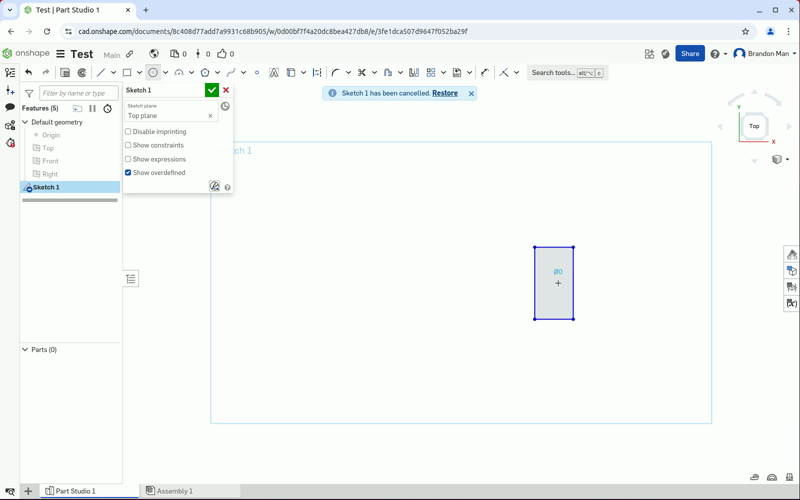
mouse_move(564, 282)
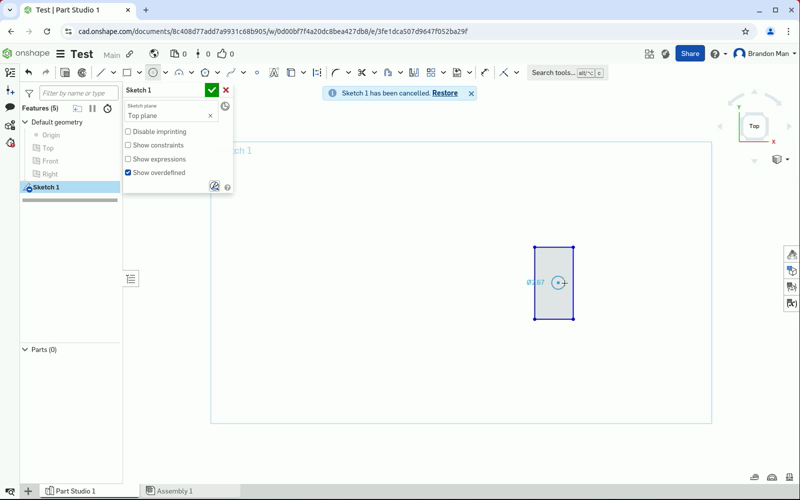
click(564, 282)
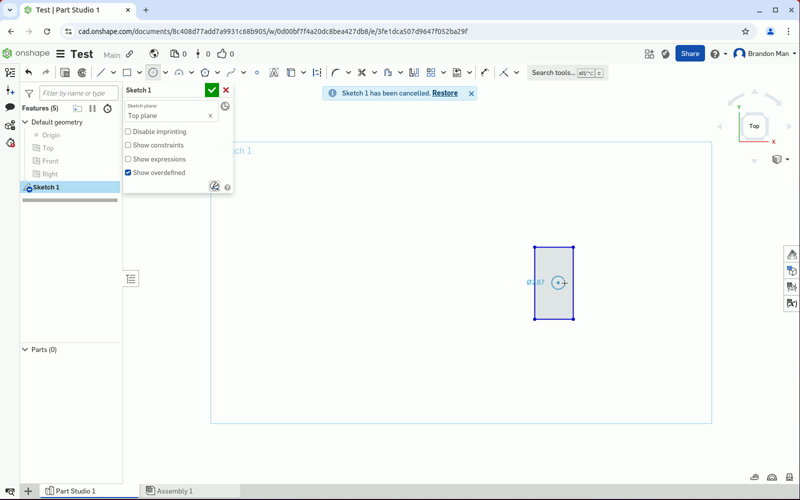
key(esc)
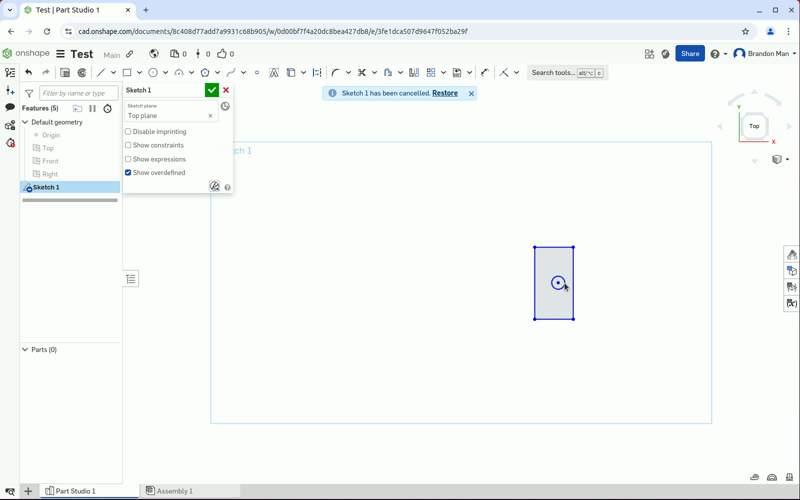
mouse_move(550, 311)
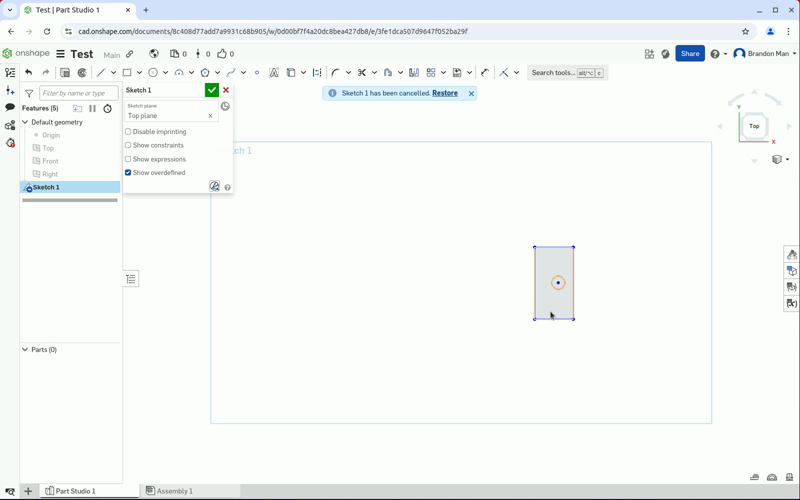
click(550, 311)
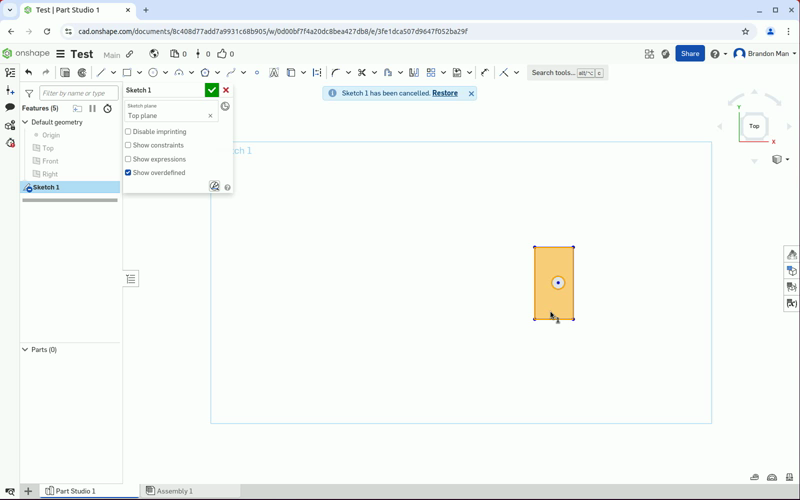
mouse_move(73, 352)
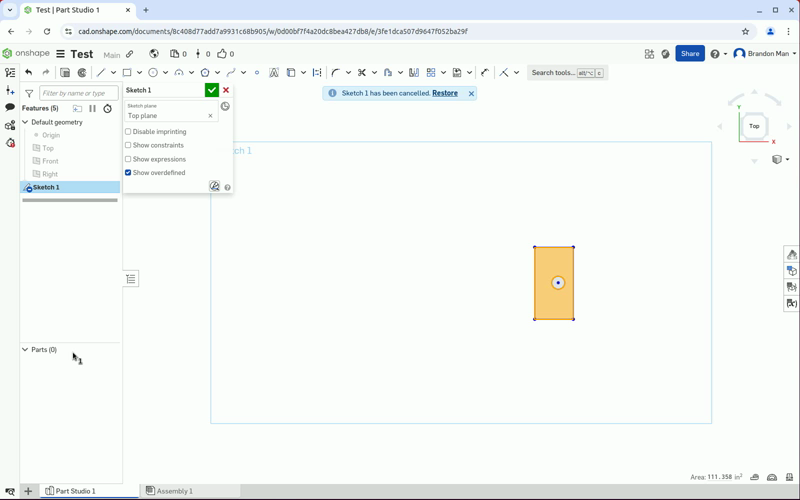
key(shift+y)
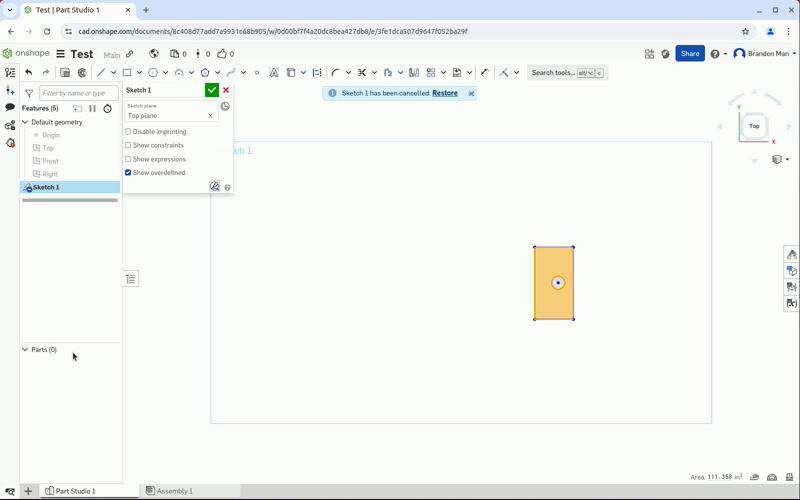
key(shift+e)
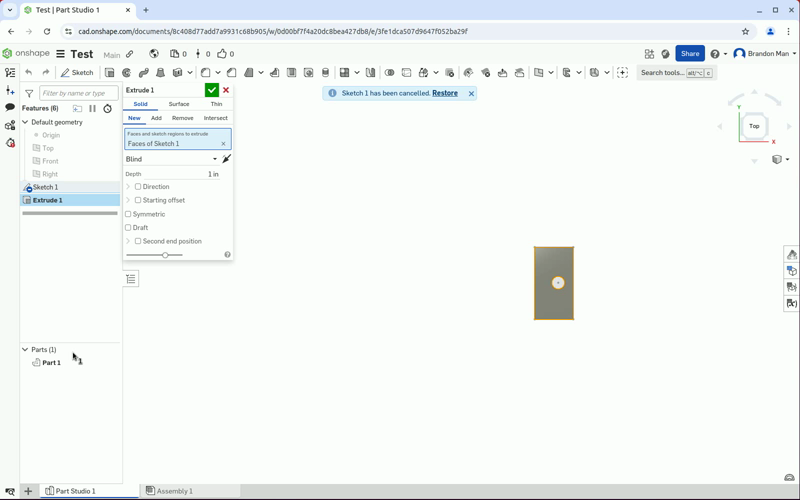
mouse_move(143, 106)
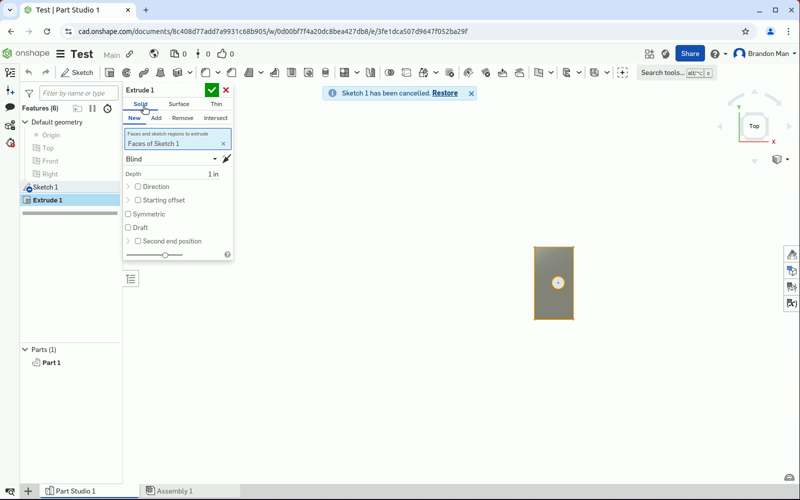
click(143, 106)
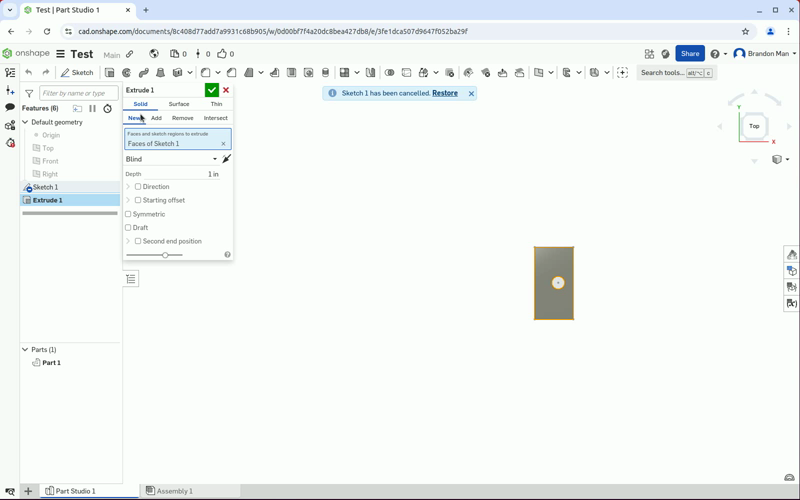
mouse_move(137, 120)
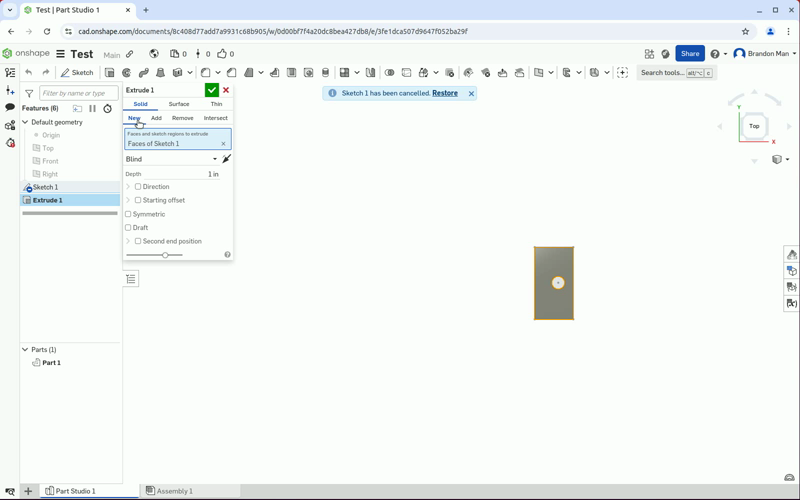
click(137, 120)
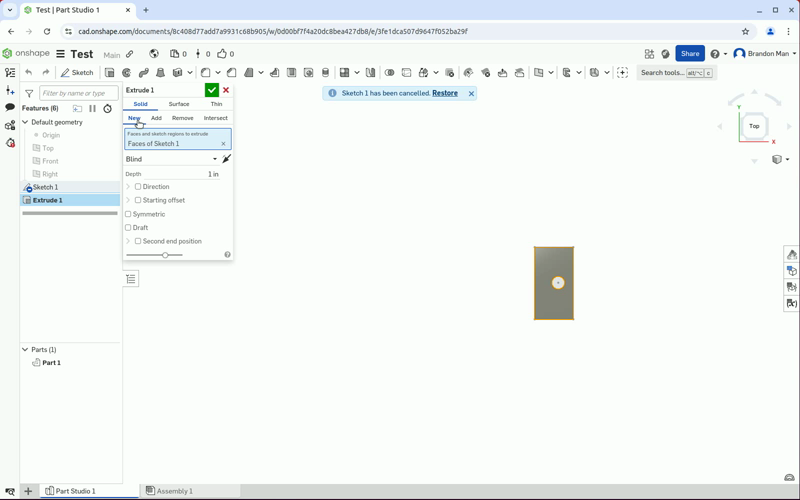
key(tab, 4)
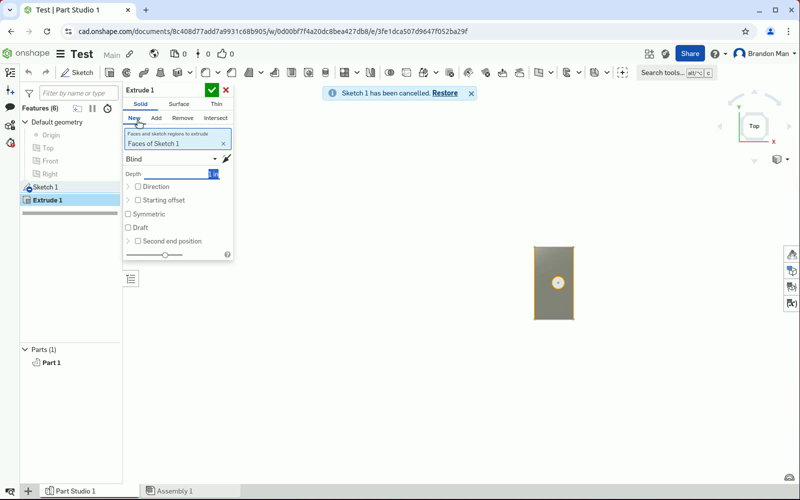
text(4.092)
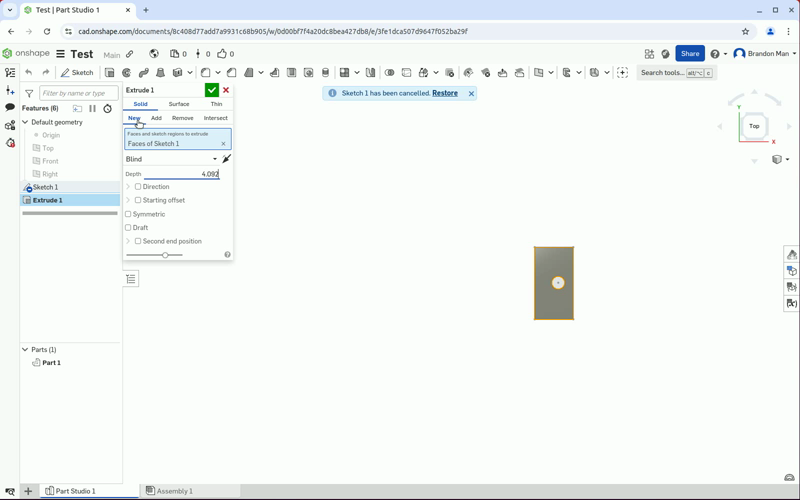
key(enter)
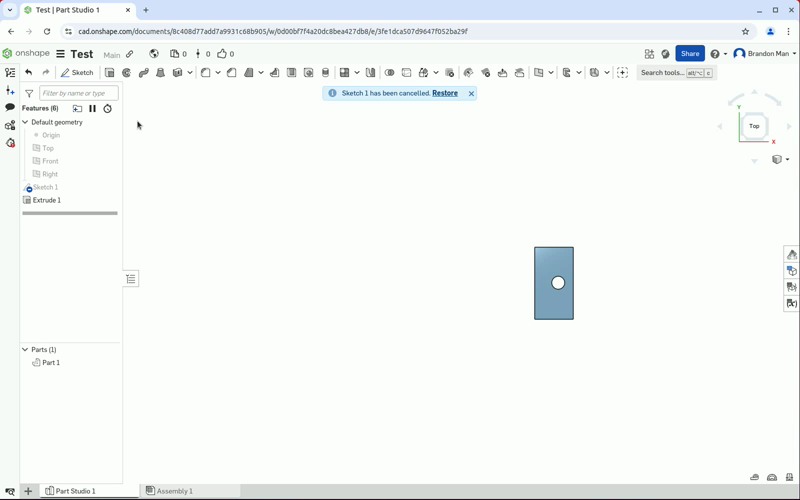
key(shift+h)
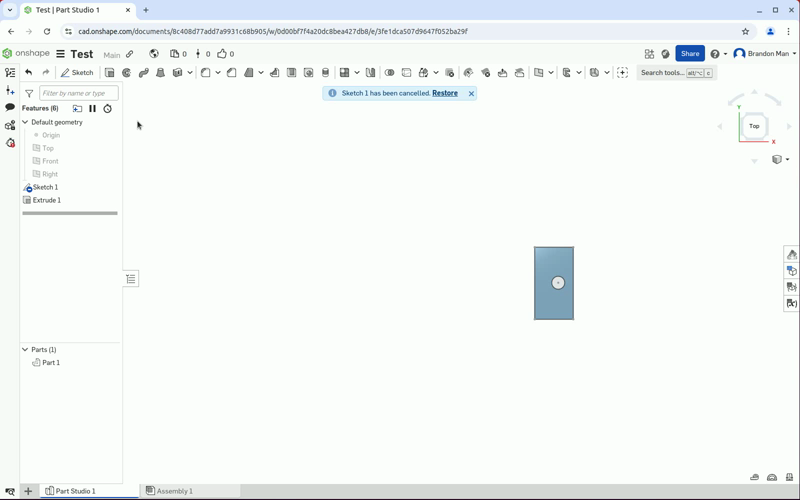
key(shift+h)
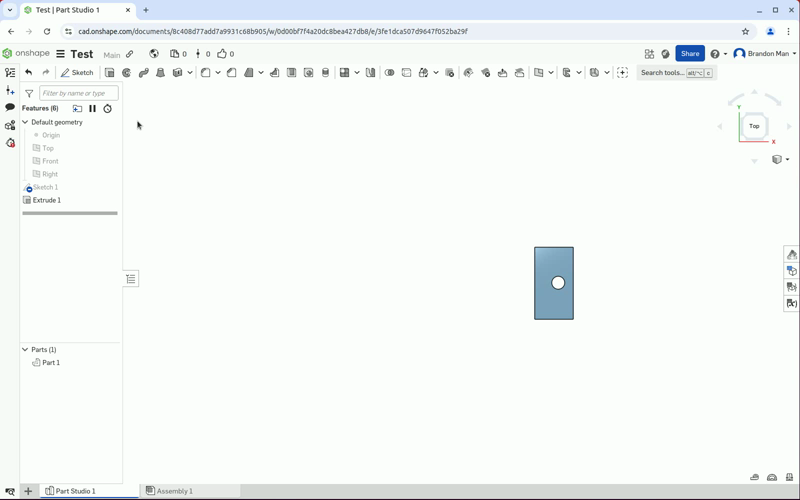
mouse_move(73, 189)
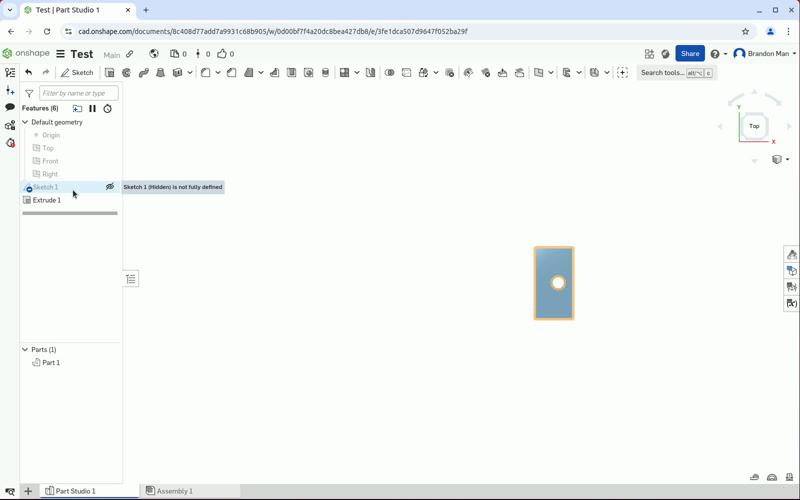
click(73, 189)
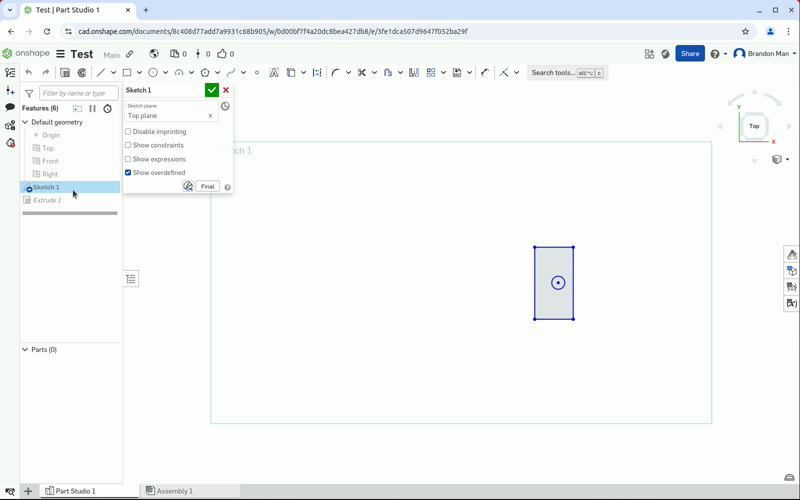
mouse_move(229, 92)
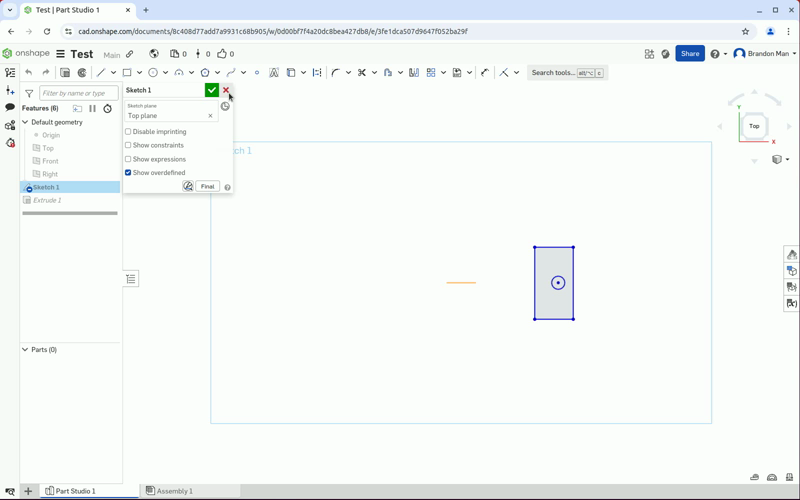
click(229, 92)
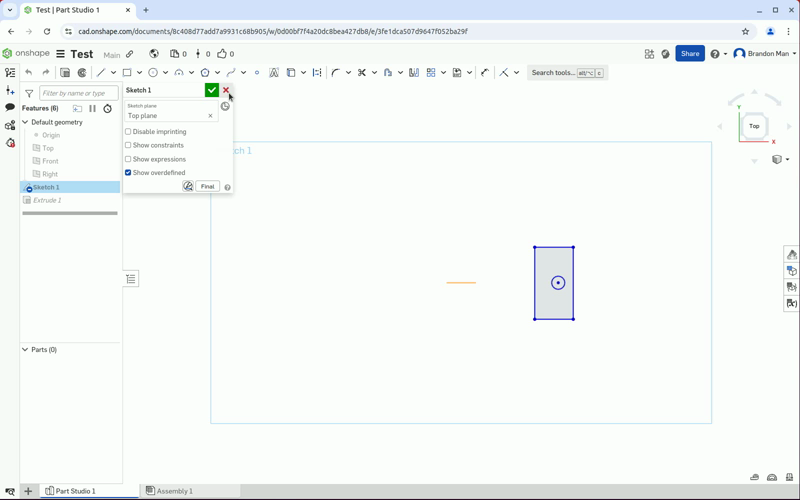
key(shift+s)
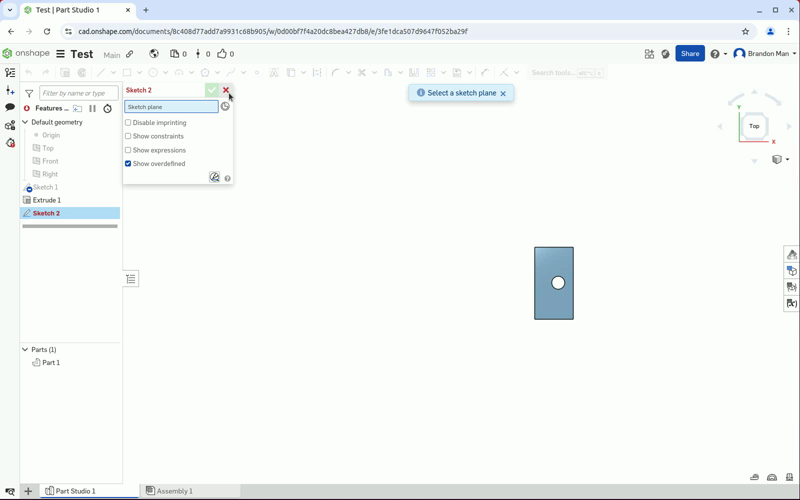
mouse_move(73, 150)
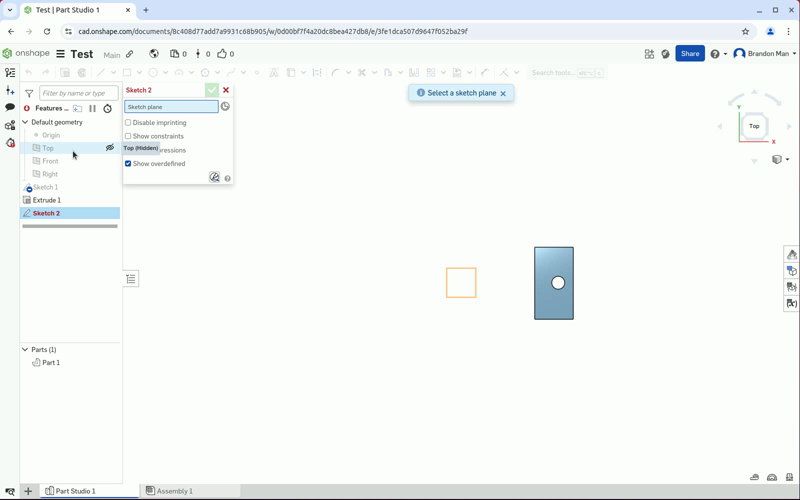
click(73, 150)
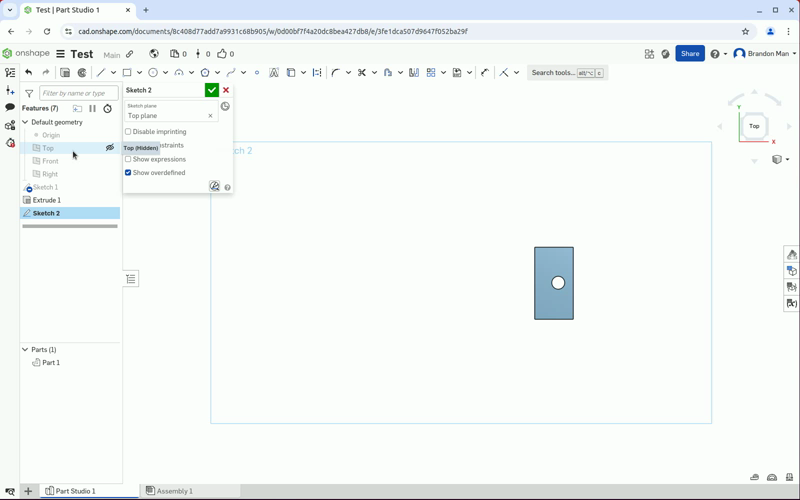
mouse_move(73, 352)
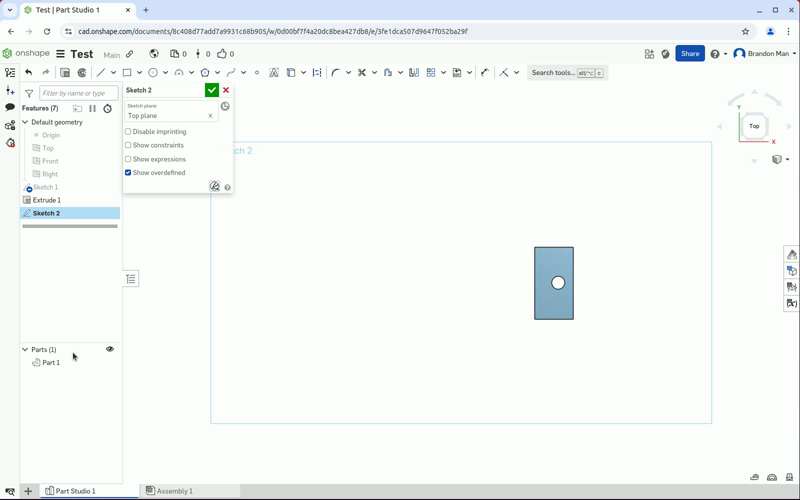
key(y)
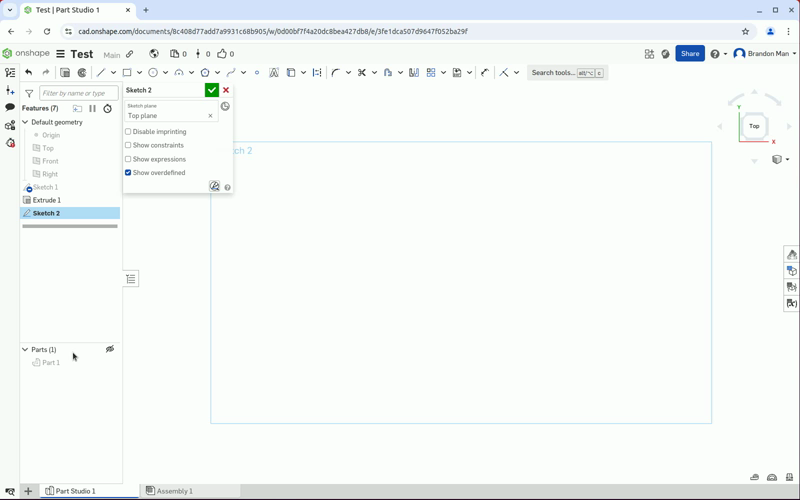
key(l)
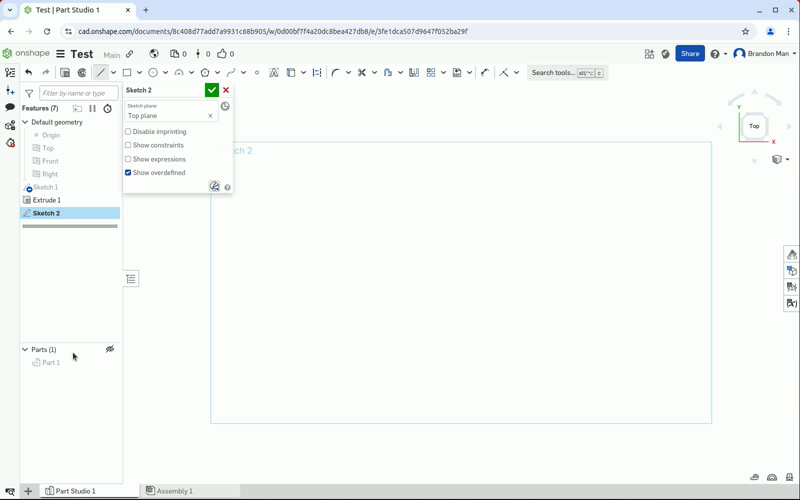
key_down(shift)
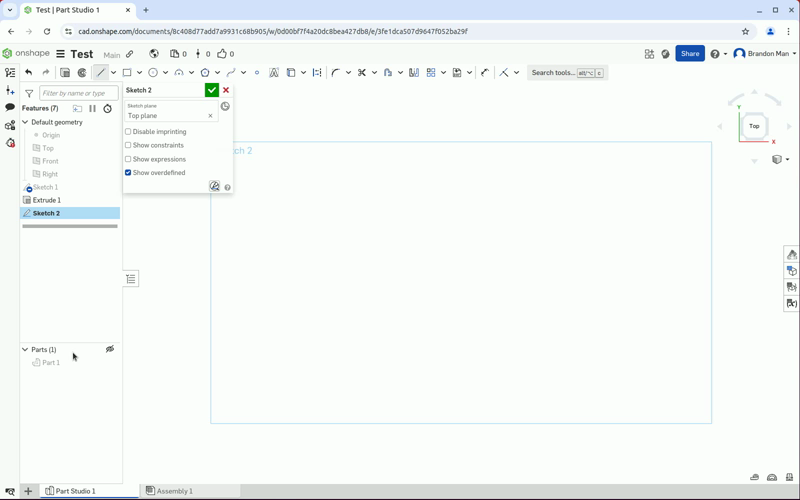
mouse_move(348, 319)
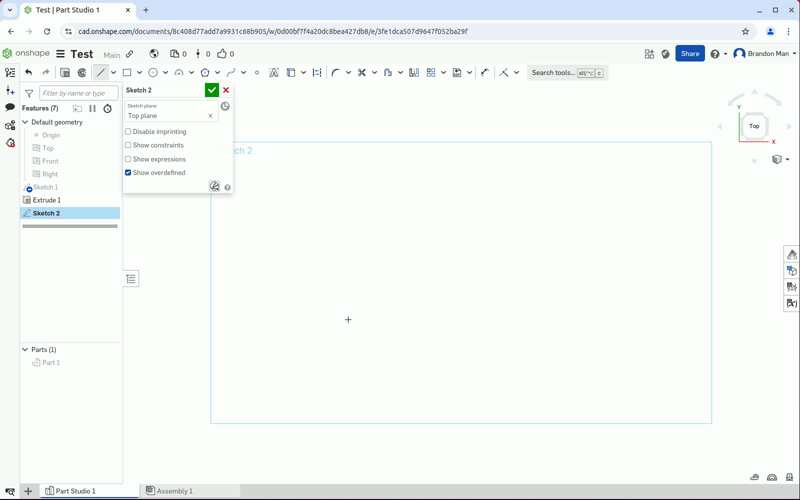
click(348, 319)
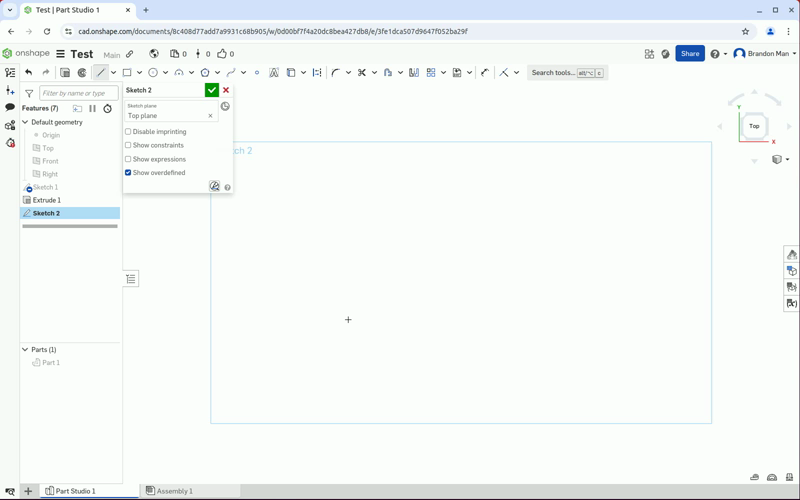
key_up(shift)
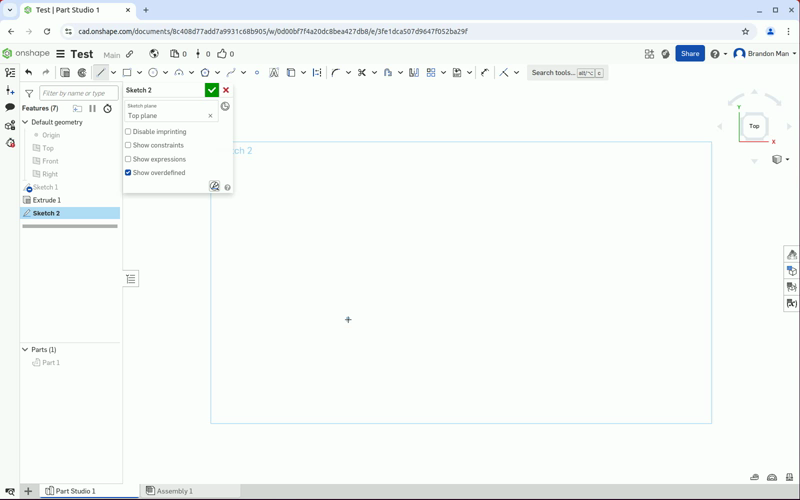
key_down(shift)
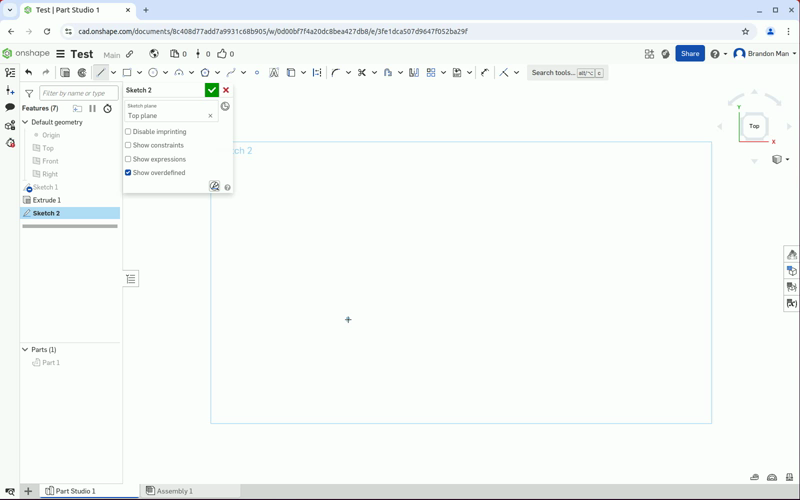
mouse_move(378, 319)
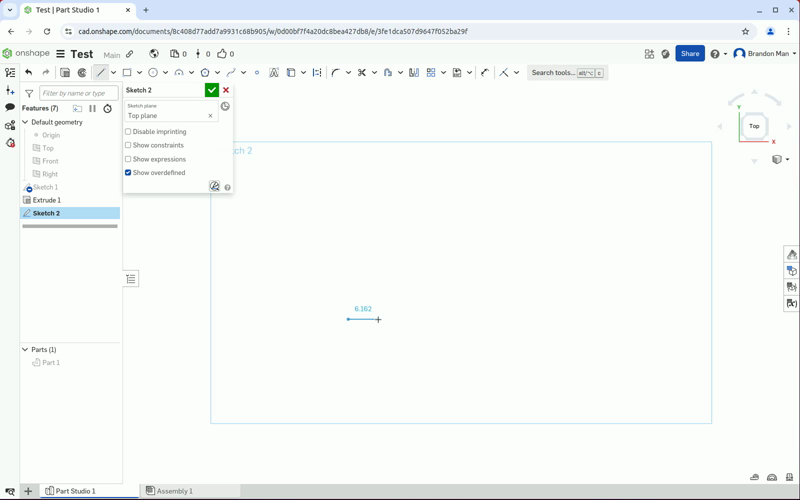
mouse_move(386, 319)
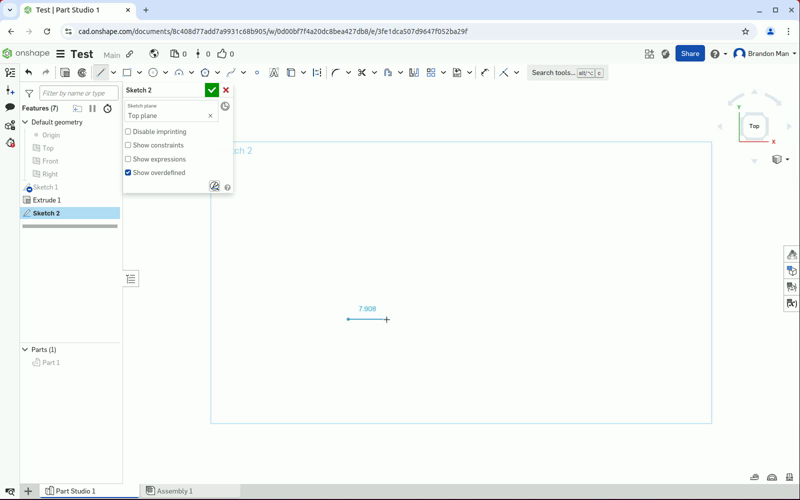
click(386, 319)
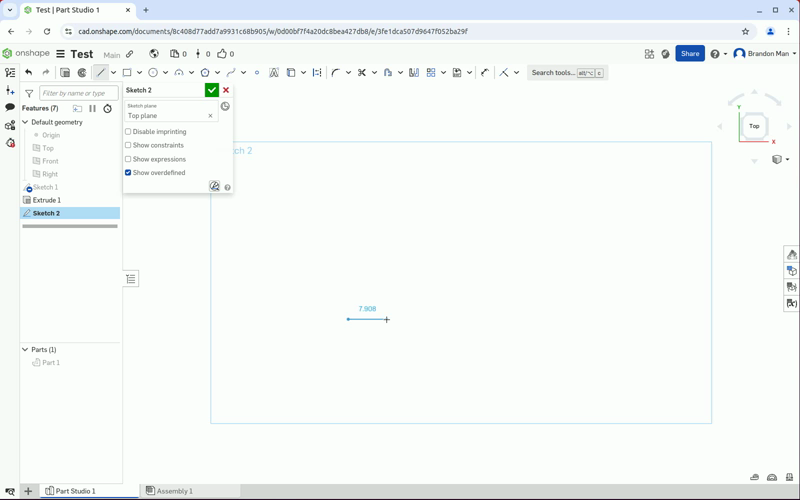
key_up(shift)
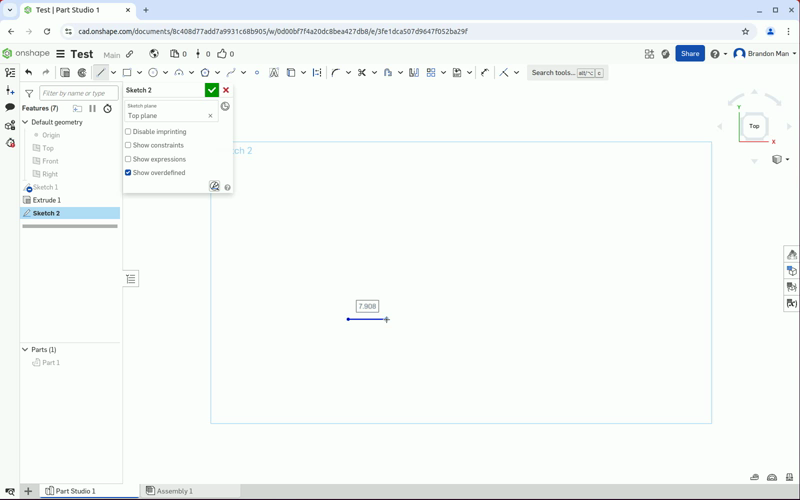
key_down(shift)
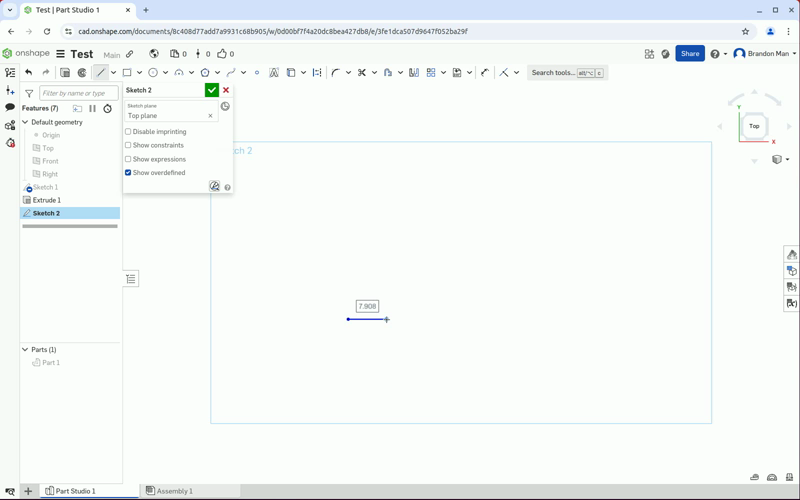
mouse_move(386, 247)
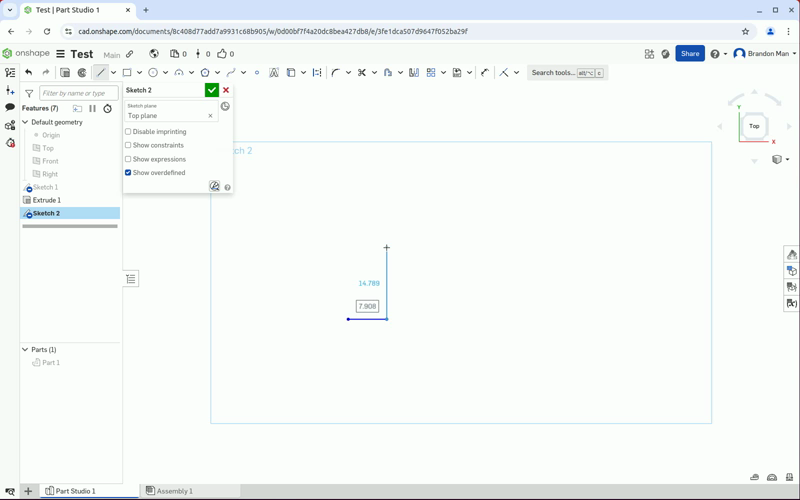
click(386, 247)
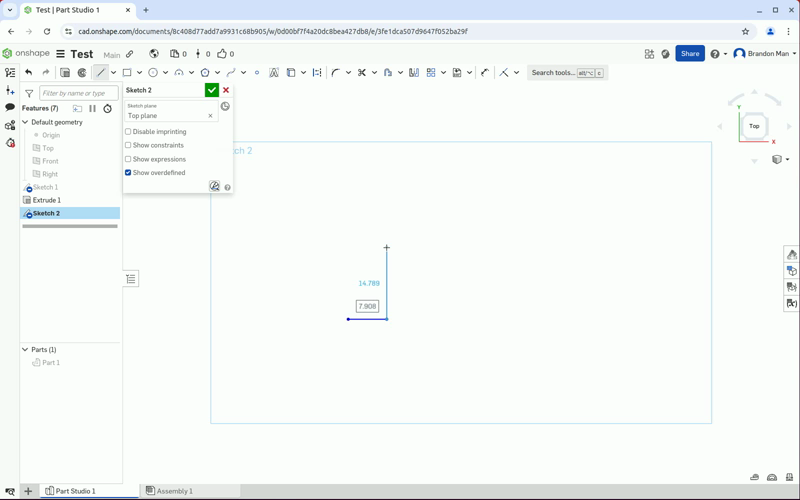
key_up(shift)
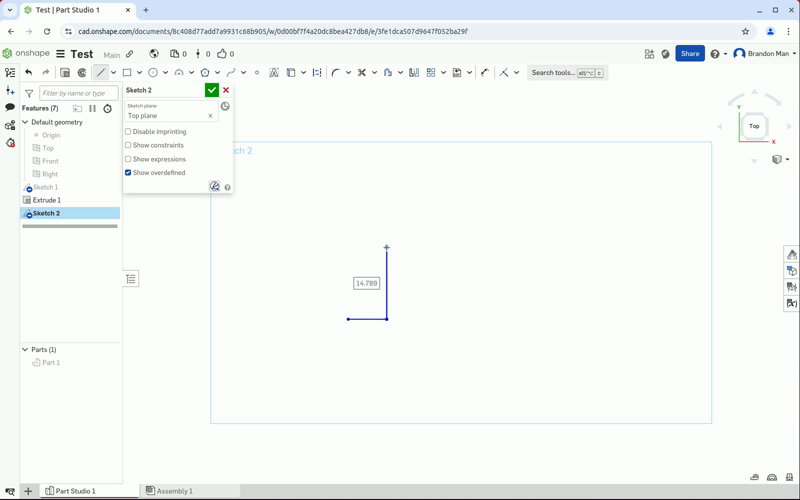
key_down(shift)
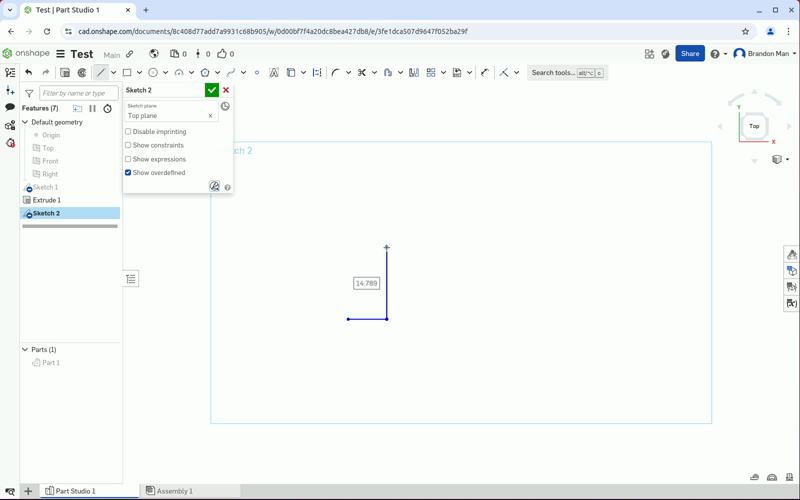
mouse_move(417, 247)
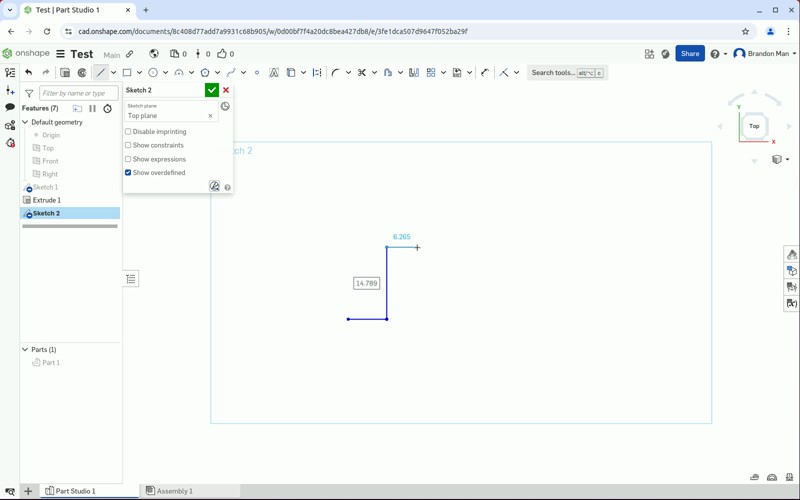
mouse_move(348, 247)
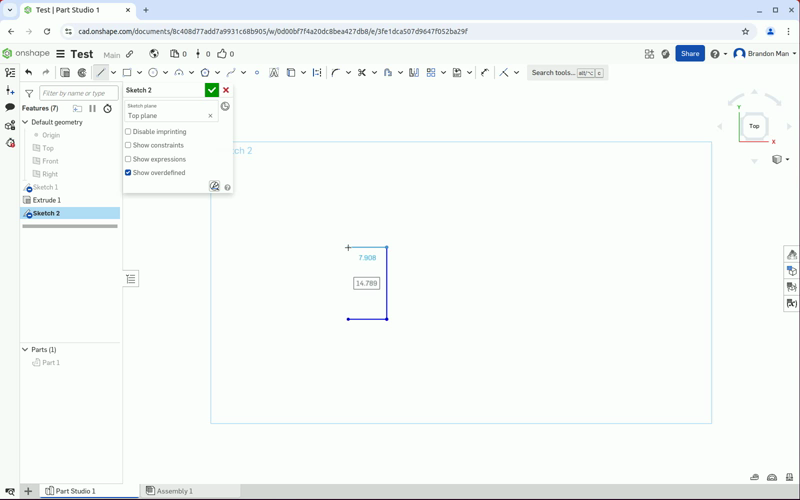
click(348, 247)
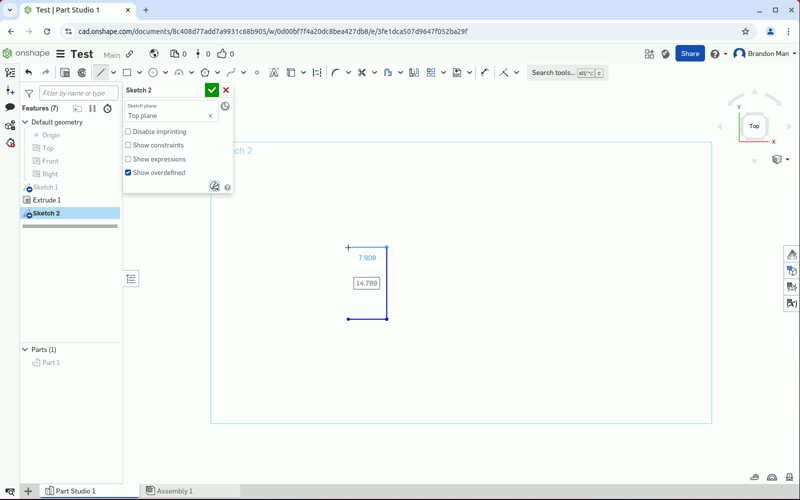
key_up(shift)
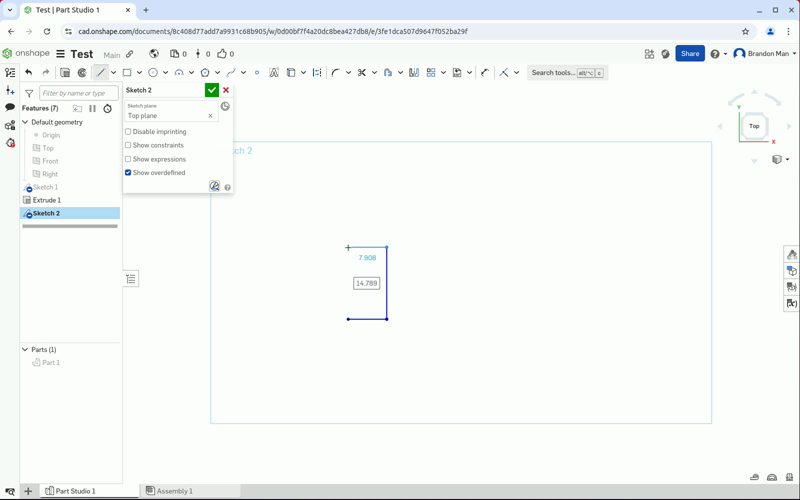
key_down(shift)
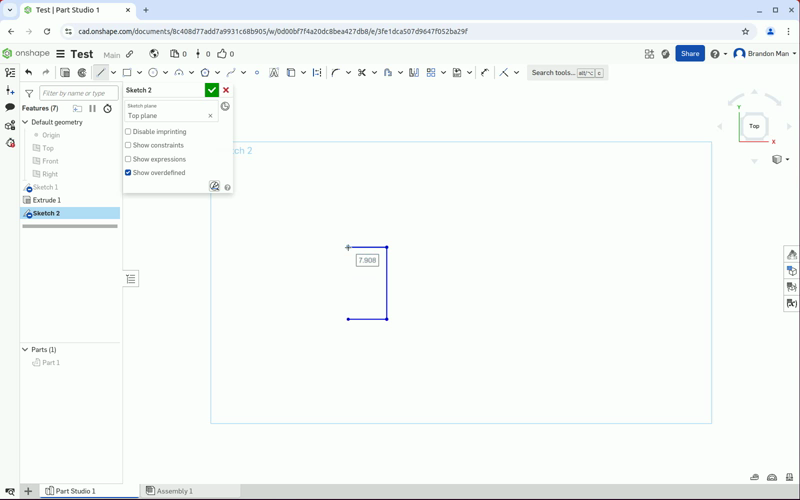
mouse_move(348, 319)
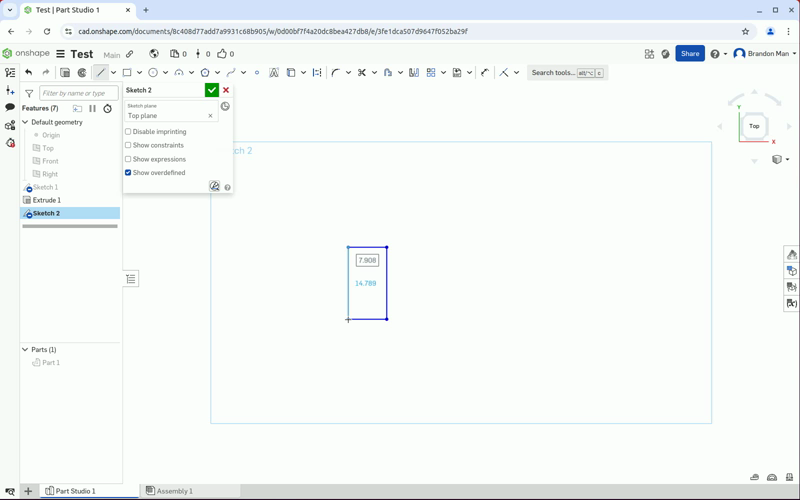
key_up(shift)
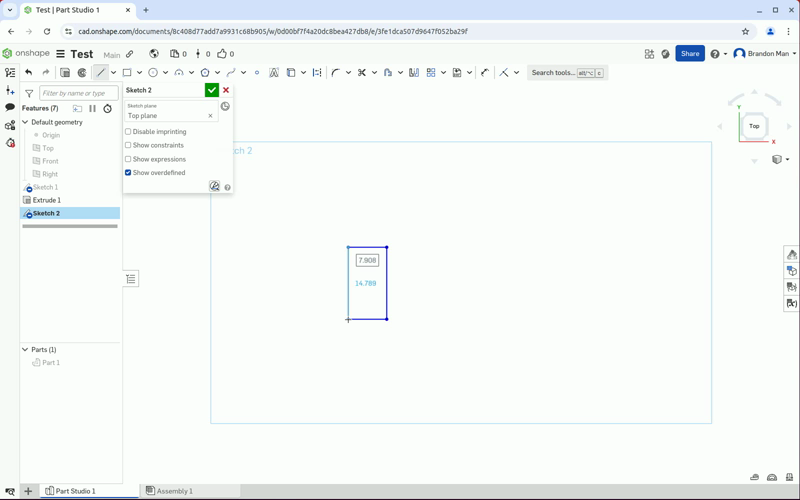
click(348, 319)
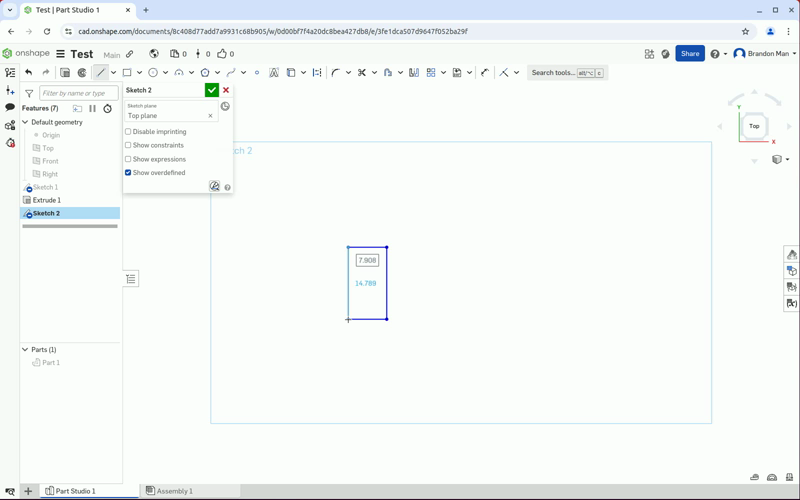
key(esc)
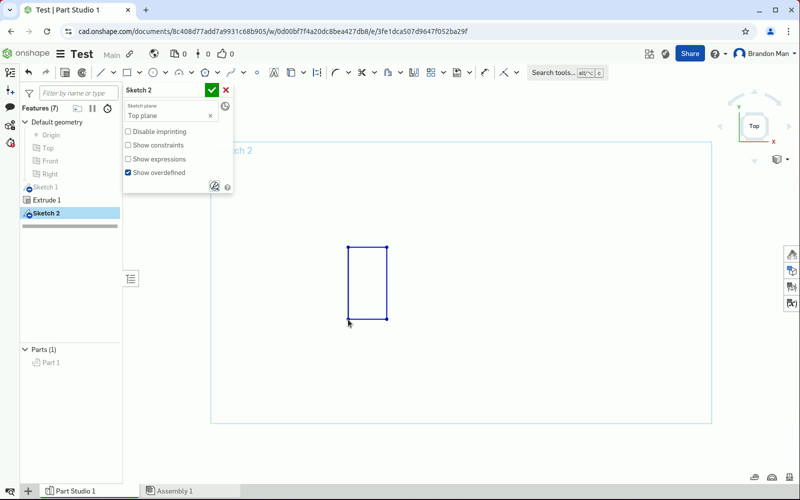
key(c)
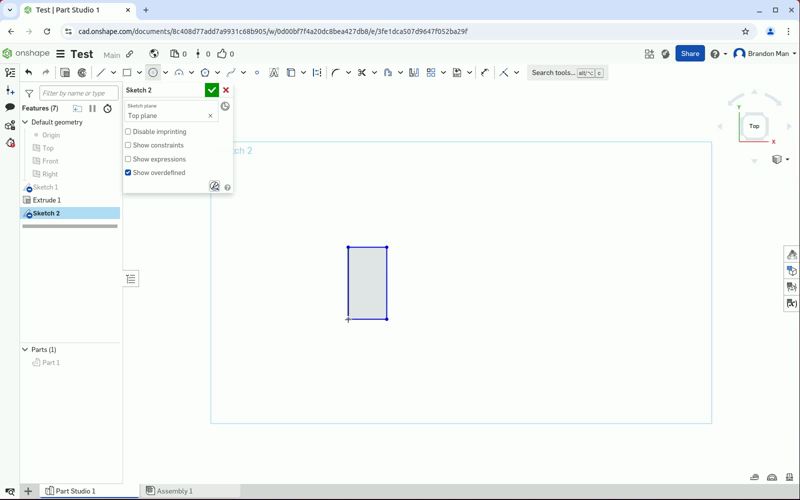
key_down(shift)
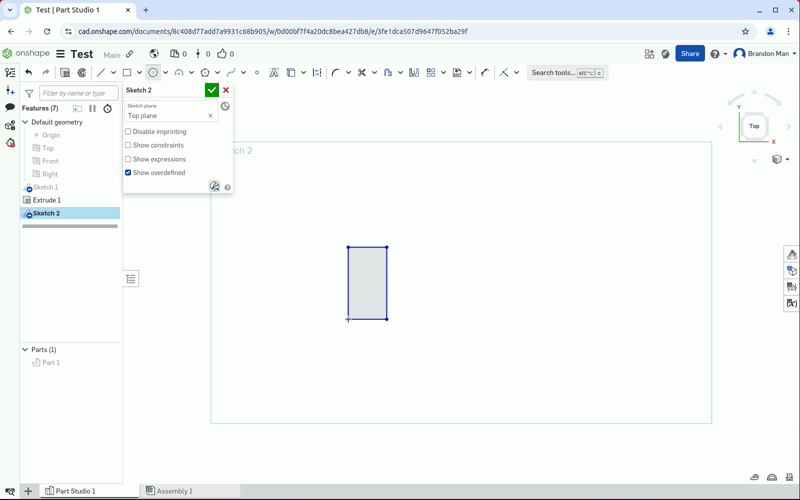
mouse_move(364, 282)
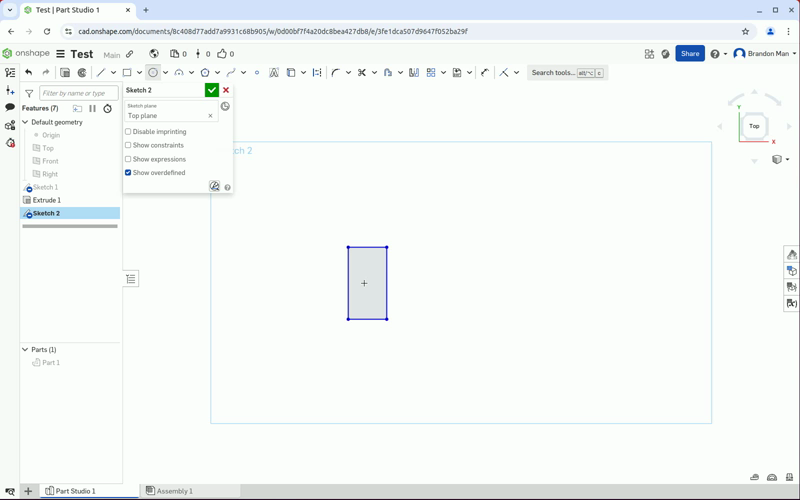
click(364, 282)
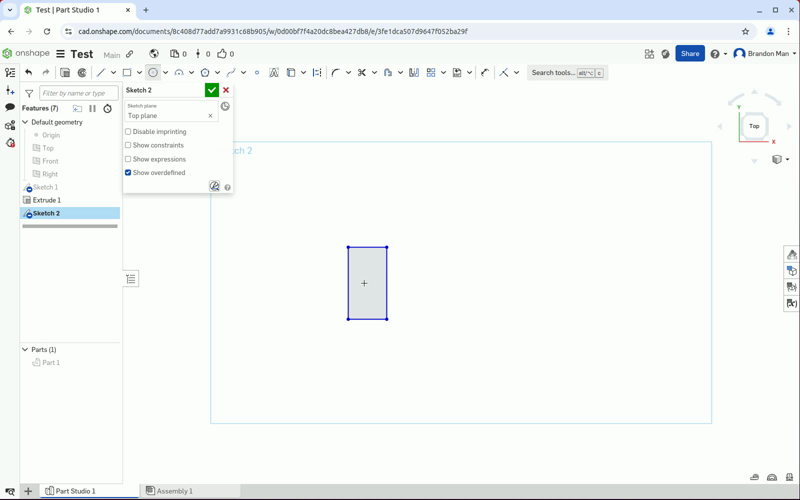
key_up(shift)
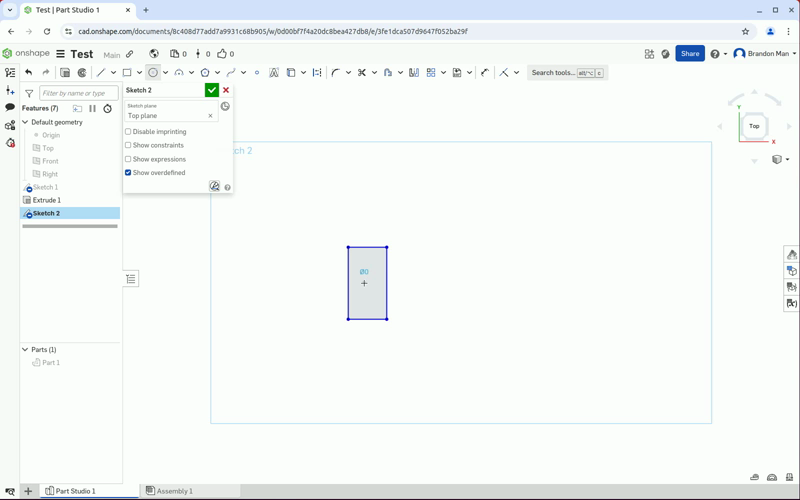
mouse_move(371, 282)
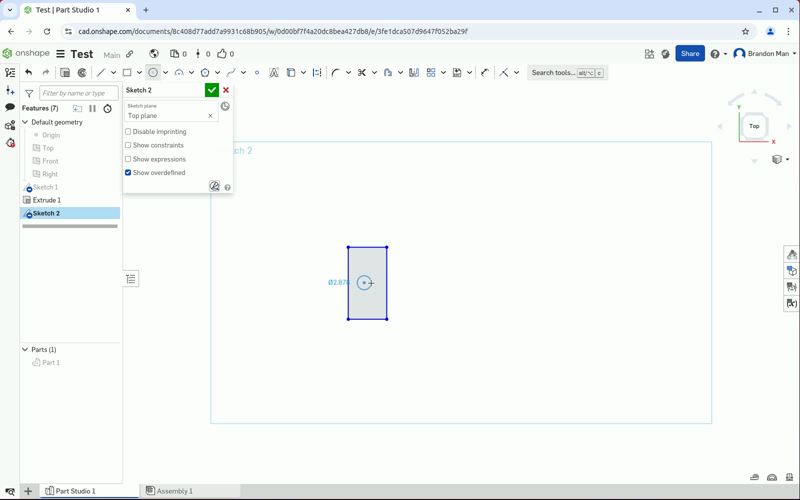
click(371, 282)
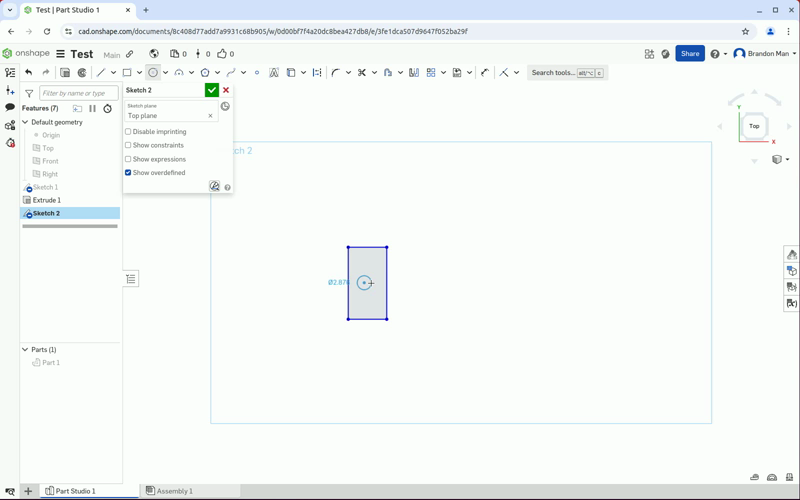
key(esc)
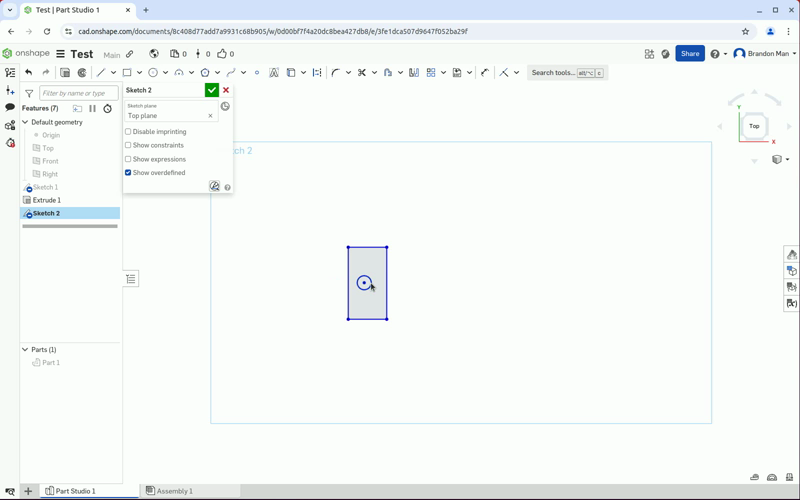
mouse_move(352, 254)
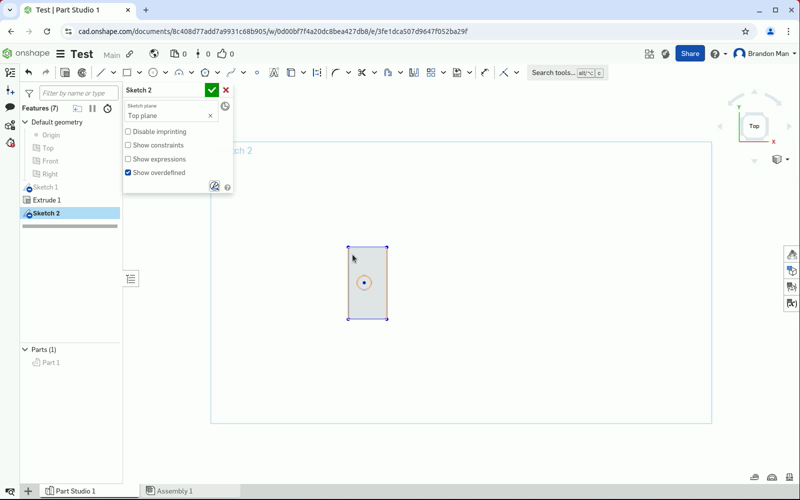
click(352, 254)
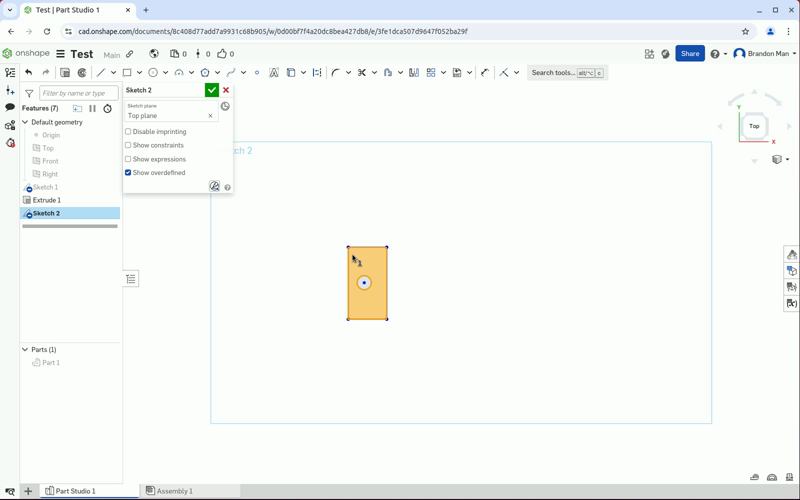
mouse_move(73, 352)
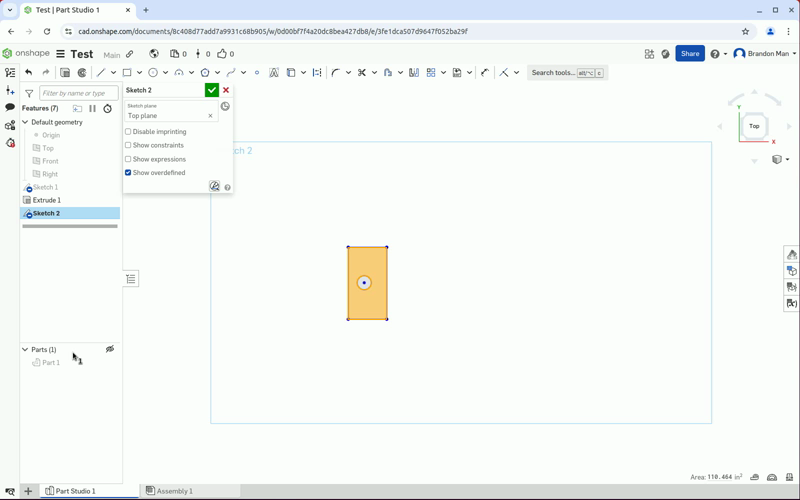
key(shift+y)
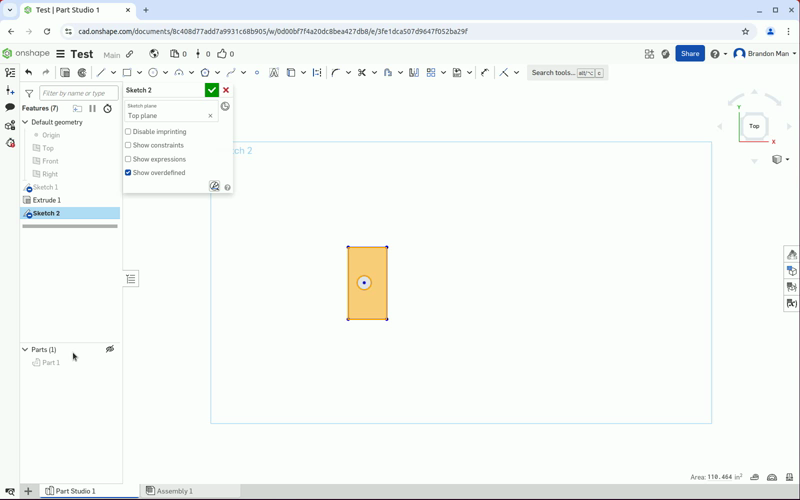
key(shift+e)
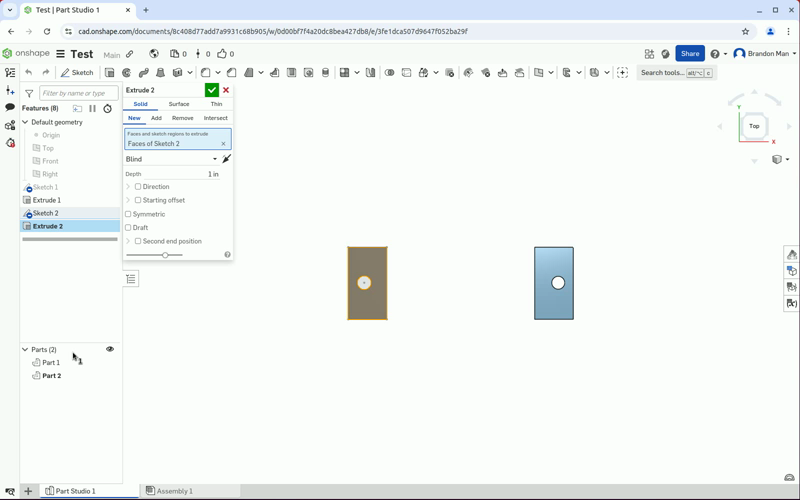
mouse_move(143, 106)
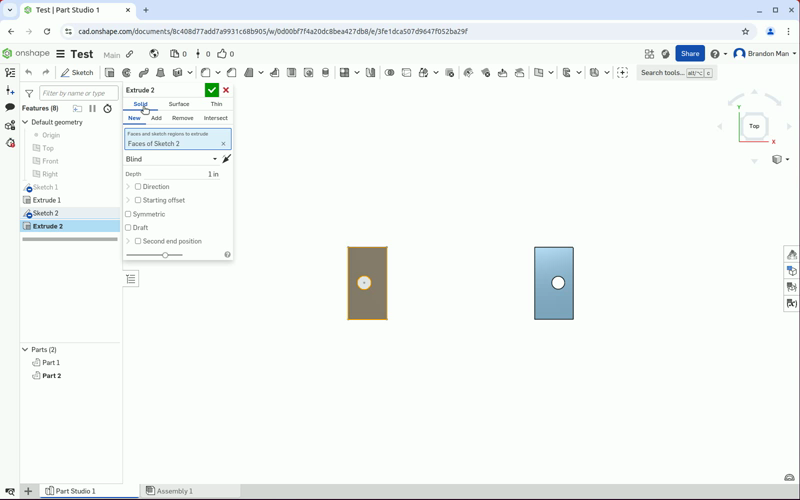
click(143, 106)
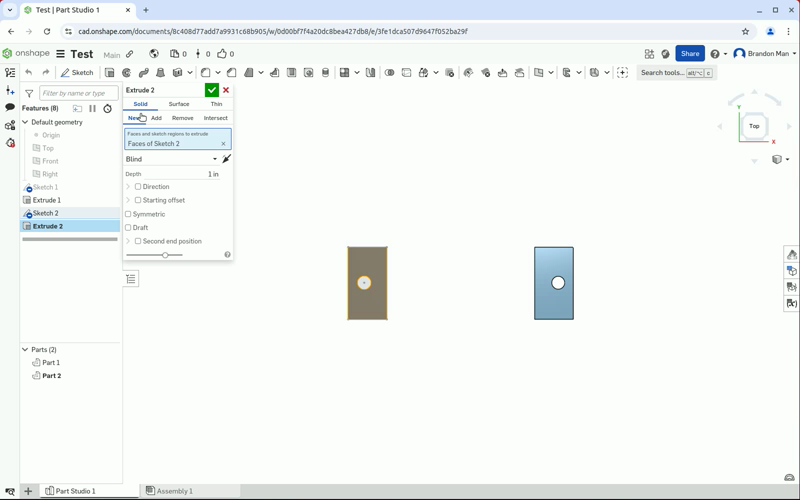
mouse_move(137, 120)
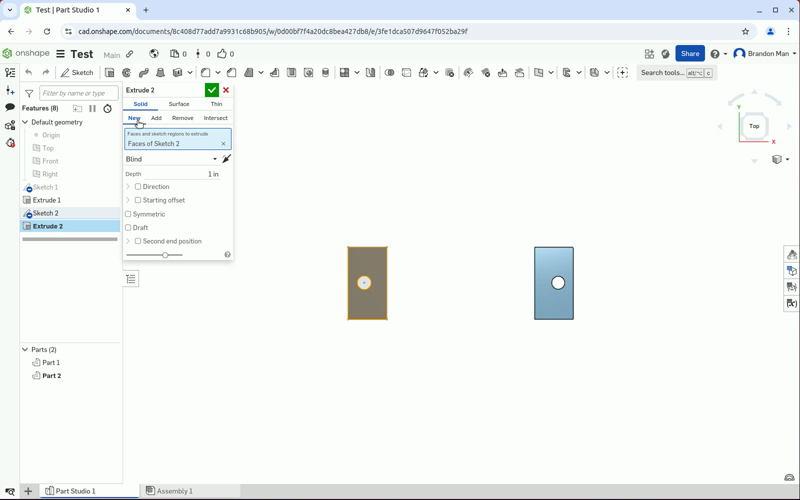
click(137, 120)
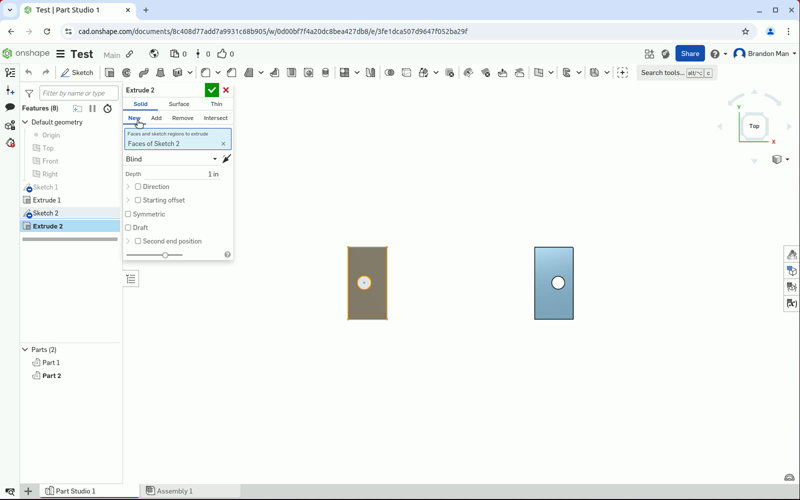
key(tab, 4)
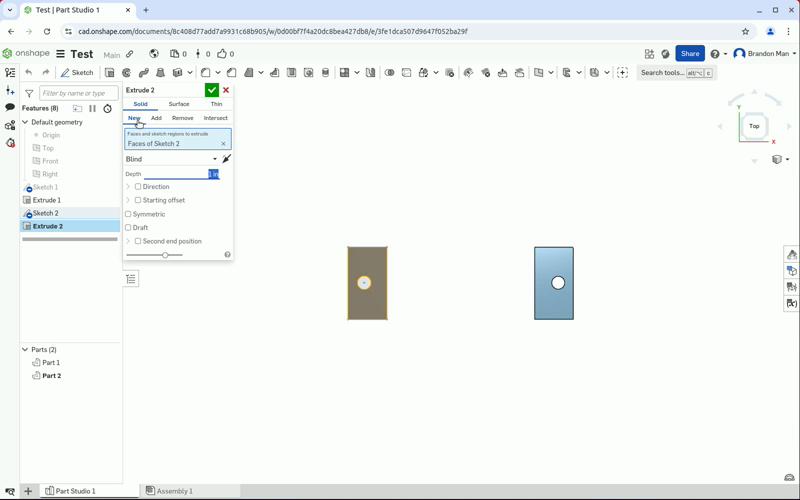
text(4.092)
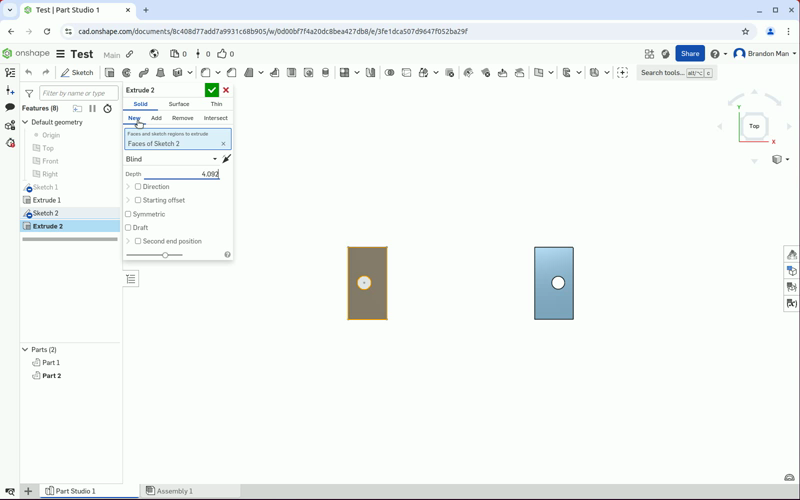
key(enter)
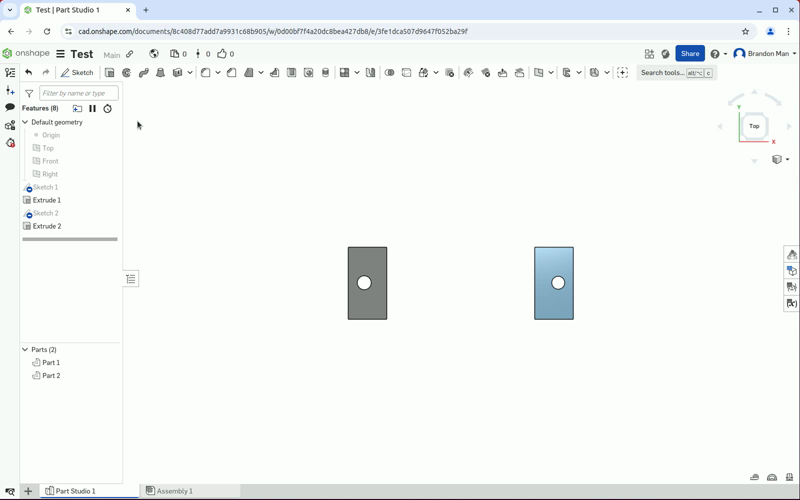
key(shift+h)
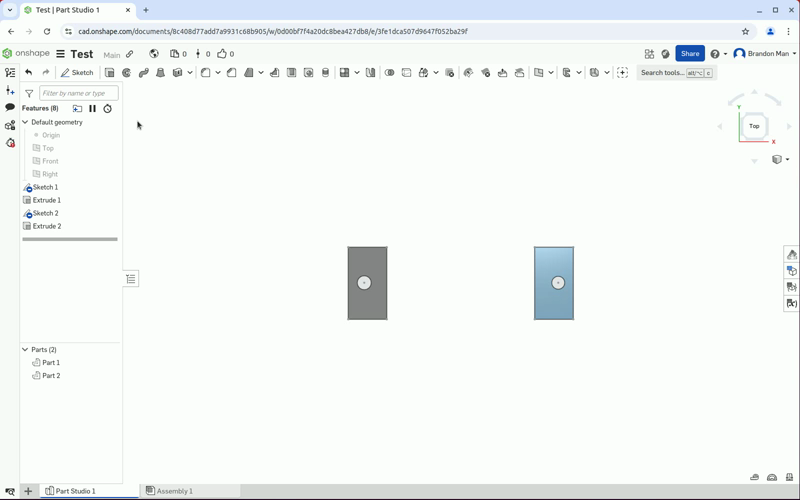
key(shift+h)
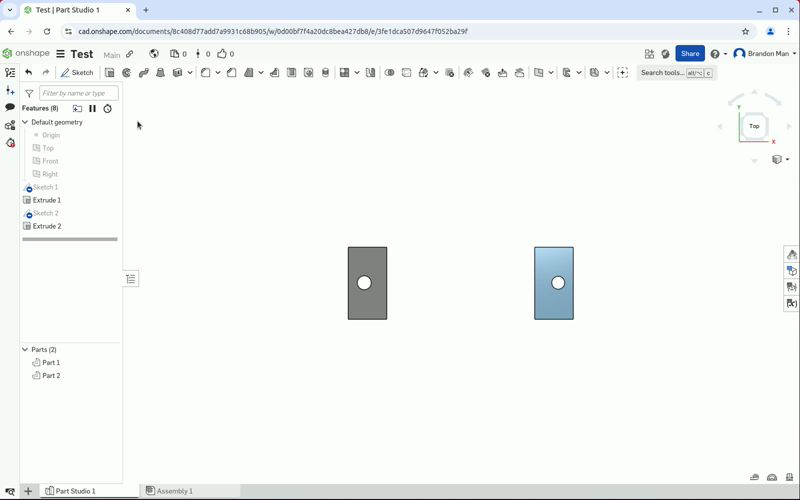
mouse_move(73, 189)
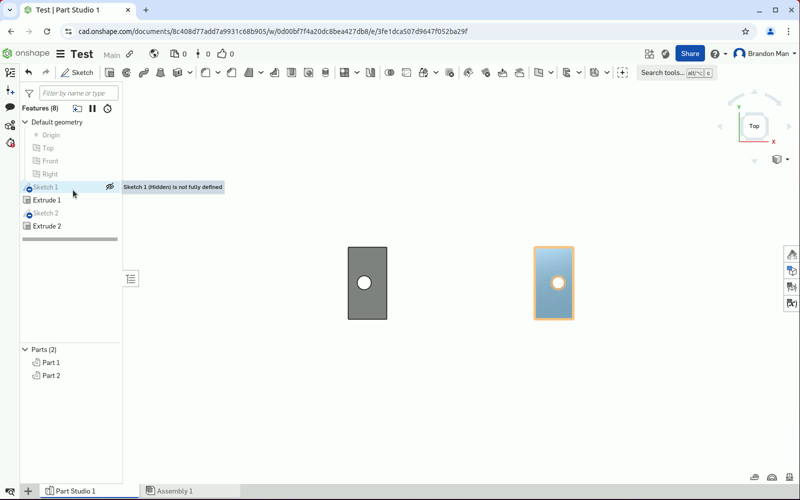
click(73, 189)
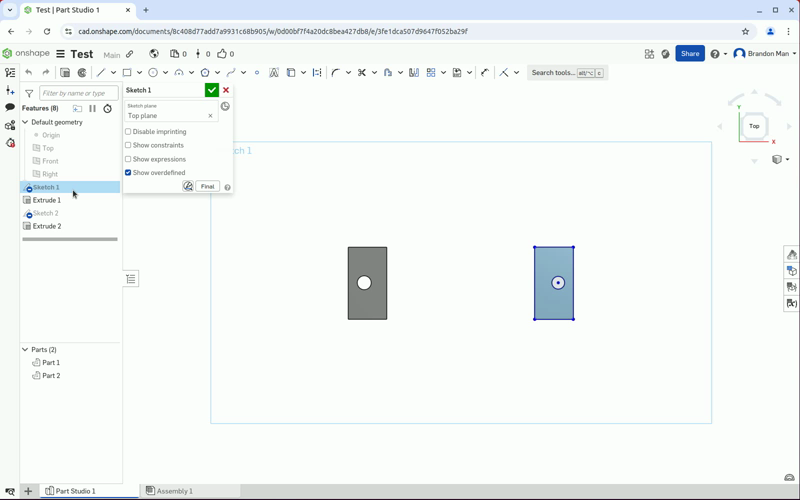
mouse_move(229, 92)
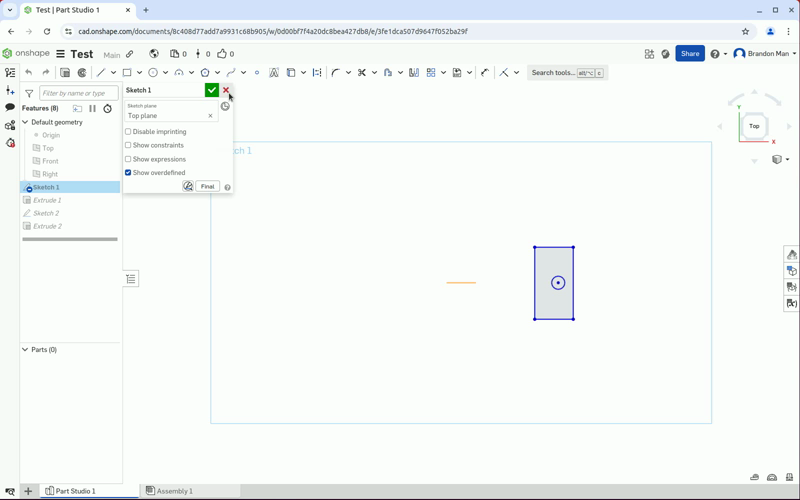
click(229, 92)
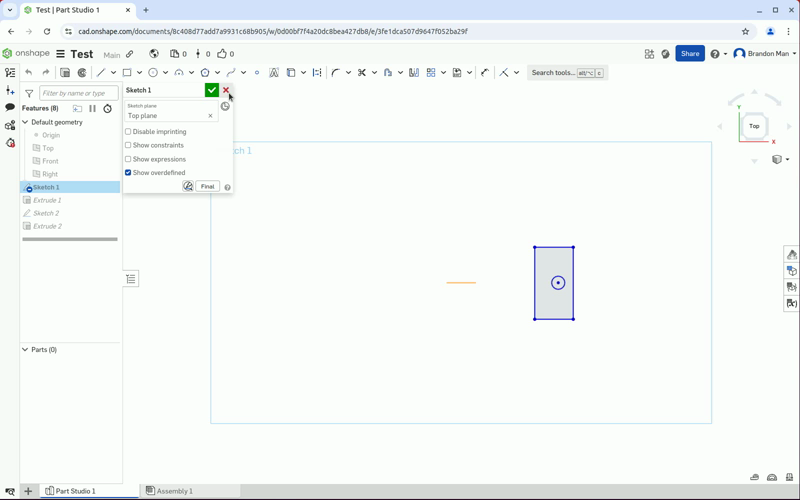
key(shift+s)
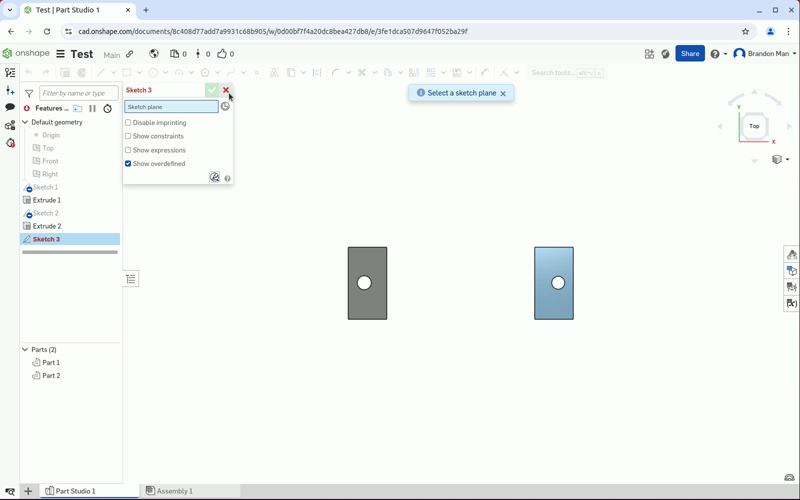
mouse_move(73, 150)
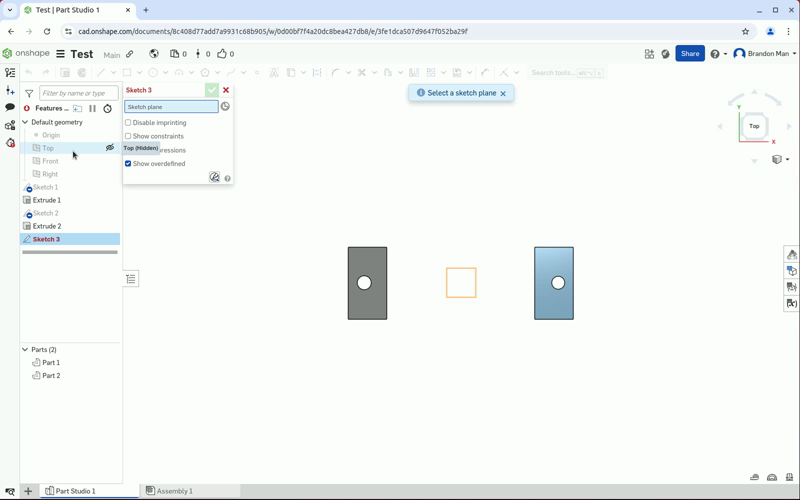
click(73, 150)
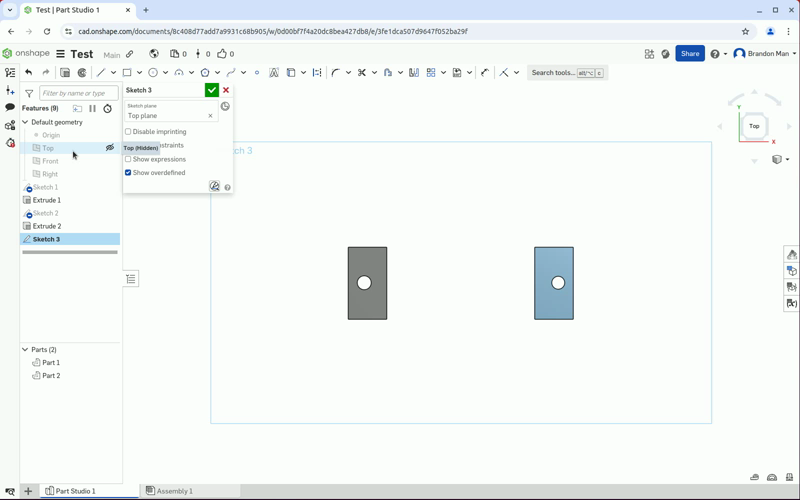
mouse_move(73, 352)
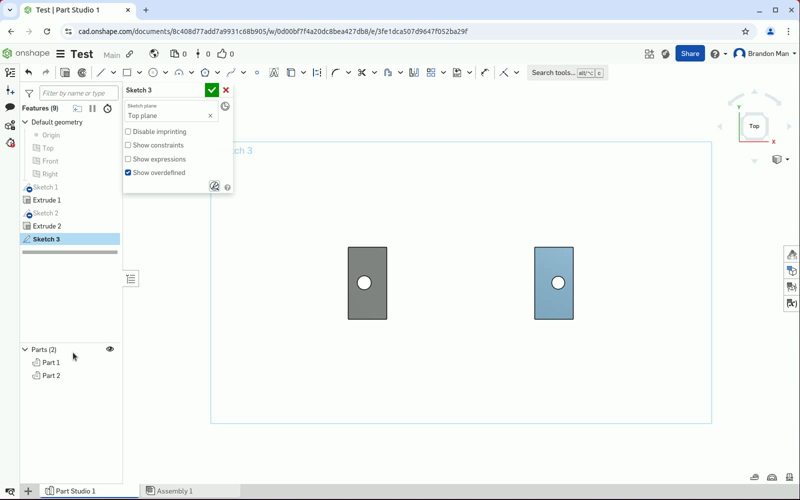
key(y)
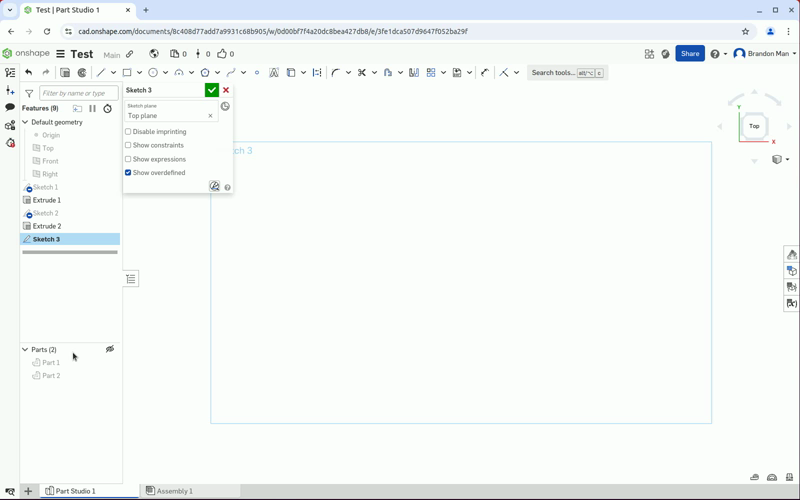
key(l)
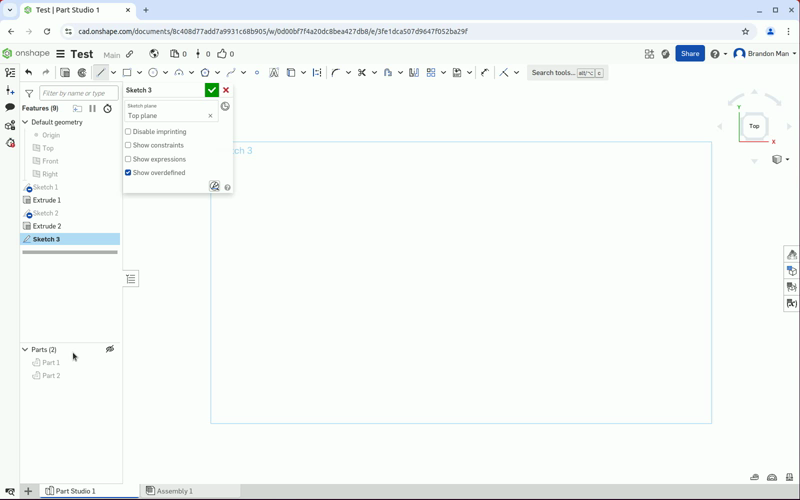
key_down(shift)
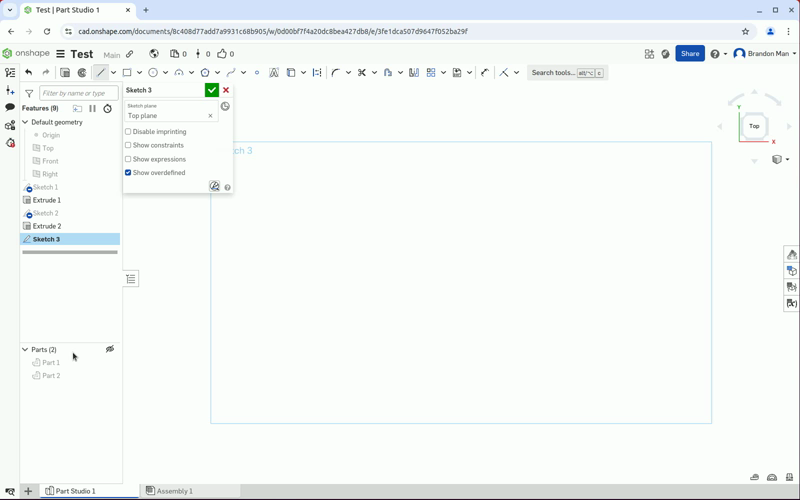
mouse_move(386, 319)
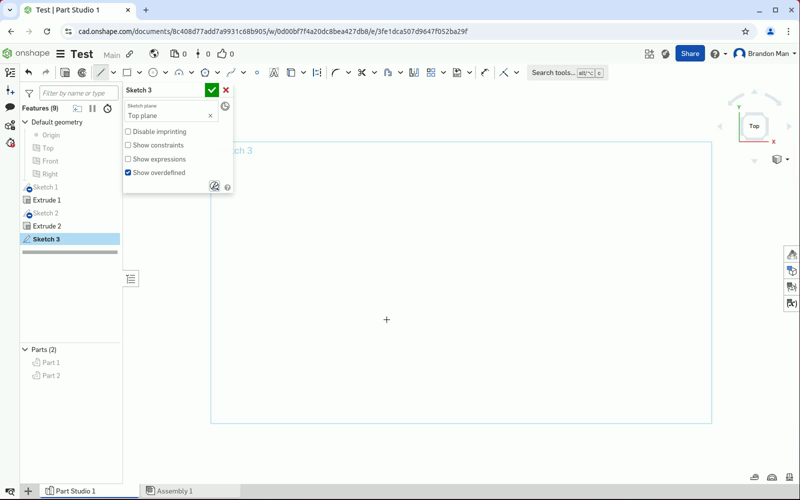
click(386, 319)
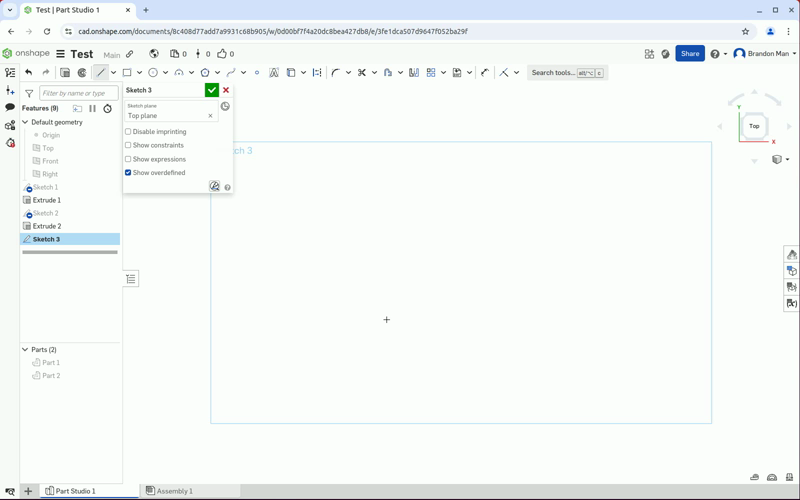
key_up(shift)
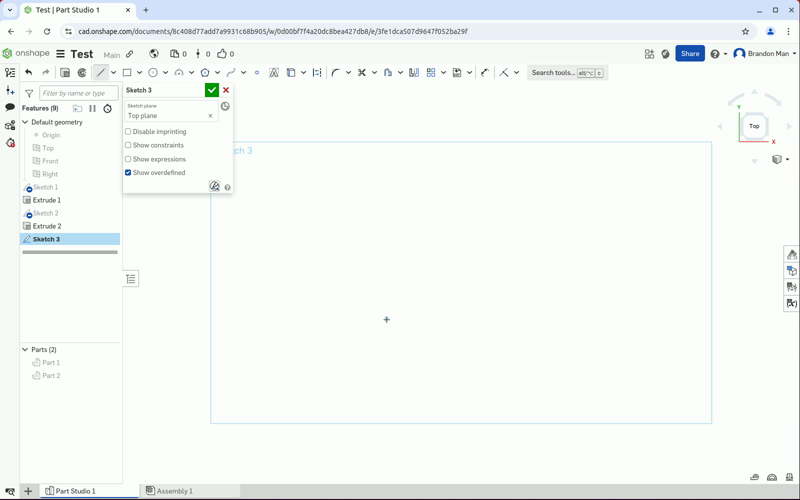
key_down(shift)
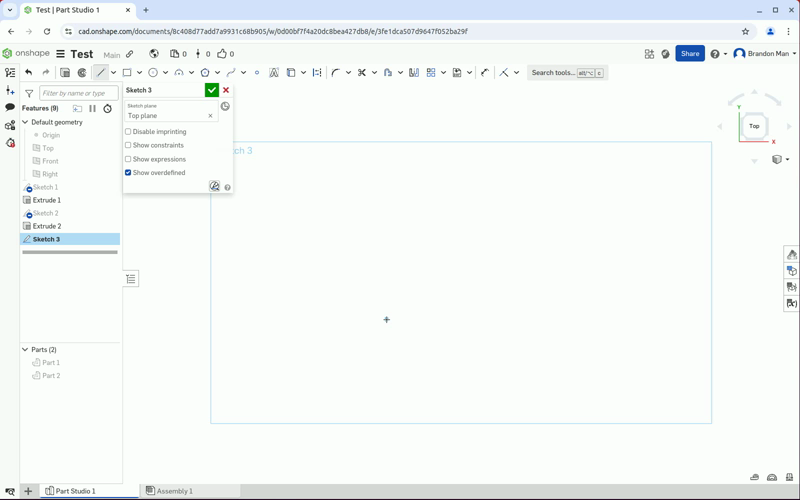
mouse_move(534, 319)
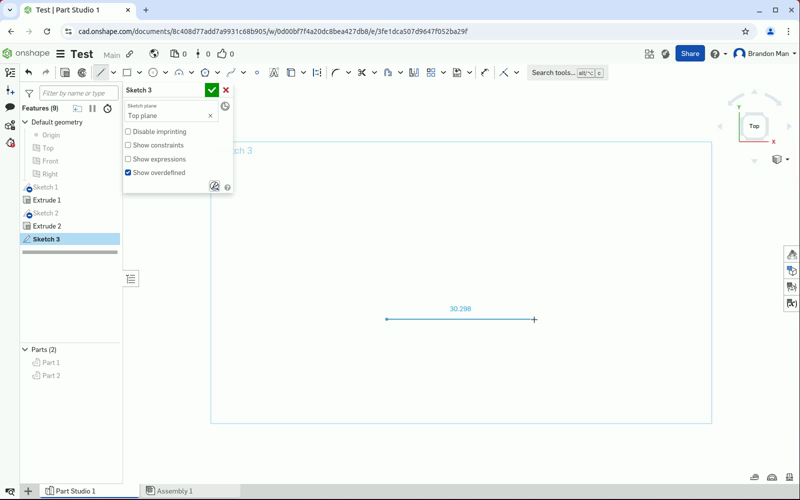
click(534, 319)
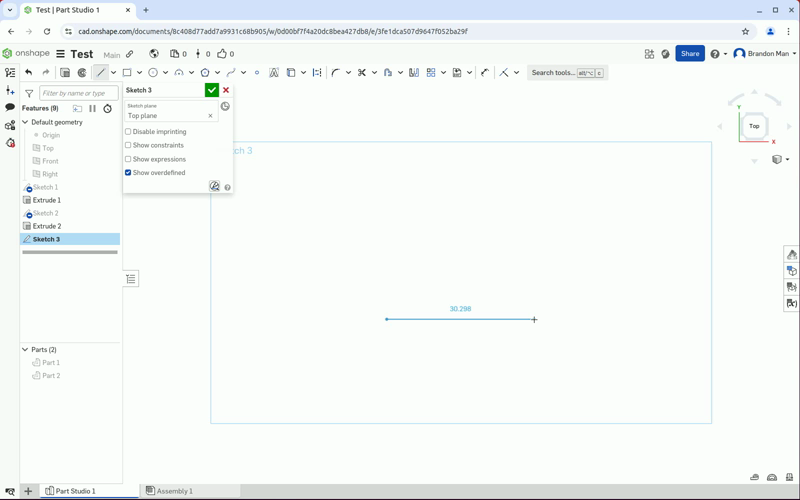
key_up(shift)
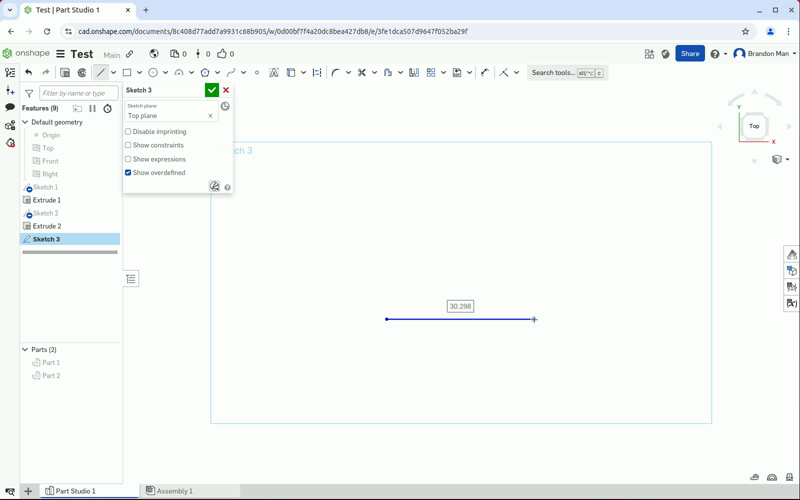
key_down(shift)
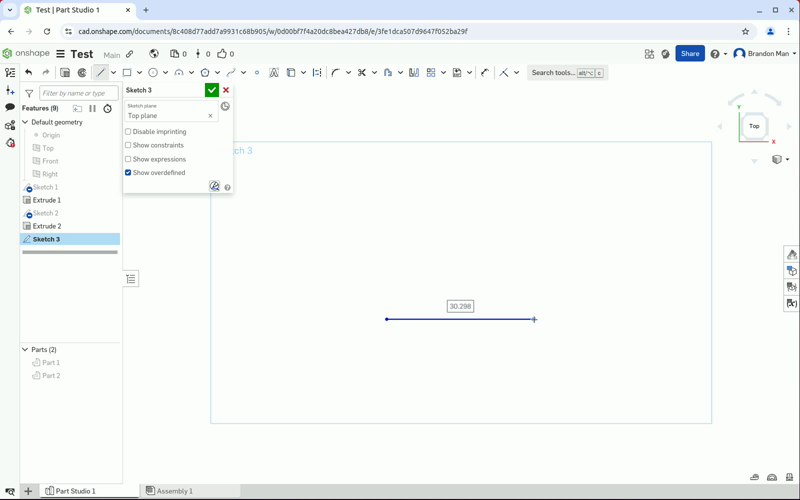
mouse_move(534, 247)
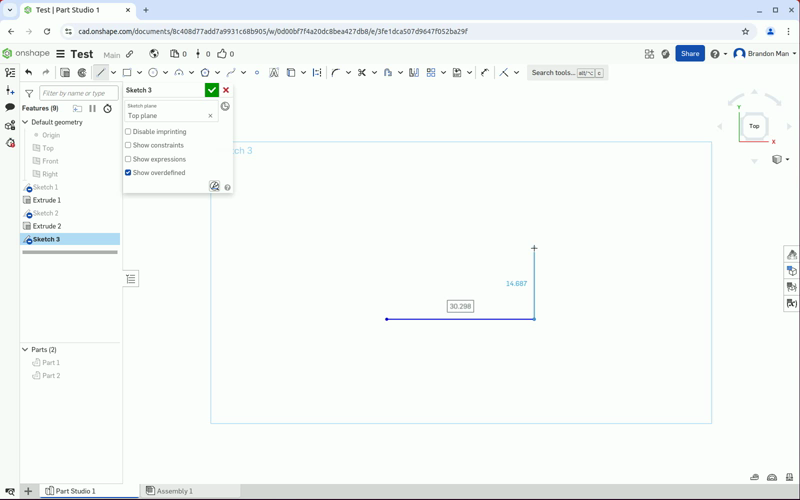
click(534, 247)
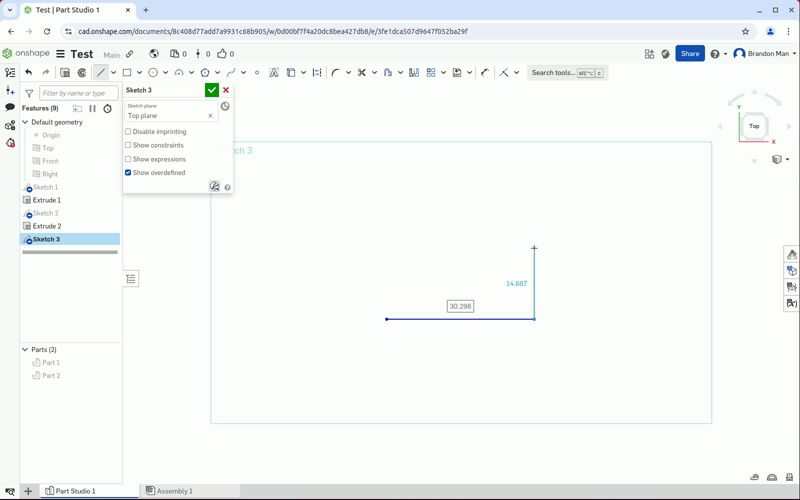
key_up(shift)
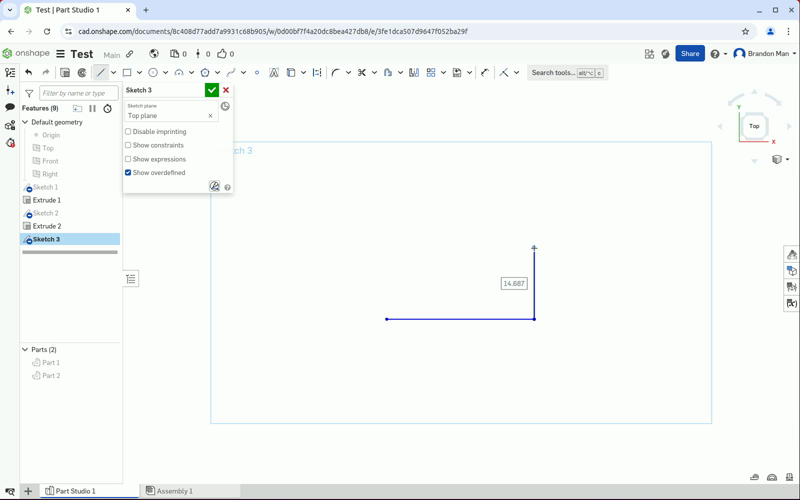
key_down(shift)
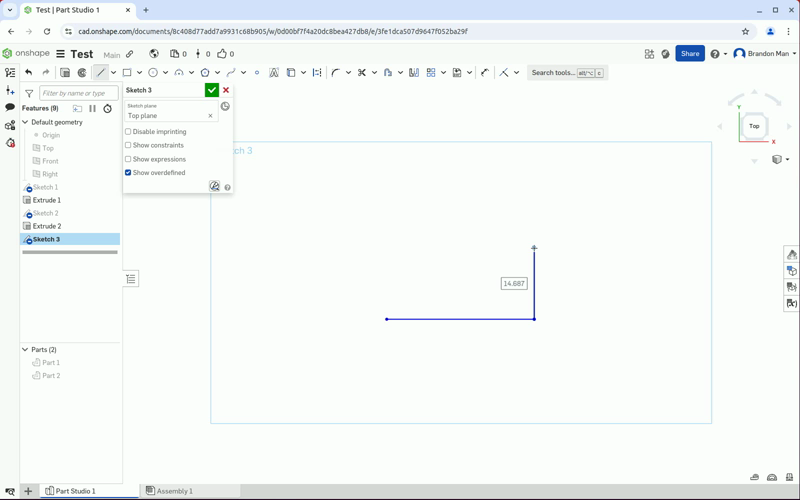
mouse_move(386, 247)
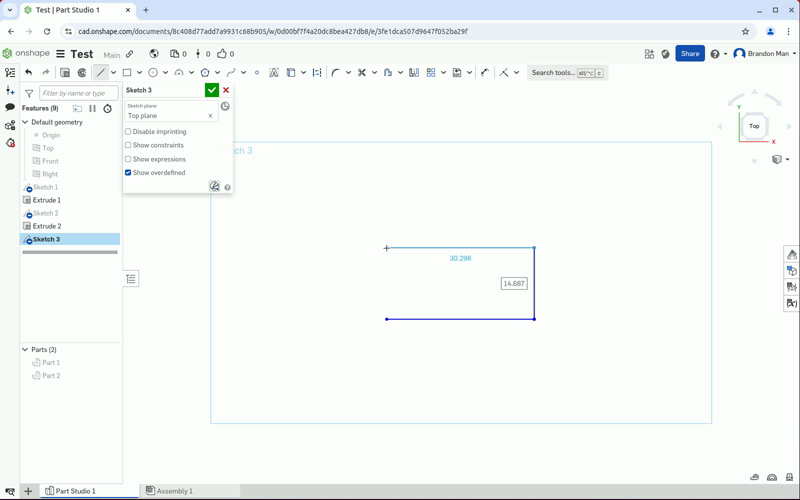
click(386, 247)
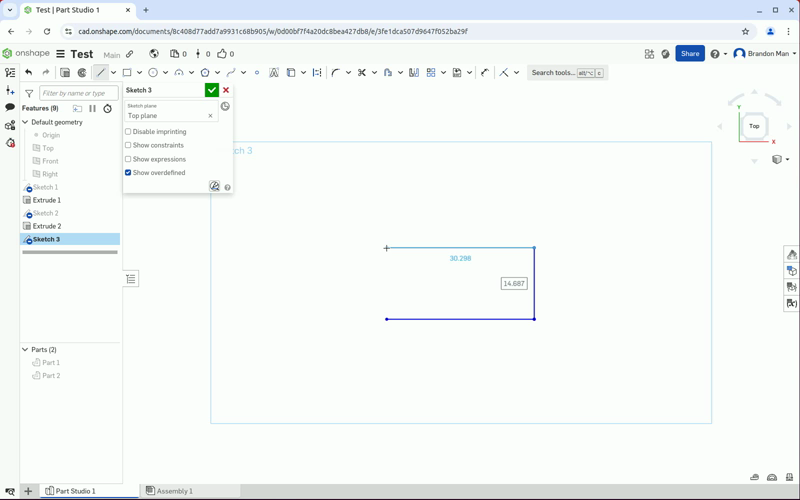
key_up(shift)
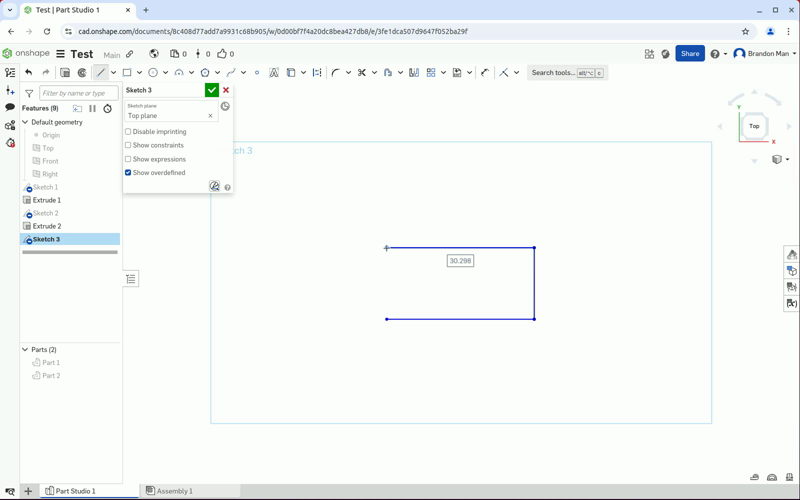
key_down(shift)
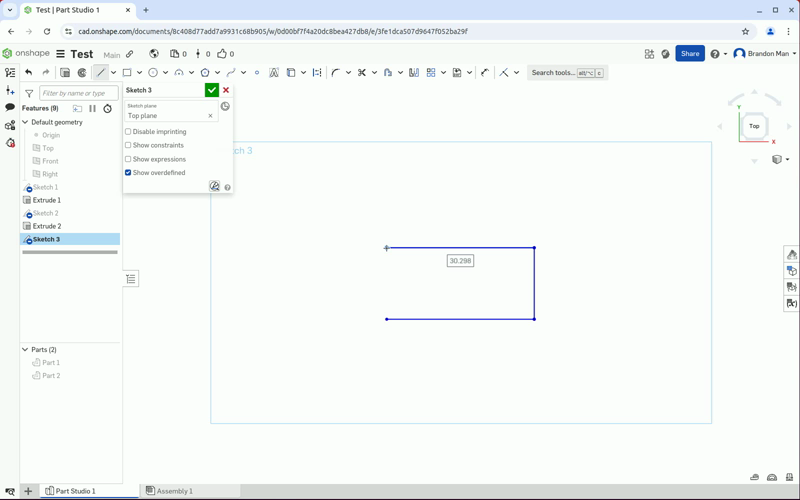
mouse_move(386, 319)
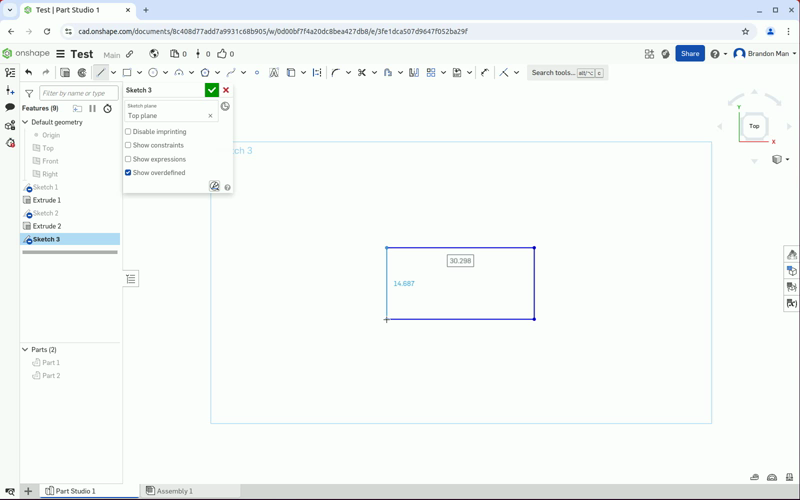
key_up(shift)
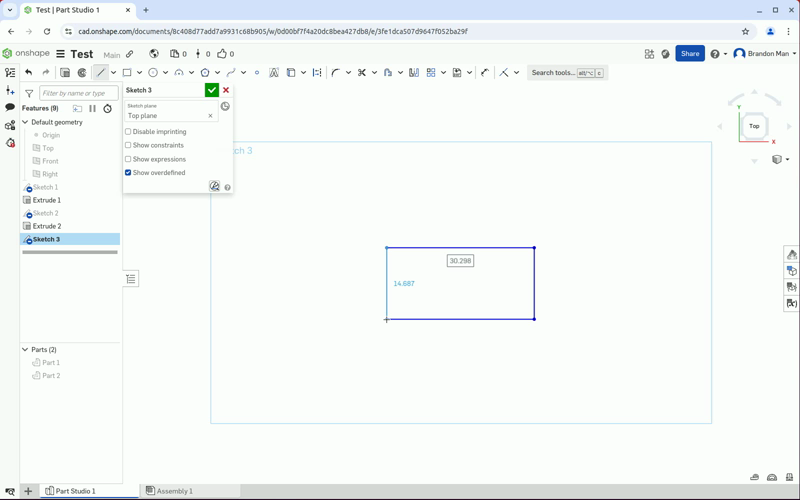
click(386, 319)
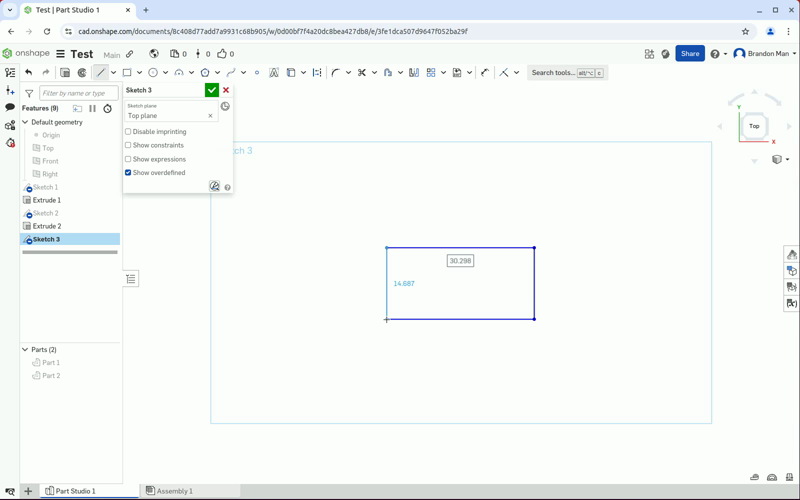
key(esc)
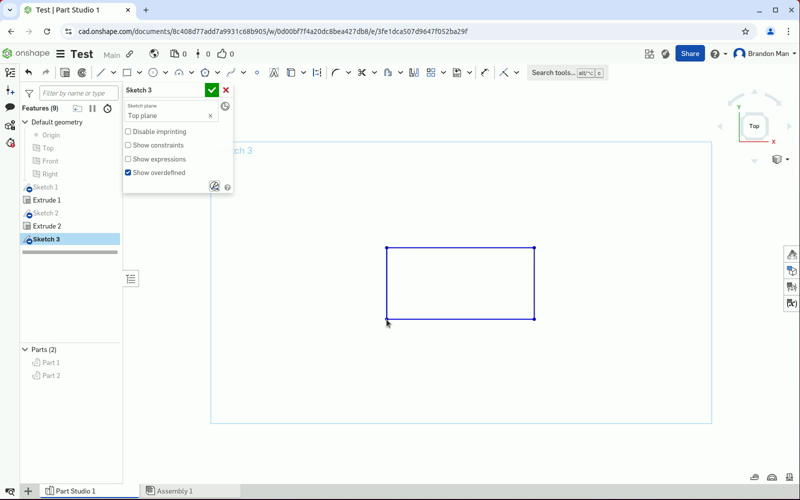
key(c)
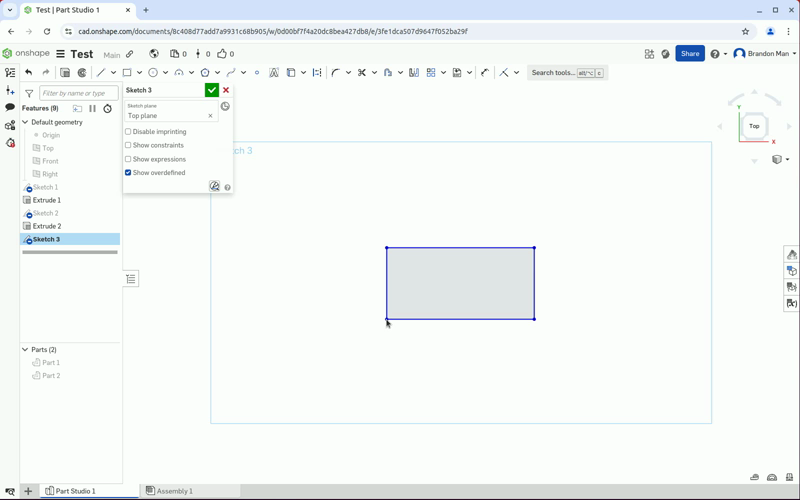
key_down(shift)
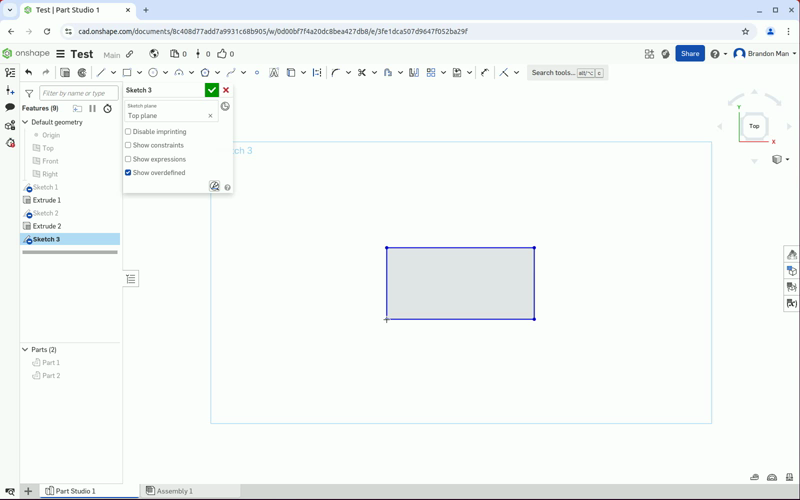
mouse_move(396, 283)
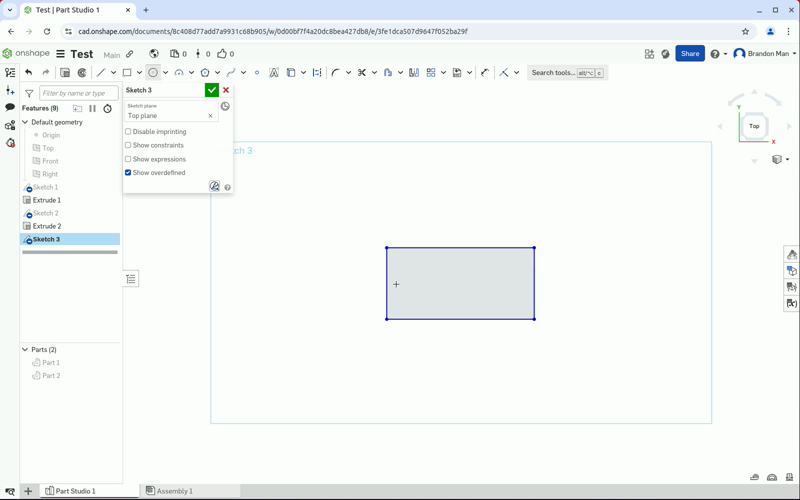
click(396, 283)
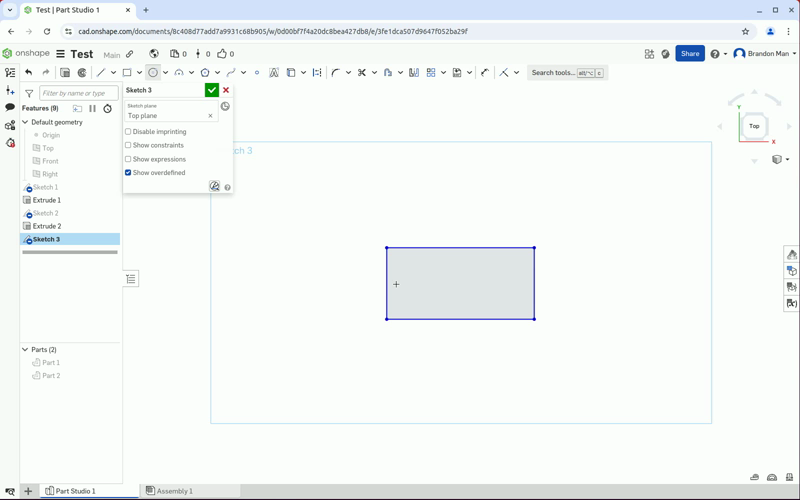
key_up(shift)
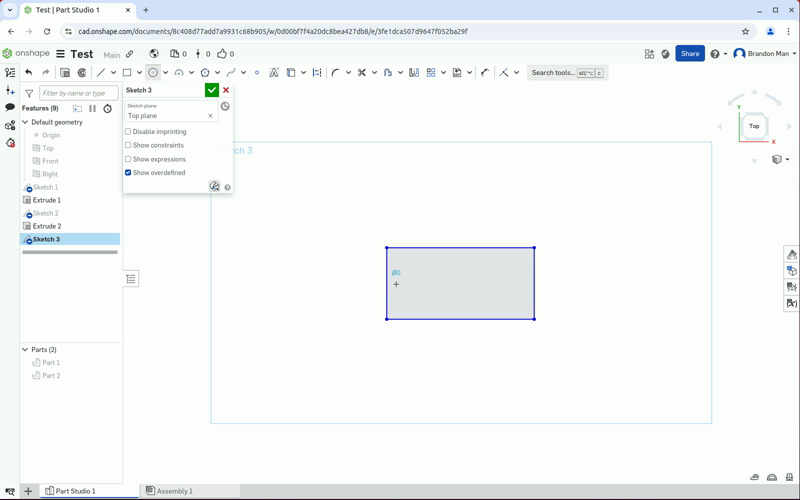
mouse_move(402, 283)
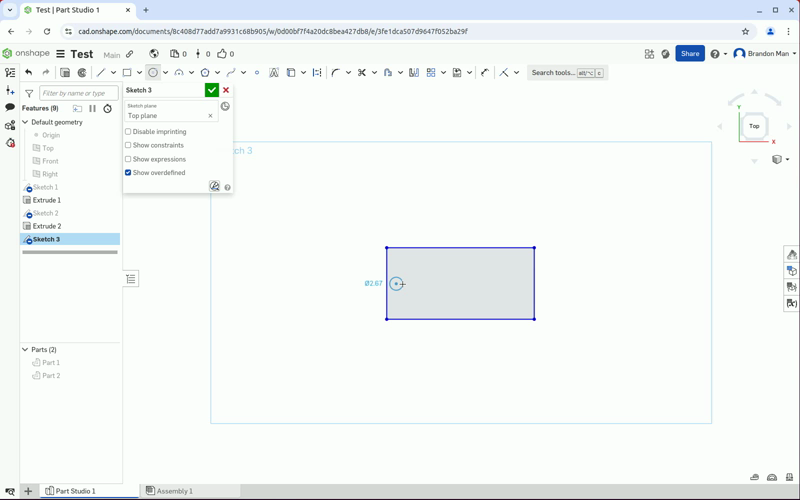
click(402, 283)
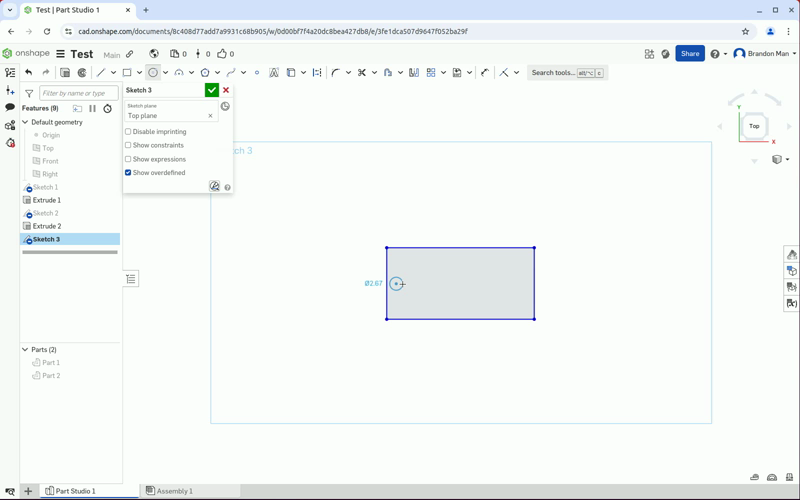
key(esc)
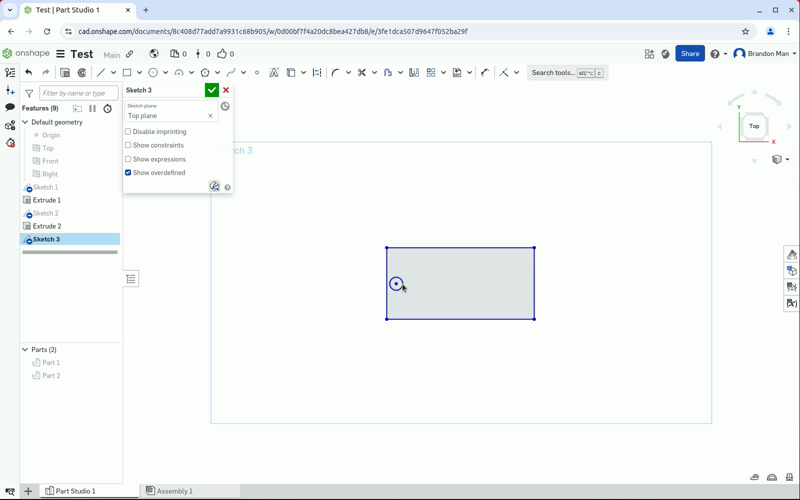
key(c)
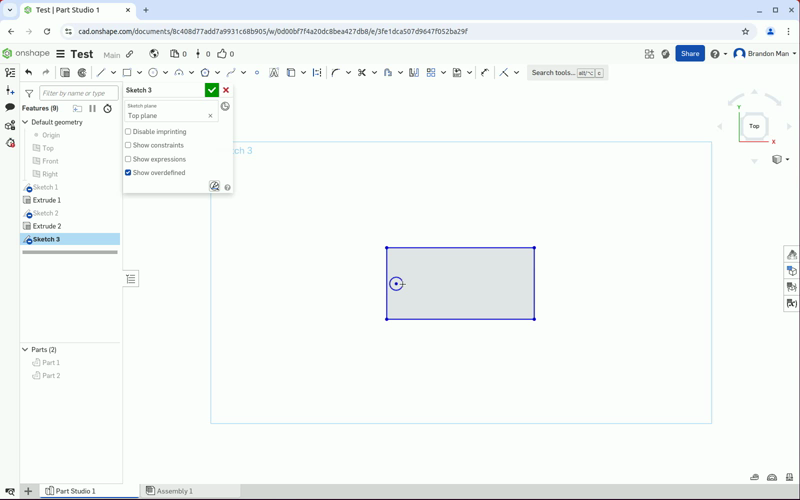
key_down(shift)
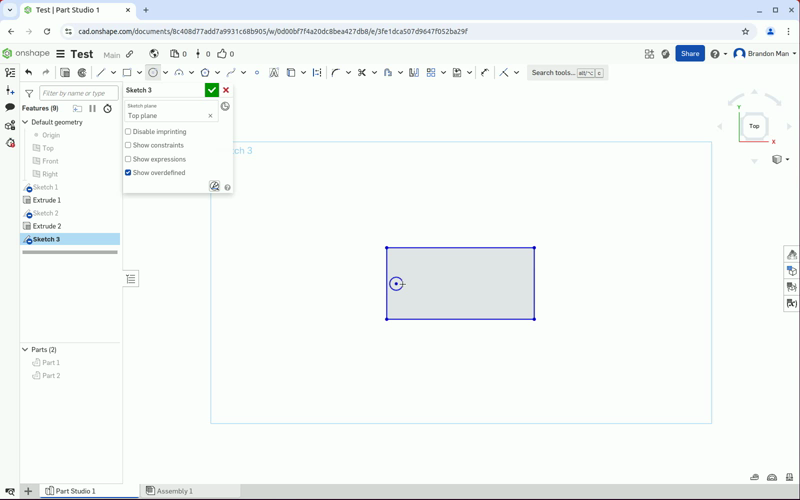
mouse_move(525, 283)
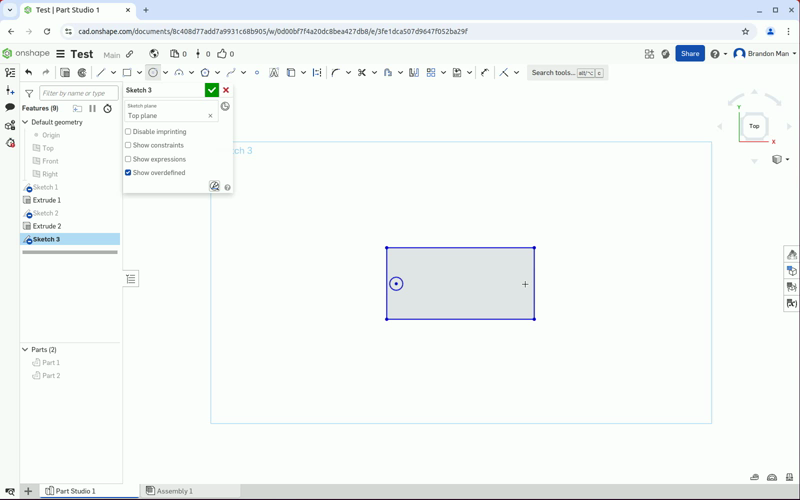
click(525, 283)
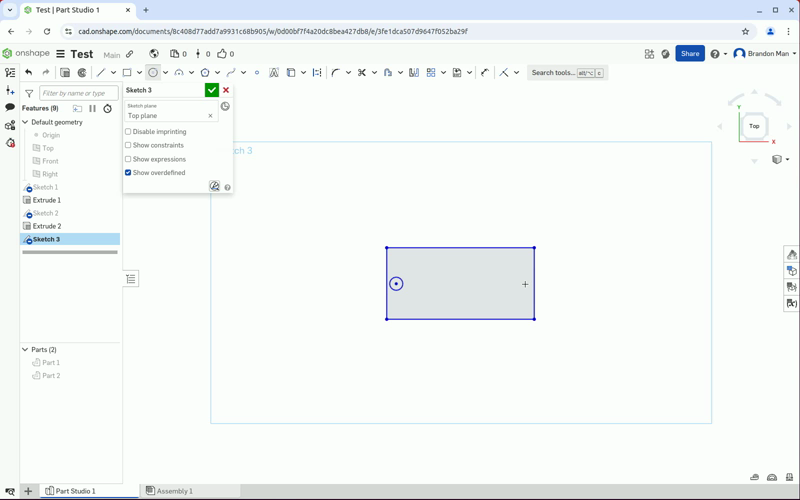
key_up(shift)
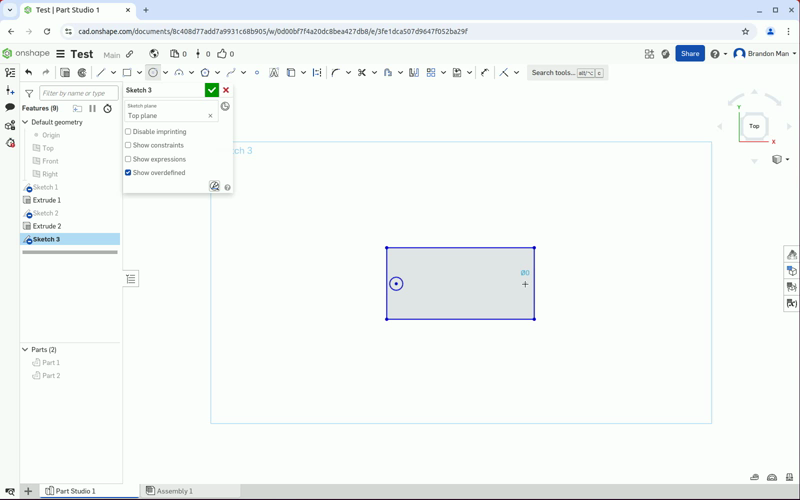
mouse_move(531, 283)
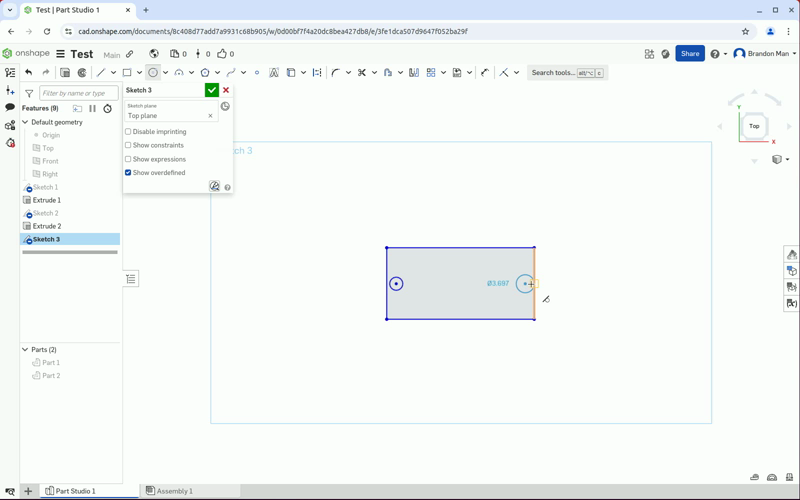
click(531, 283)
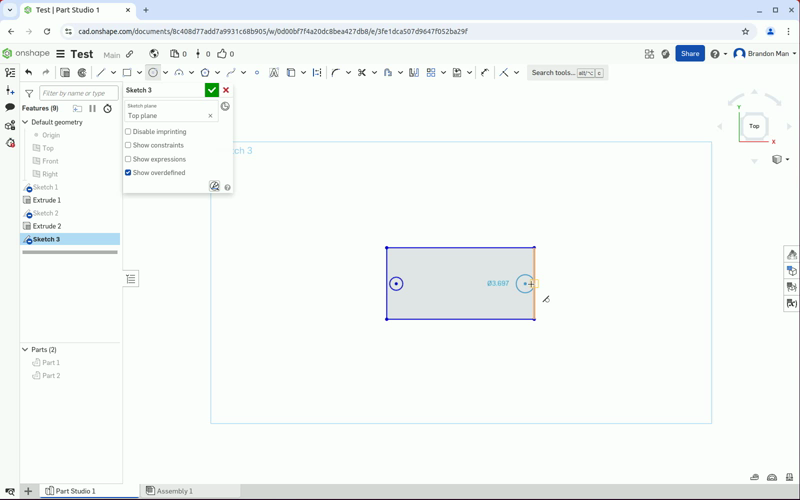
key(esc)
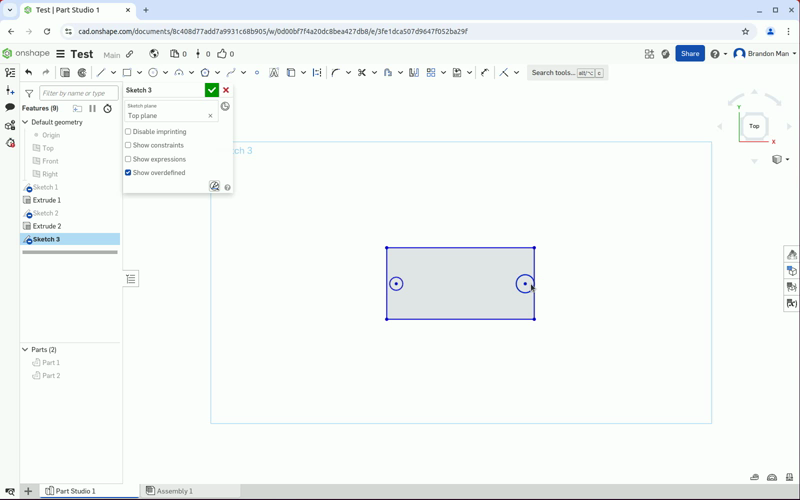
mouse_move(498, 267)
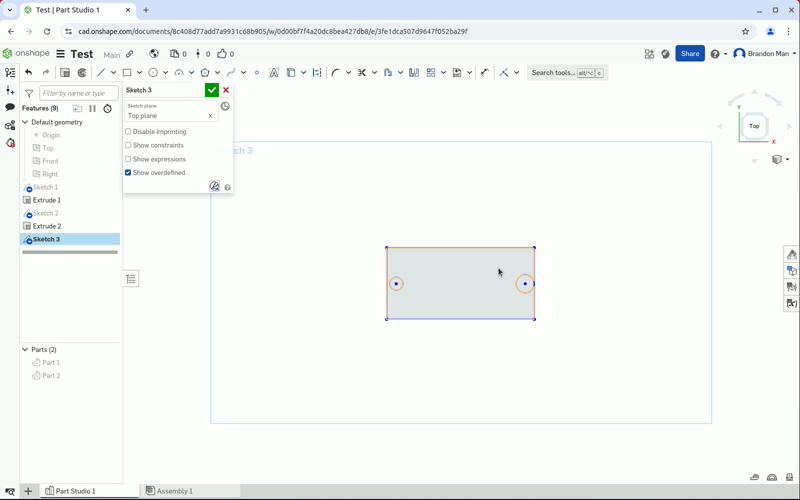
click(498, 267)
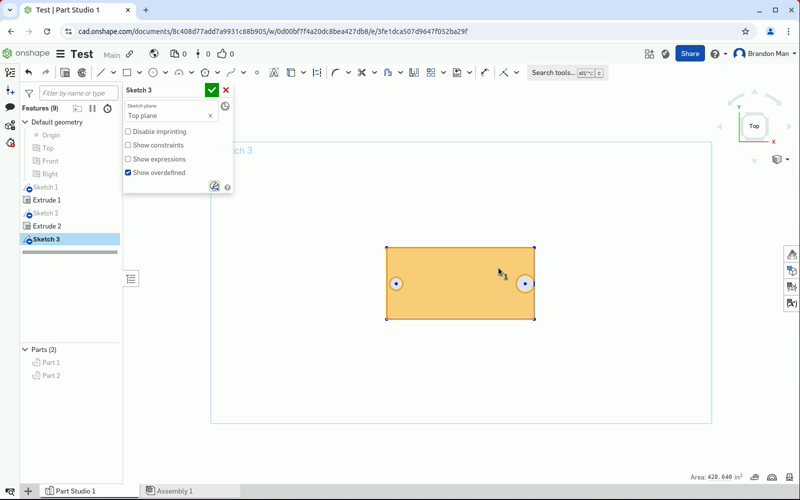
mouse_move(73, 352)
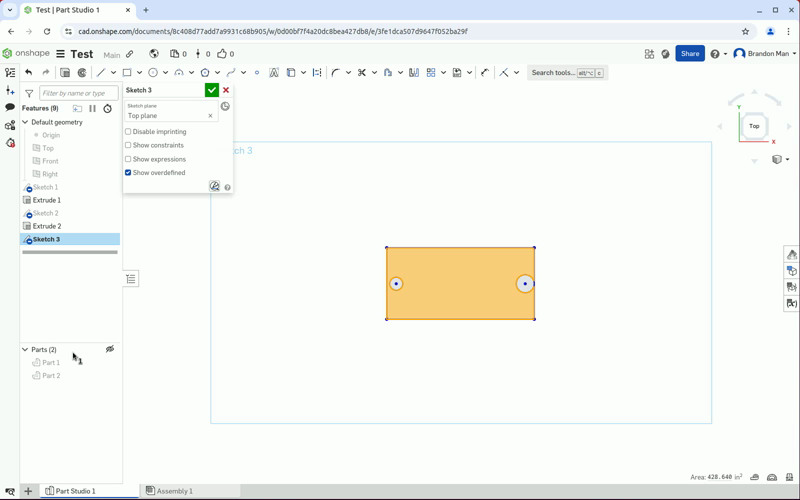
key(shift+y)
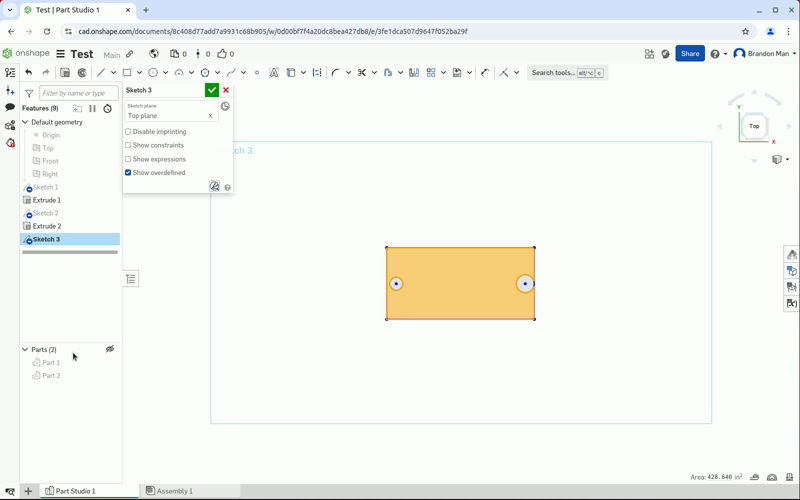
key(shift+e)
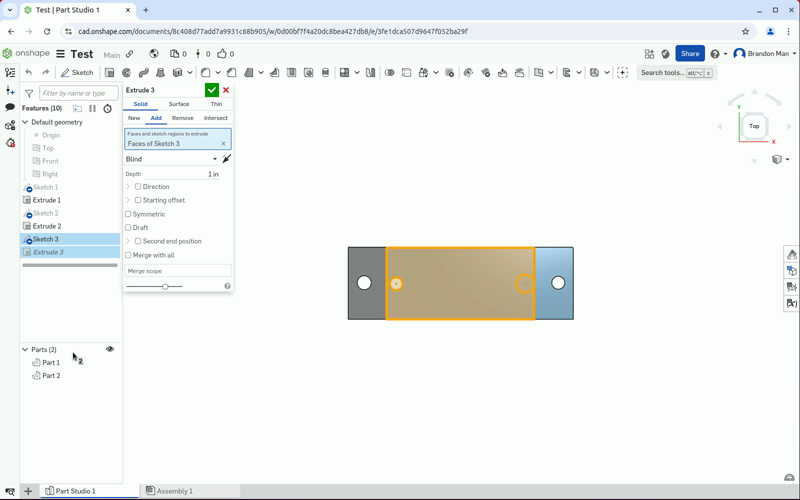
mouse_move(143, 106)
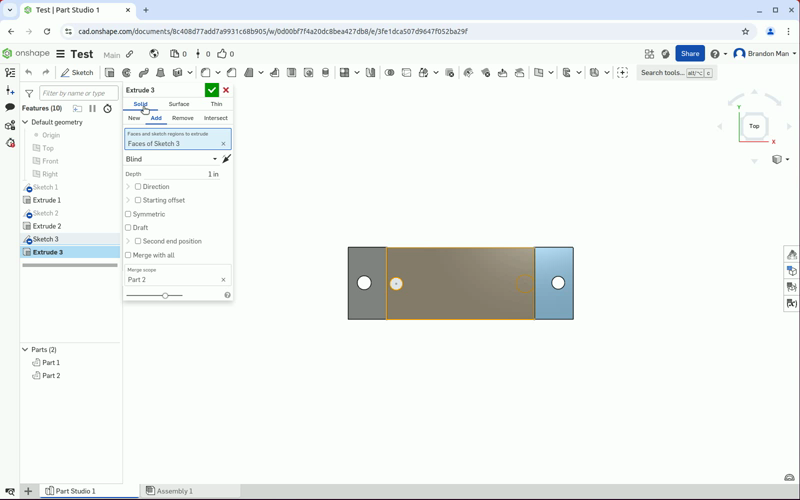
click(143, 106)
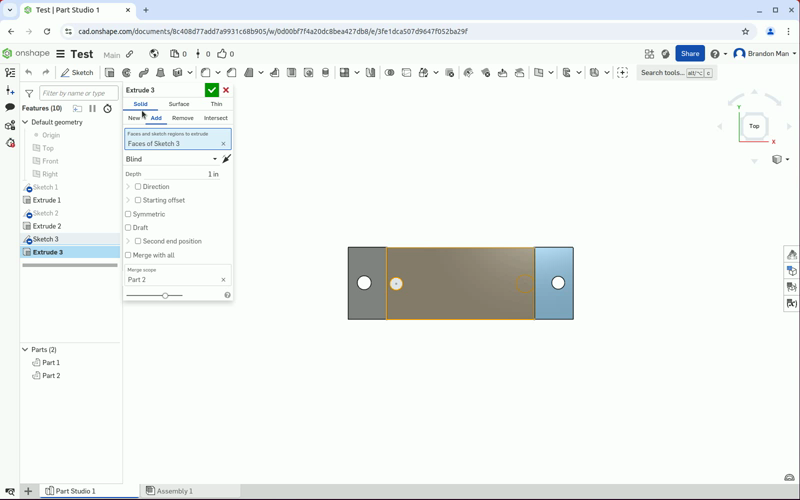
mouse_move(137, 120)
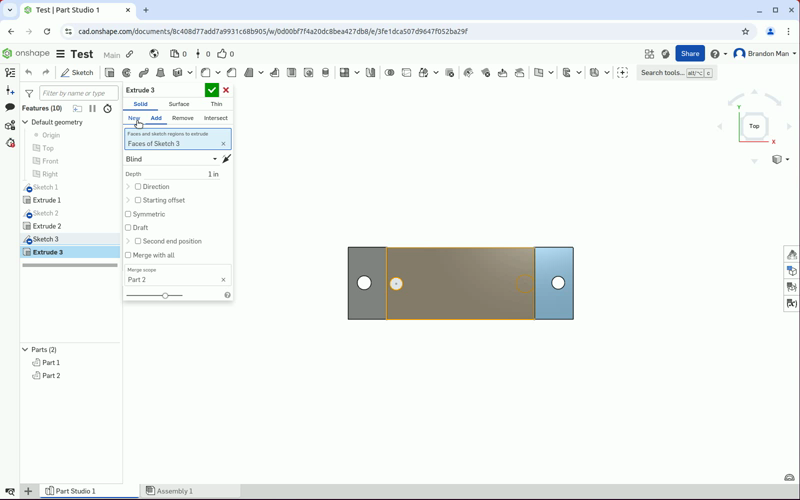
click(137, 120)
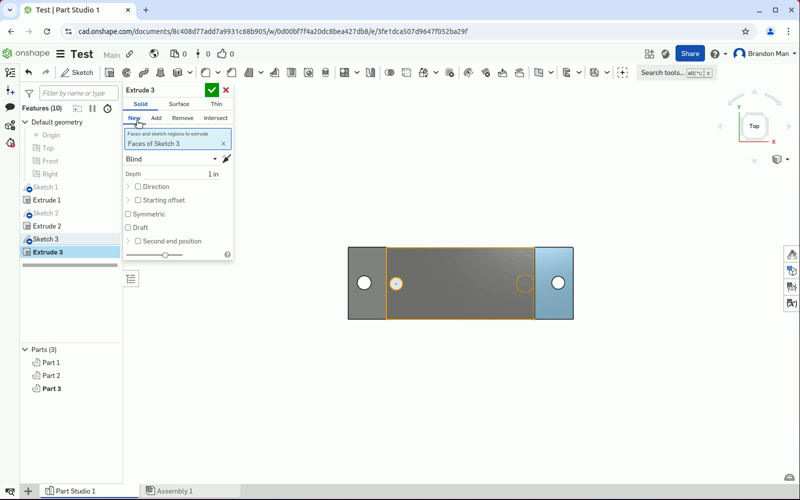
key(tab, 4)
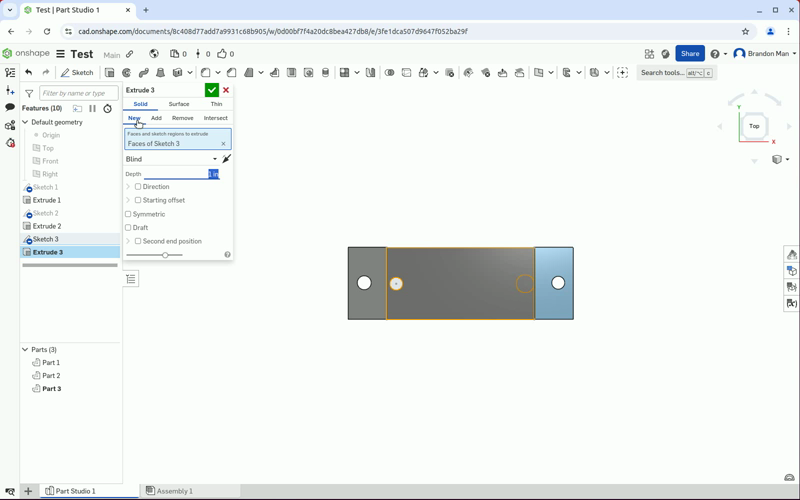
text(4.092)
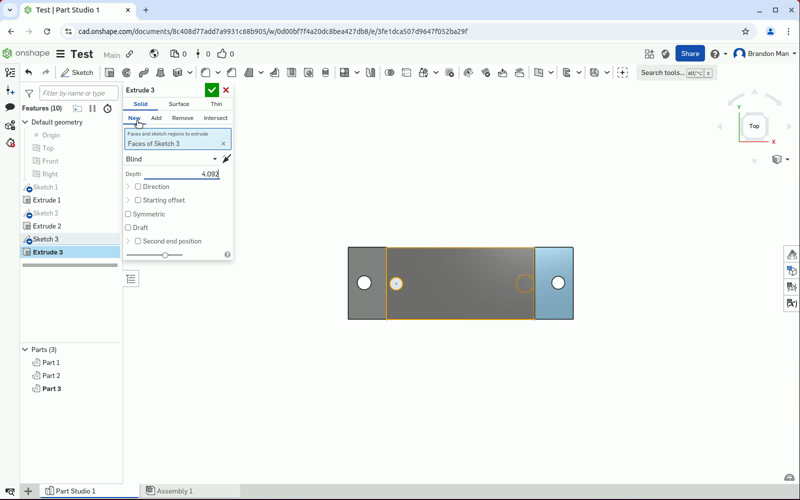
key(enter)
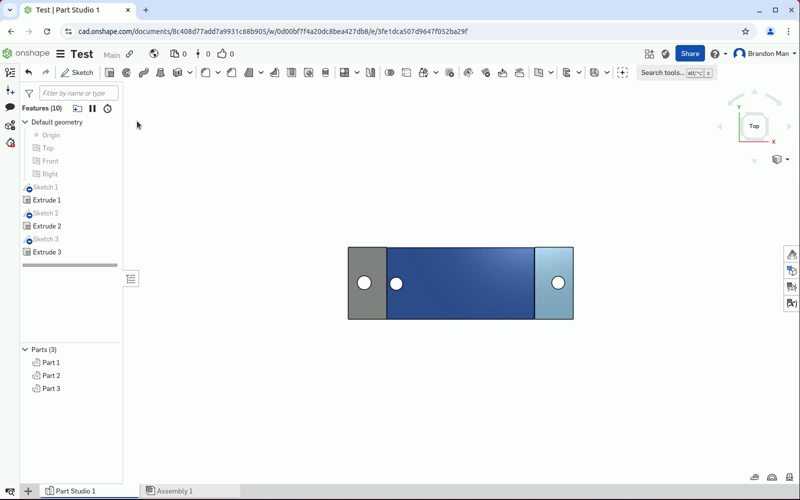
key(shift+h)
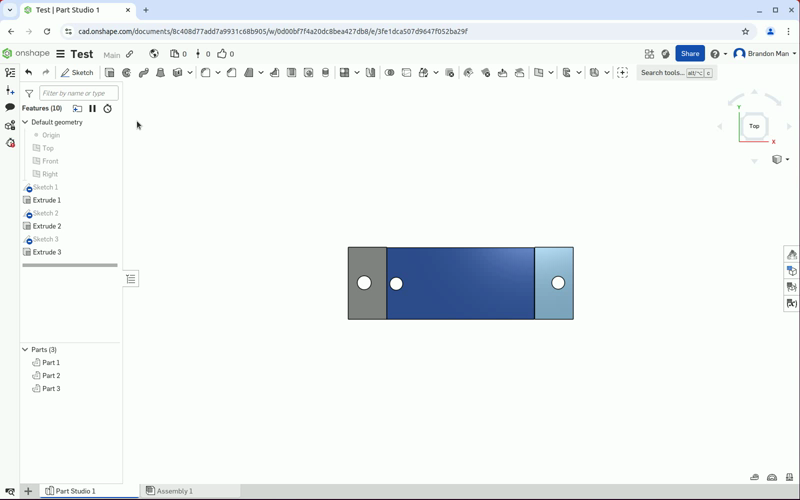
key(shift+h)
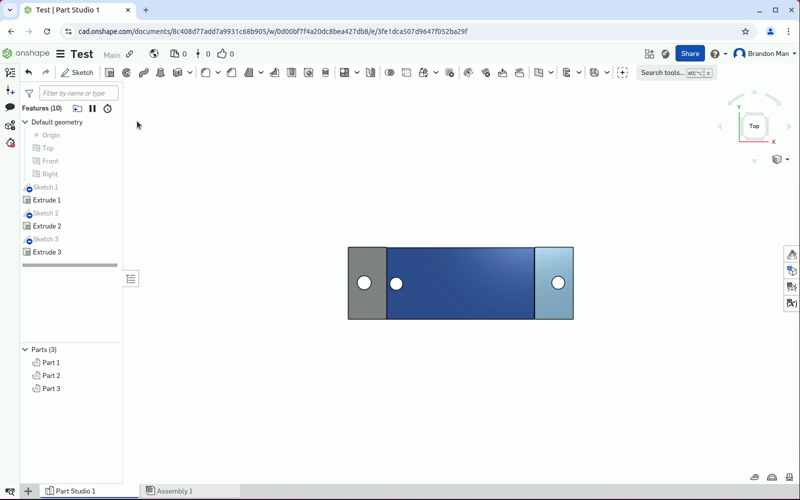
mouse_move(73, 189)
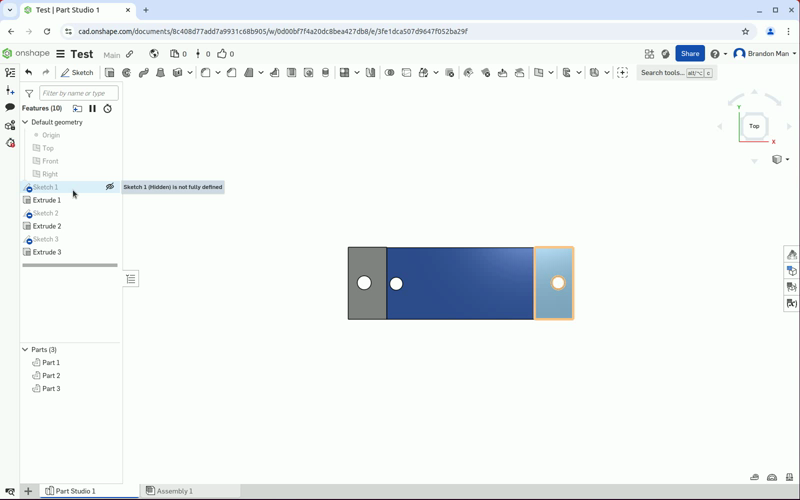
click(73, 189)
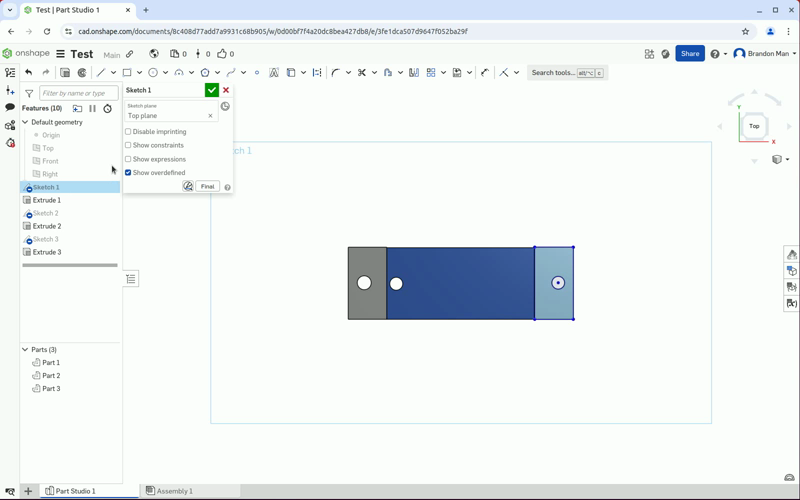
mouse_move(229, 92)
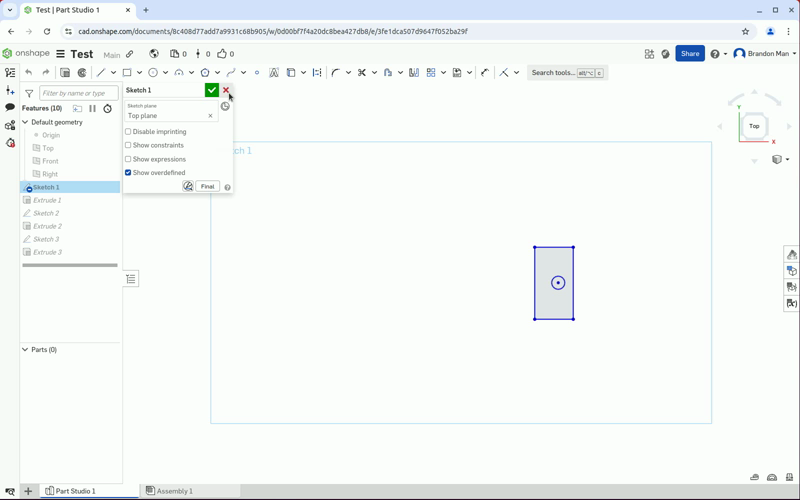
click(229, 92)
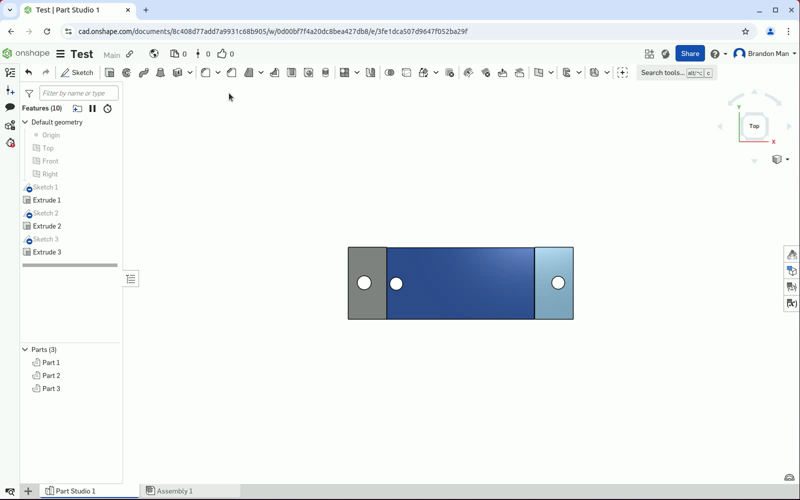
mouse_move(541, 75)
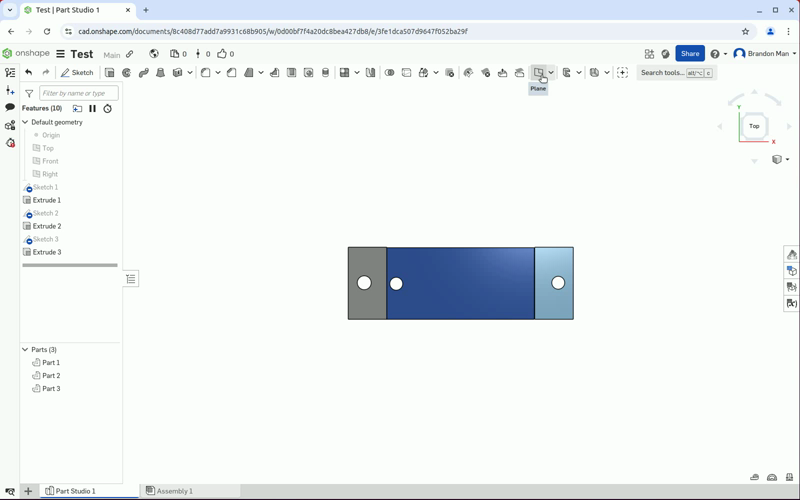
click(541, 75)
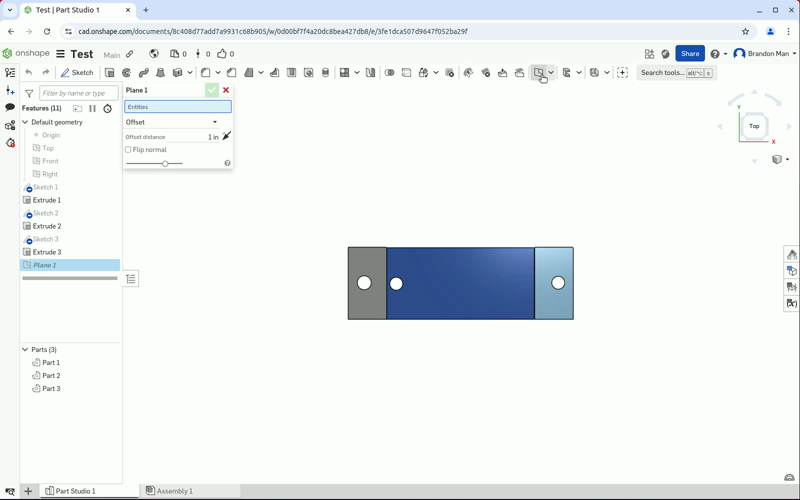
mouse_move(73, 150)
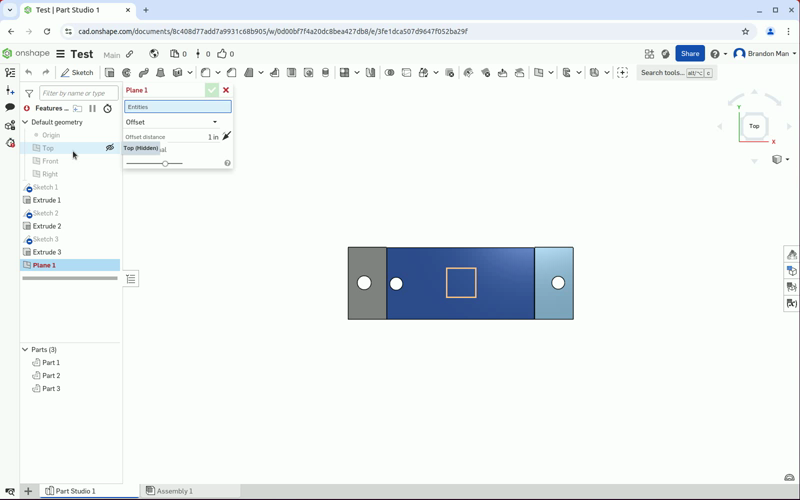
click(73, 150)
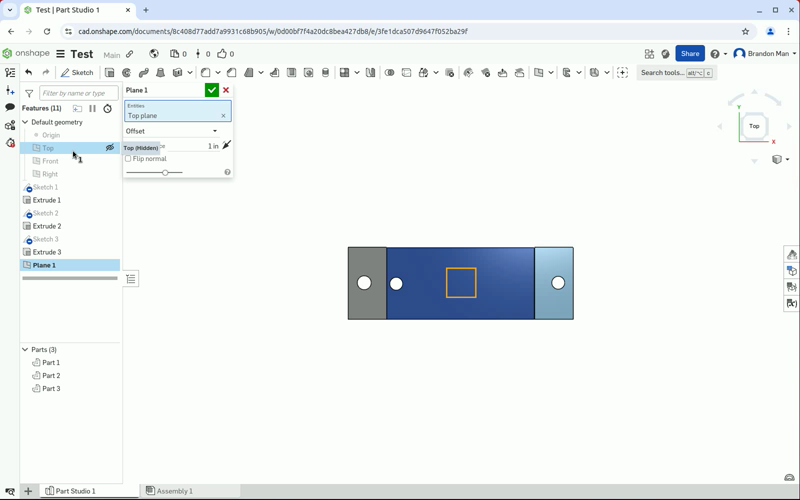
key(tab, 2)
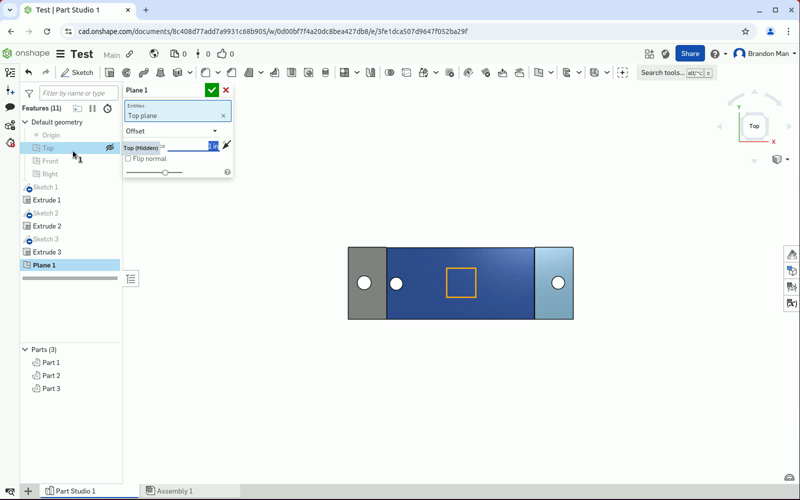
text(4.098)
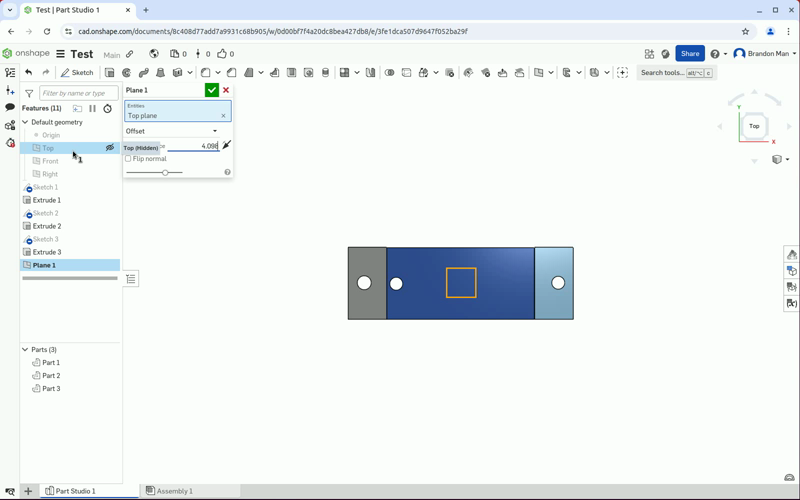
key(enter, 2)
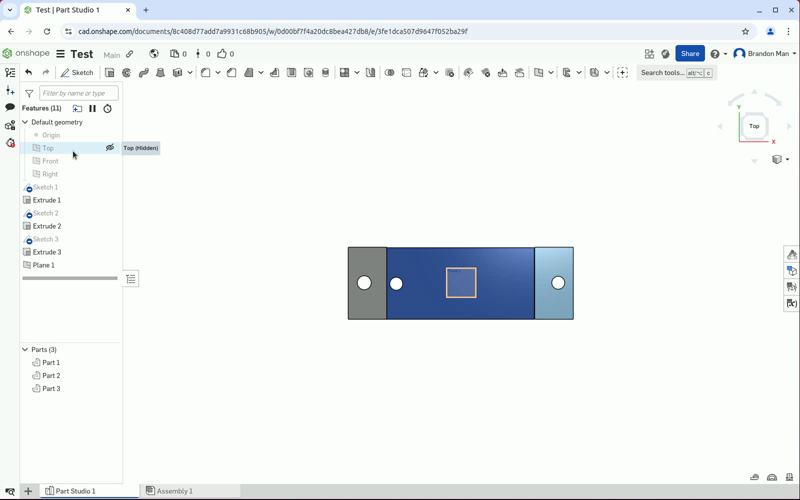
key(shift+s)
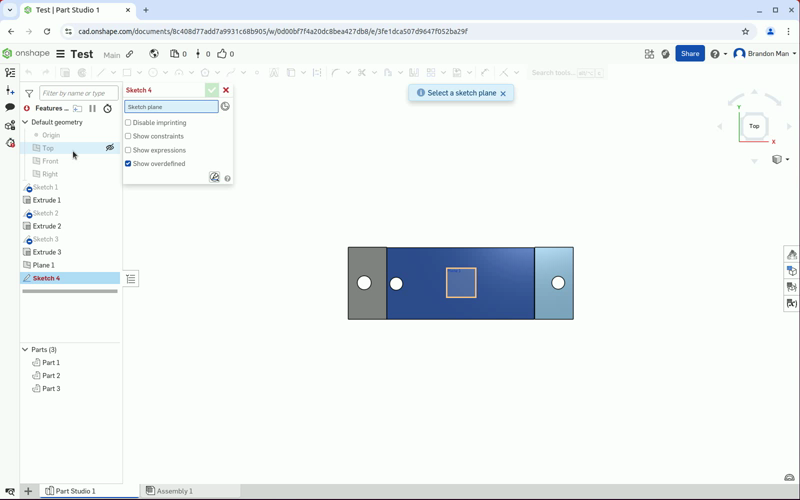
mouse_move(73, 267)
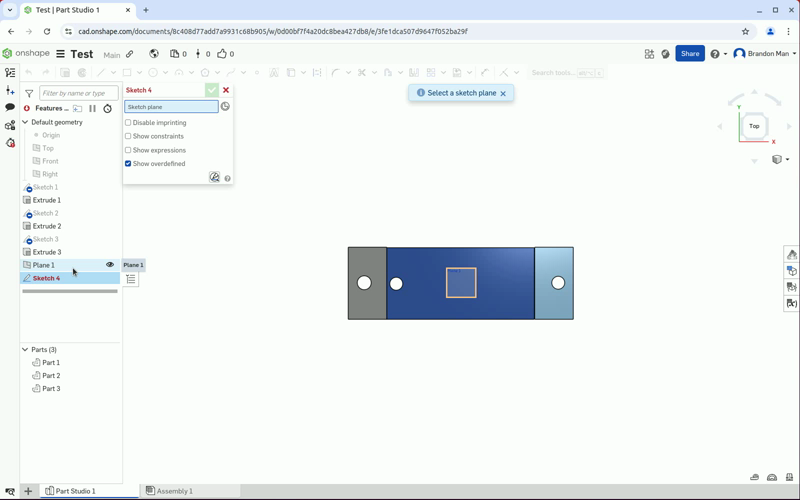
click(73, 267)
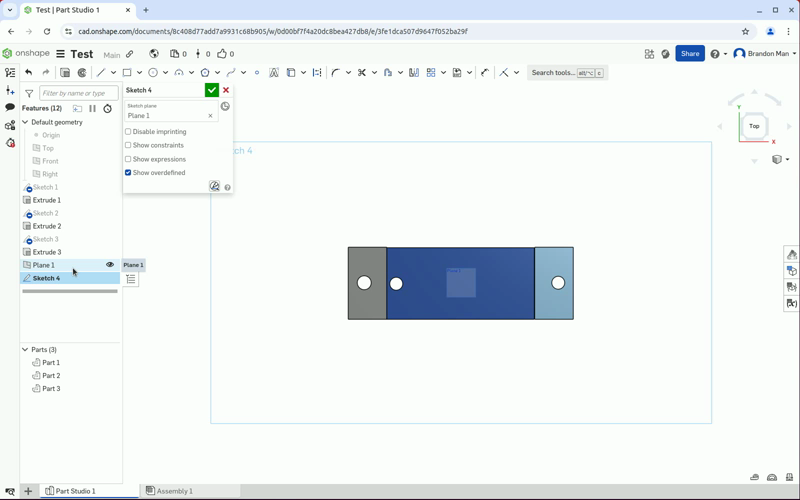
mouse_move(73, 352)
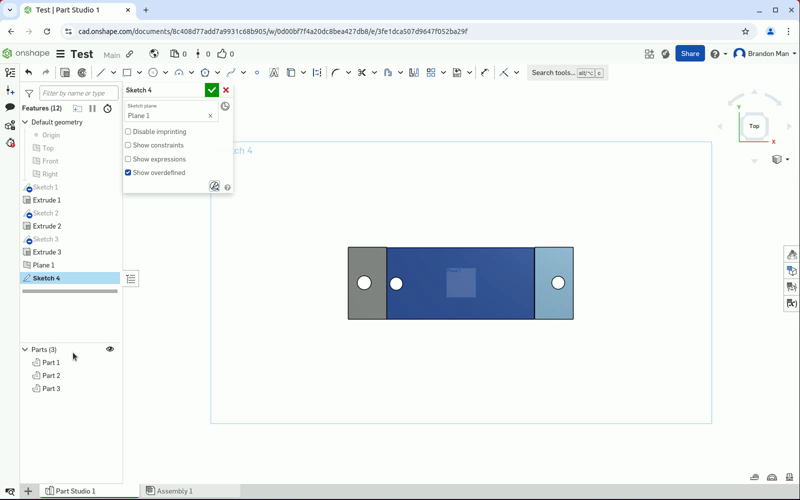
key(y)
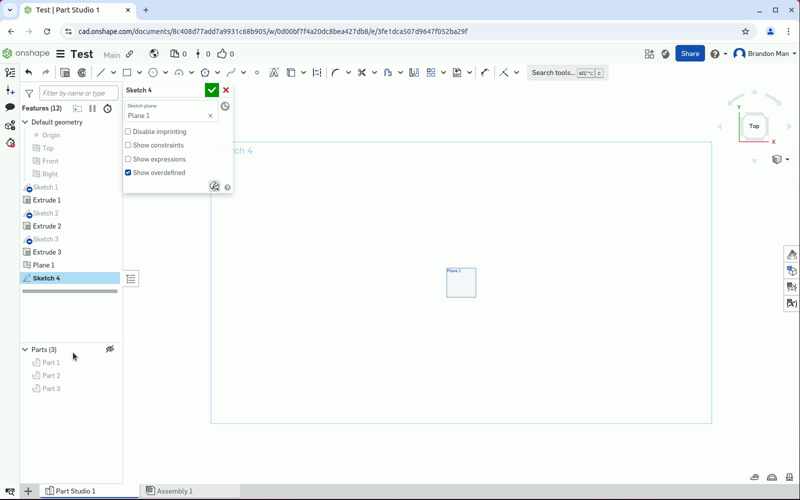
key(l)
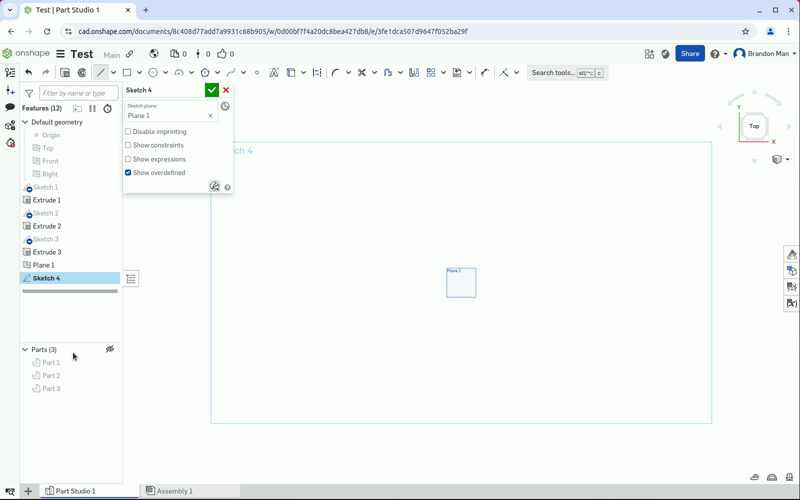
key_down(shift)
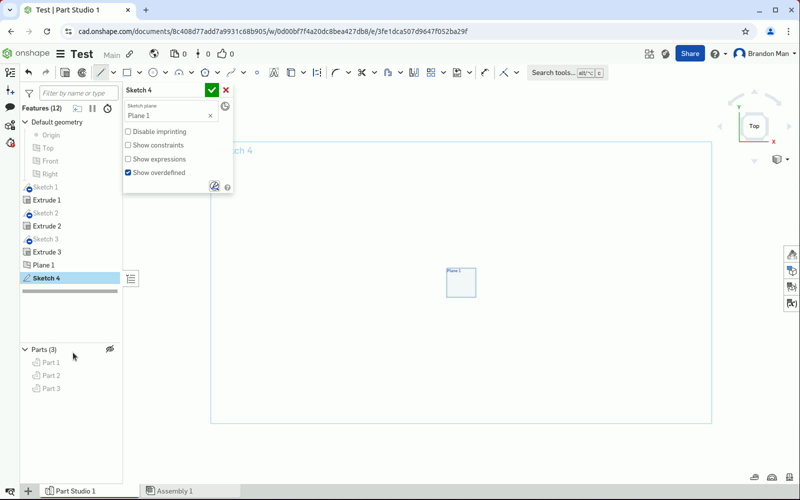
mouse_move(412, 319)
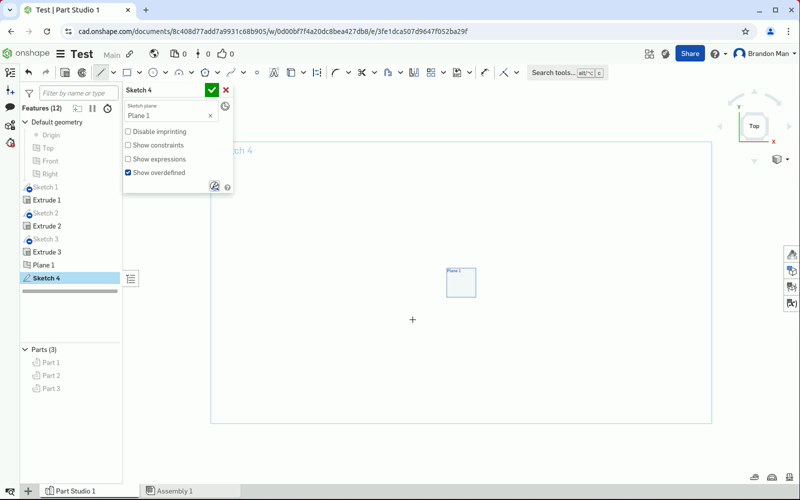
click(412, 319)
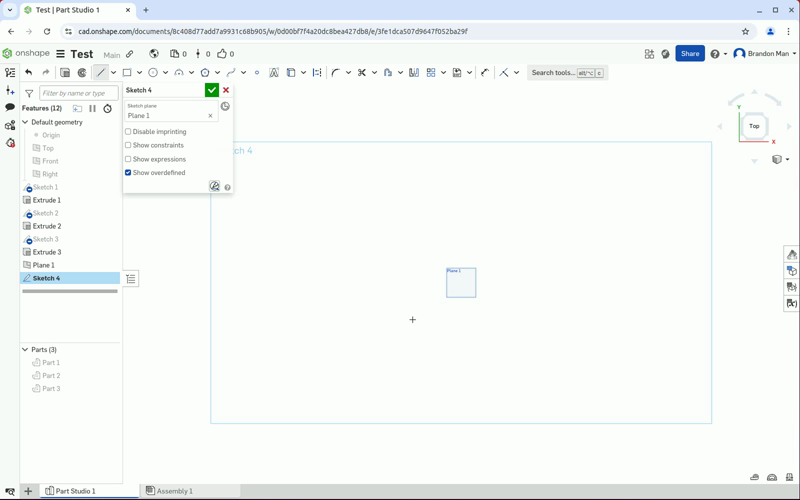
key_up(shift)
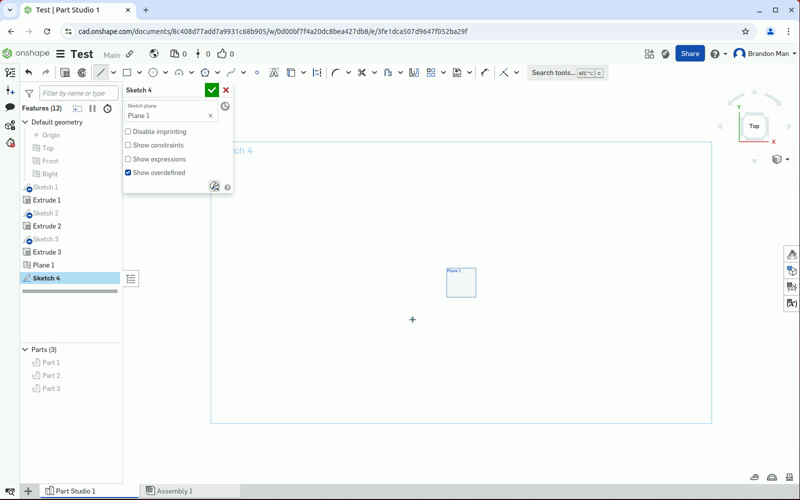
key_down(shift)
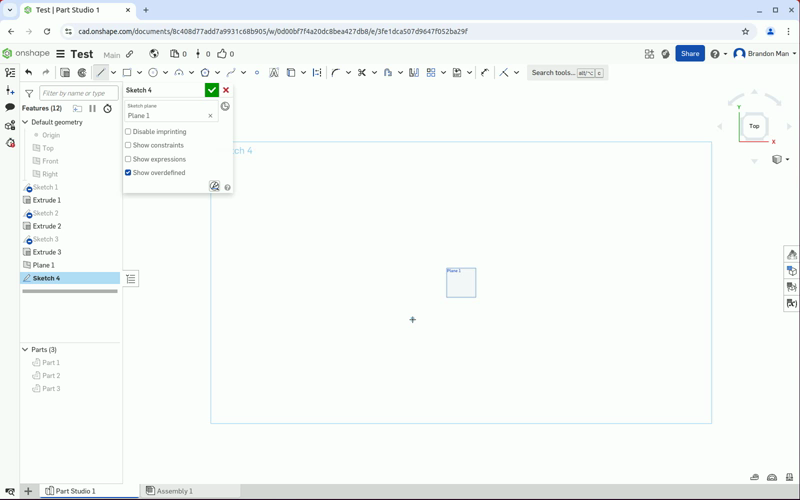
mouse_move(510, 319)
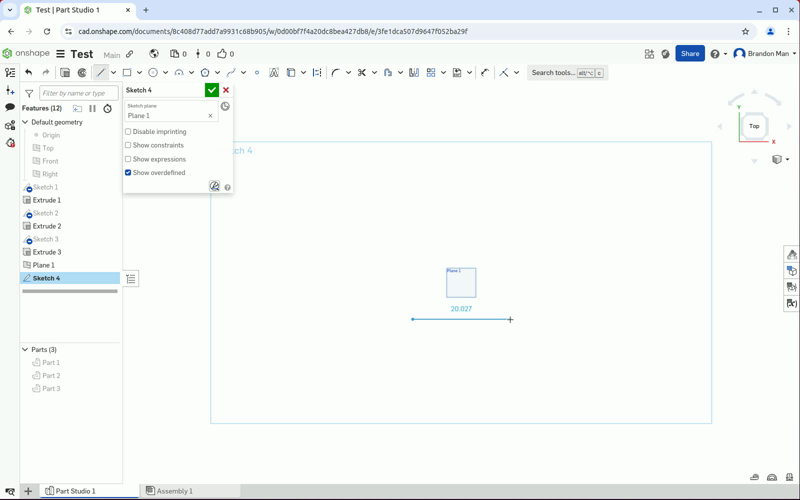
click(510, 319)
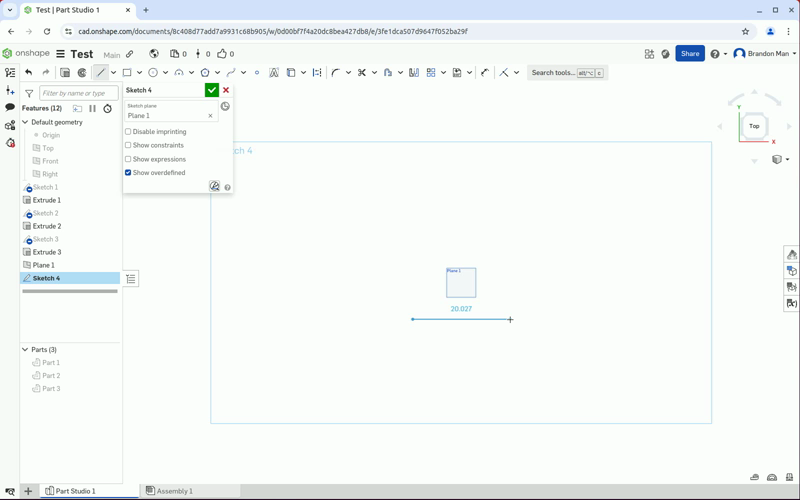
key_up(shift)
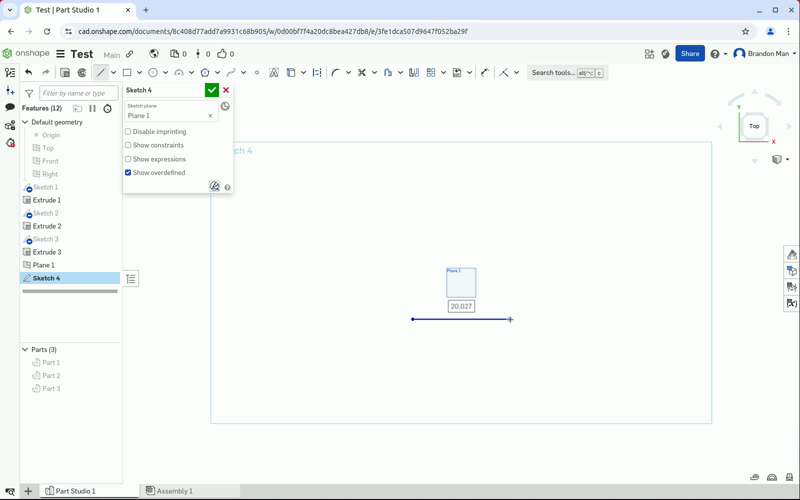
key_down(shift)
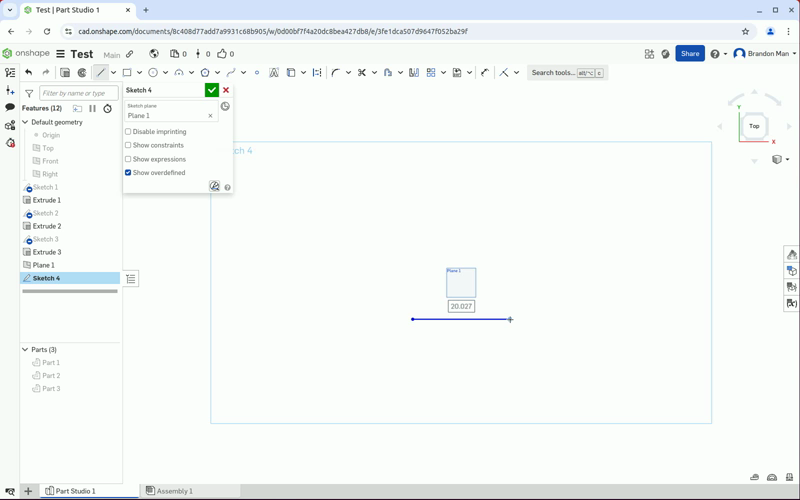
mouse_move(510, 247)
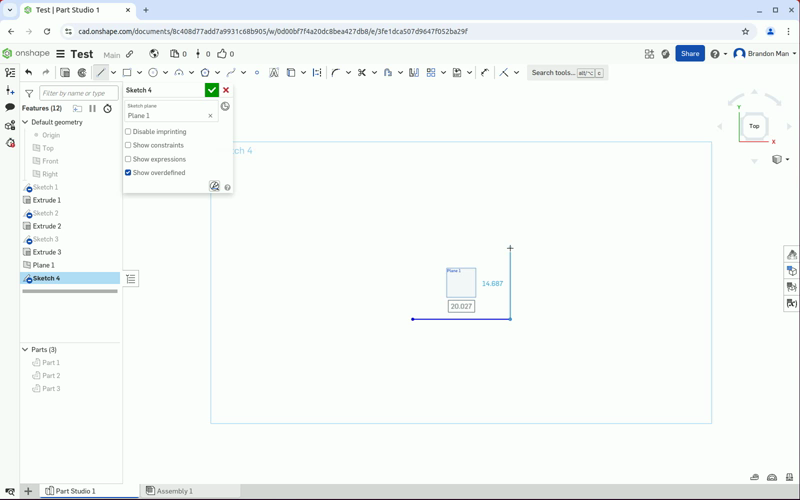
click(510, 247)
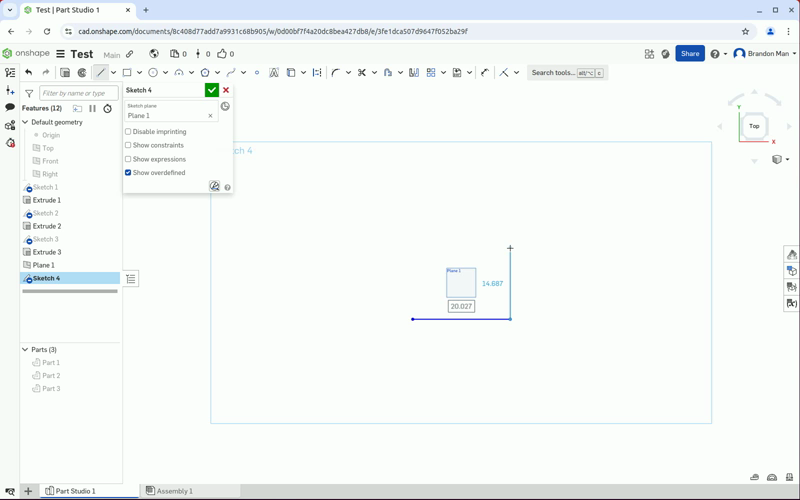
key_up(shift)
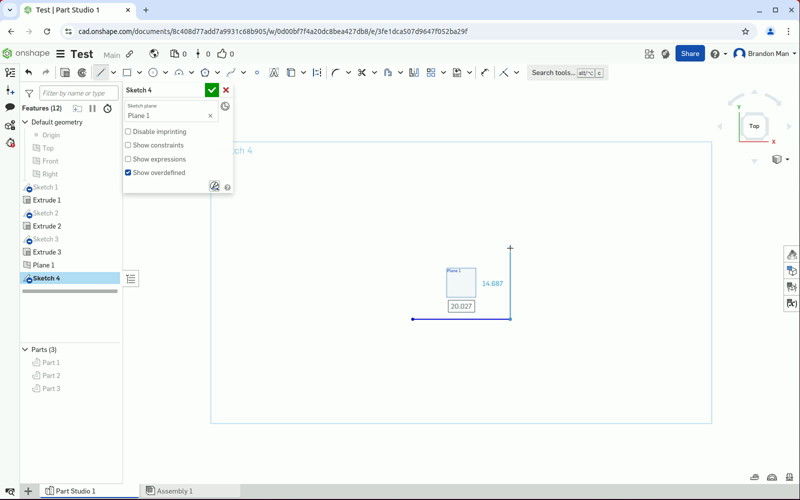
key_down(shift)
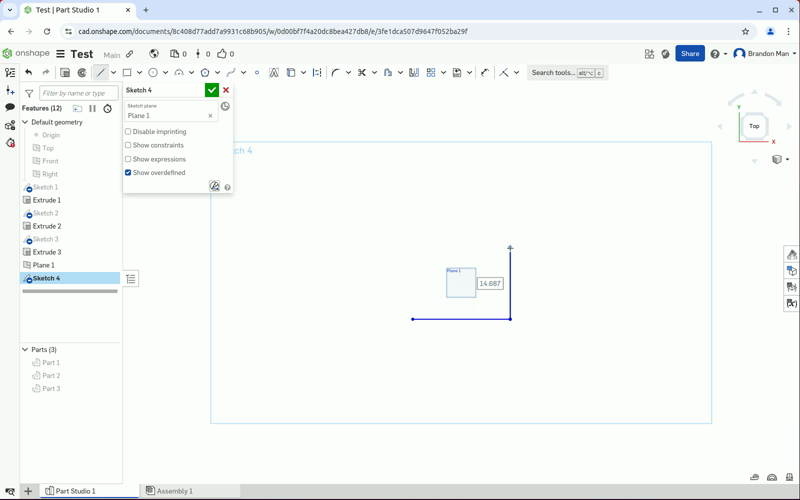
mouse_move(412, 247)
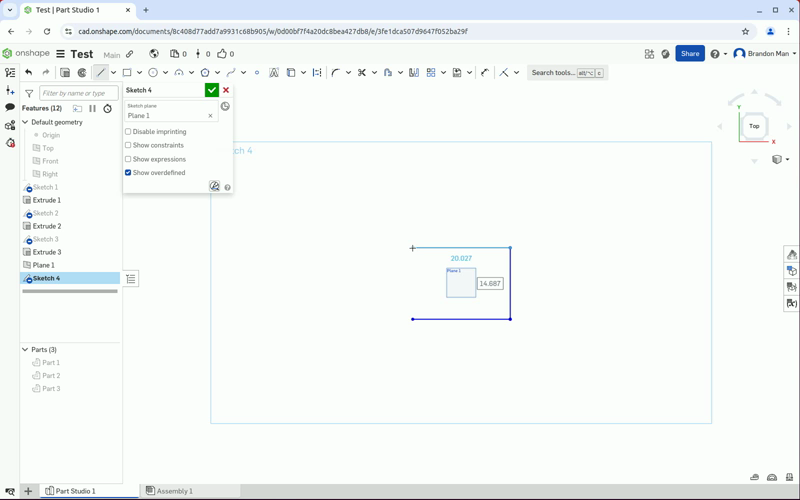
click(412, 247)
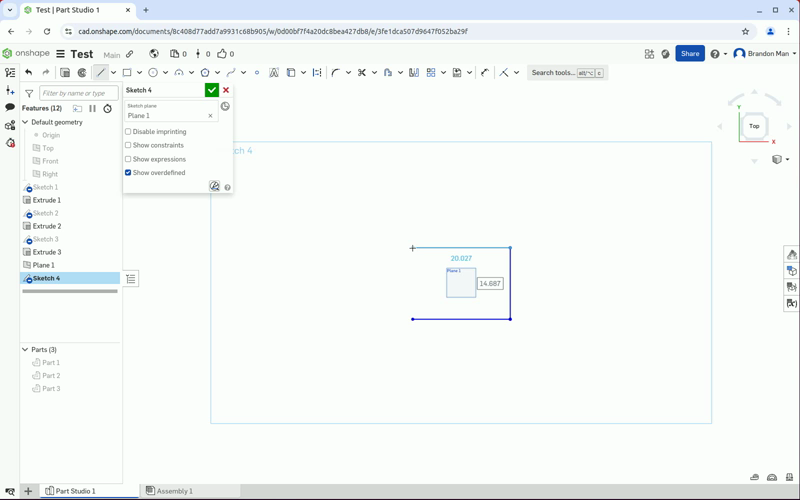
key_up(shift)
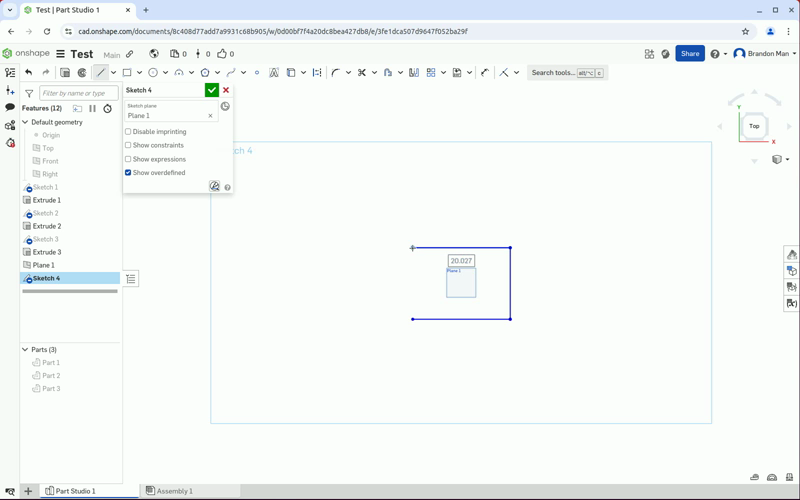
key_down(shift)
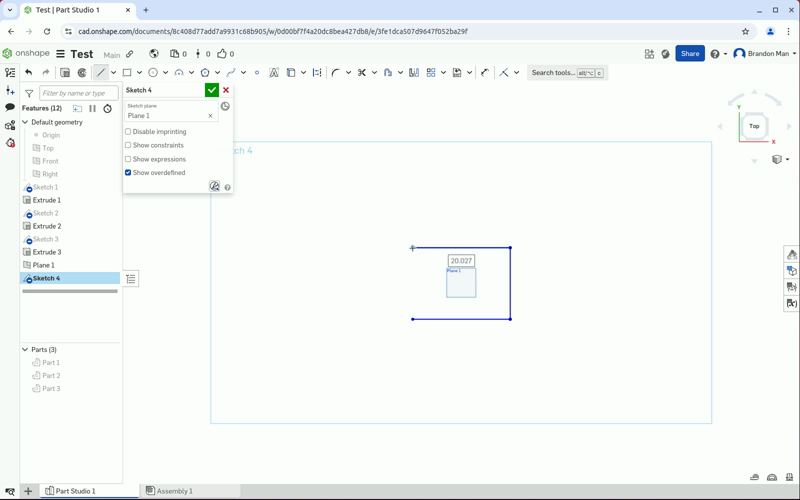
mouse_move(412, 319)
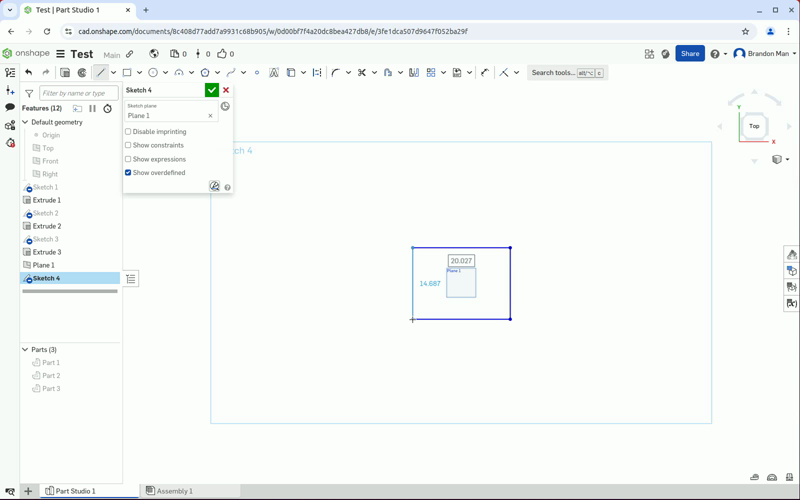
key_up(shift)
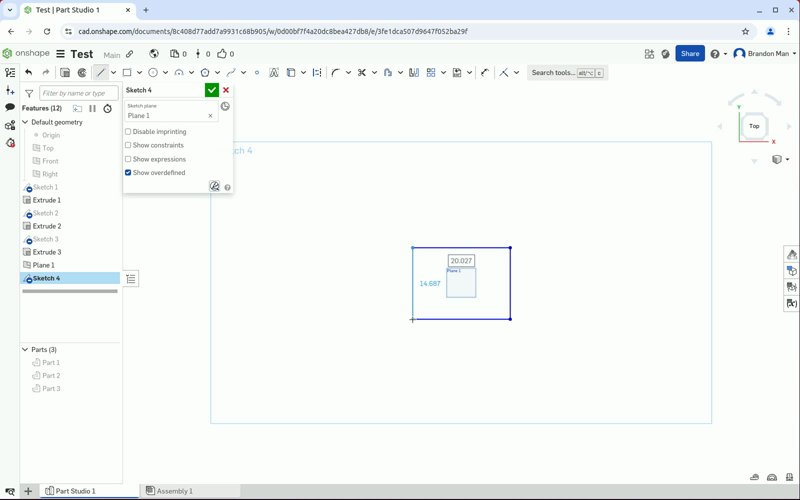
click(412, 319)
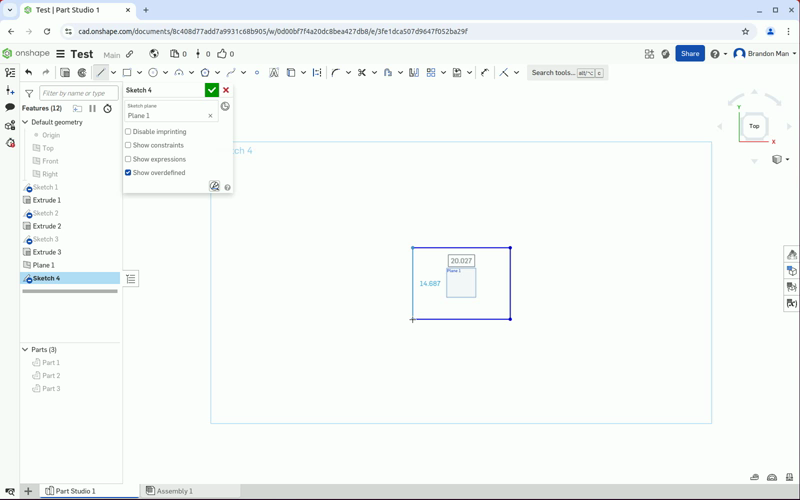
key(esc)
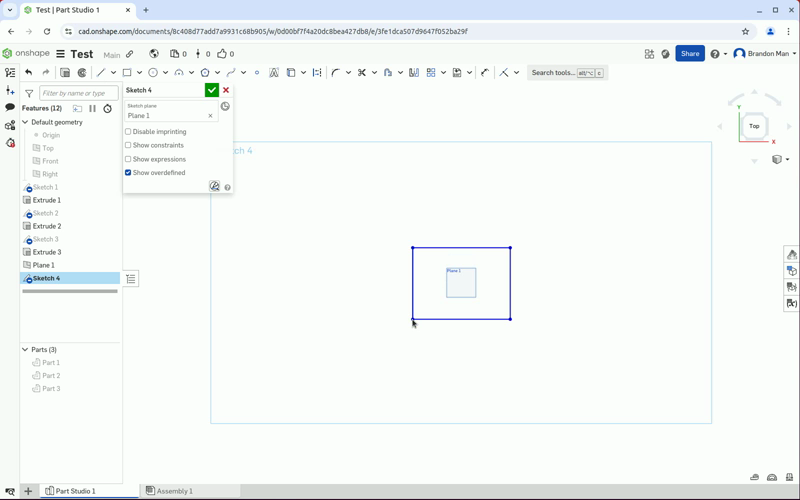
mouse_move(438, 283)
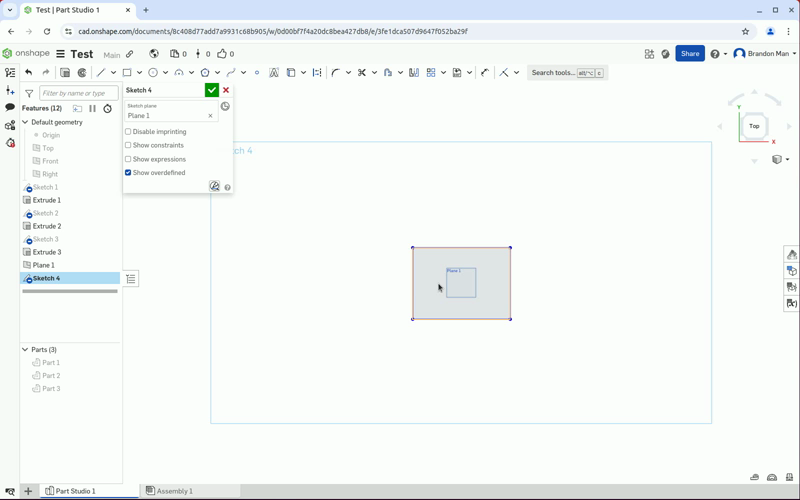
click(438, 283)
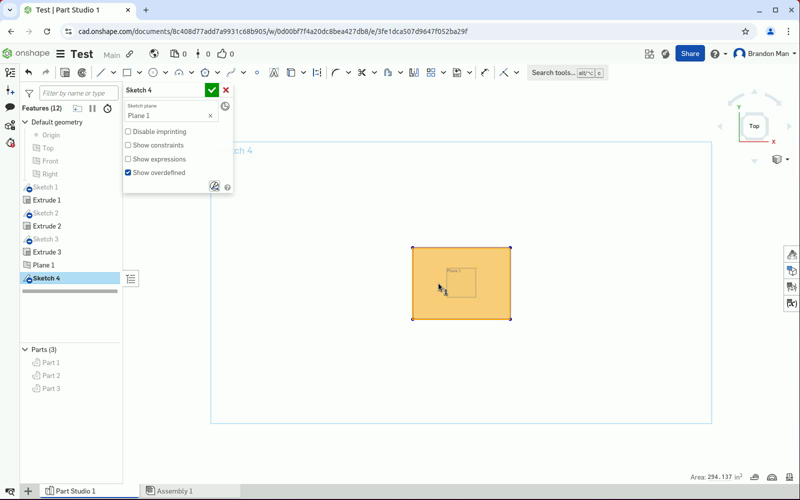
mouse_move(73, 352)
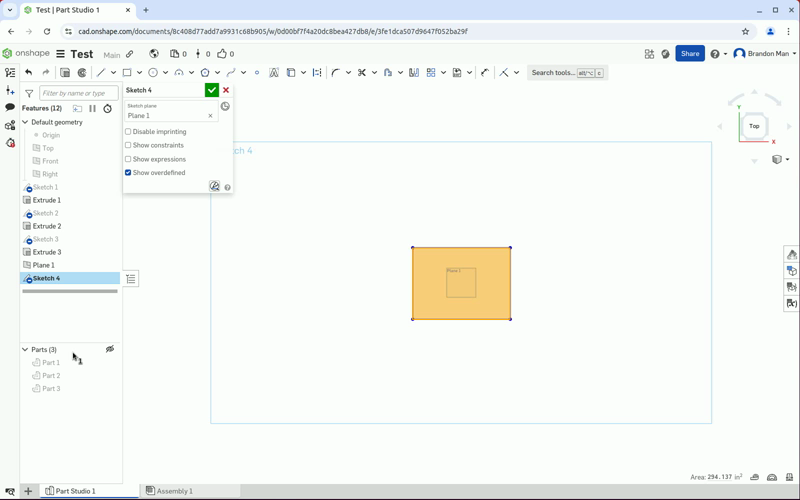
key(shift+y)
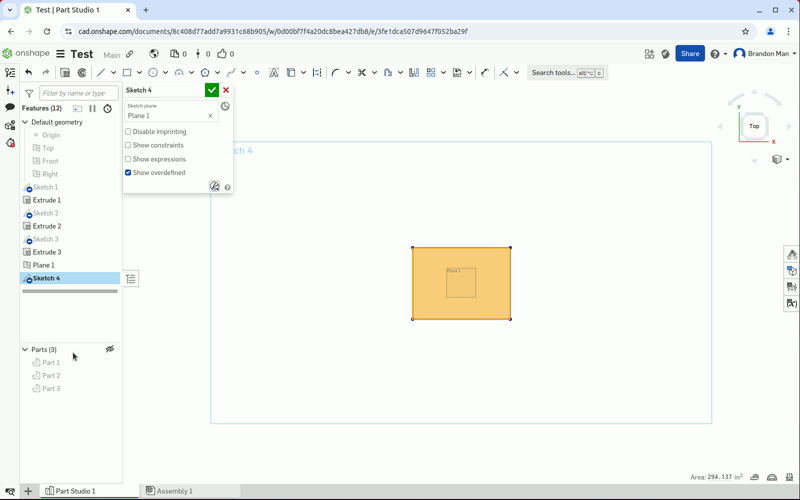
key(shift+e)
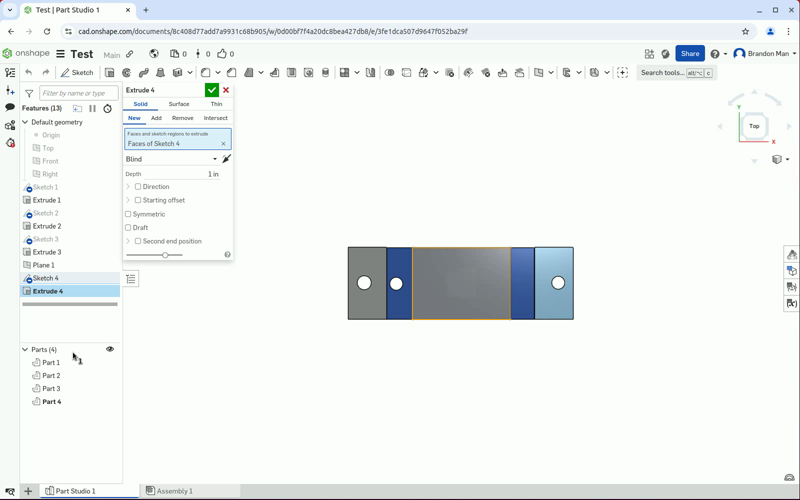
mouse_move(143, 106)
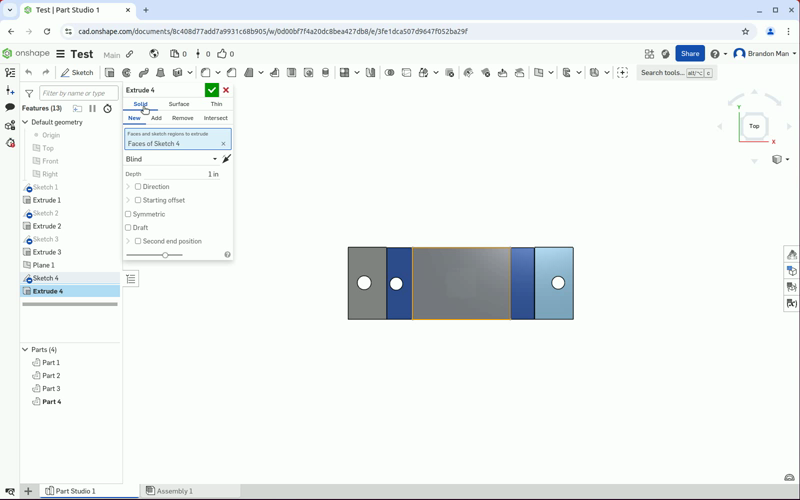
click(143, 106)
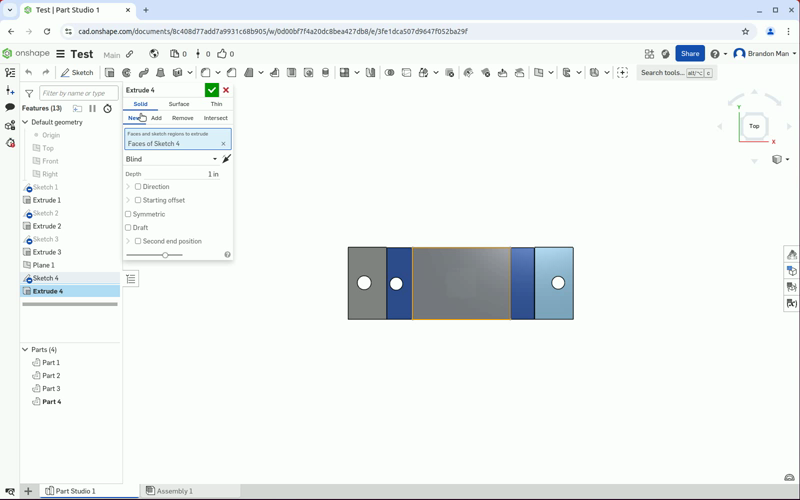
mouse_move(137, 120)
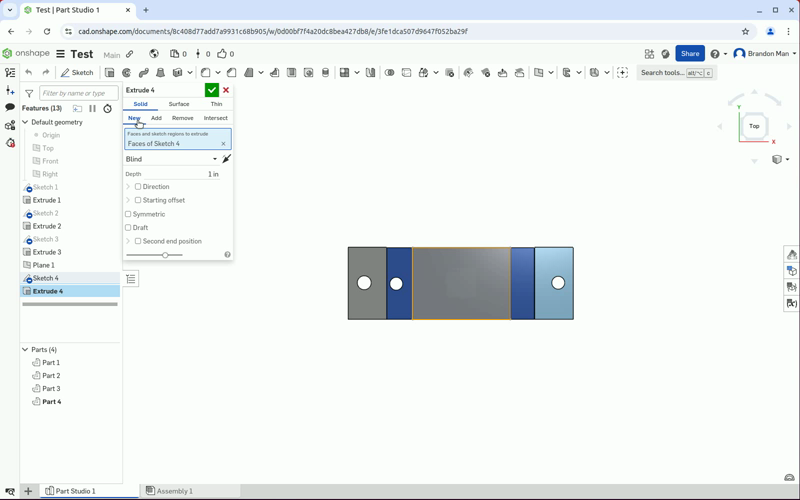
click(137, 120)
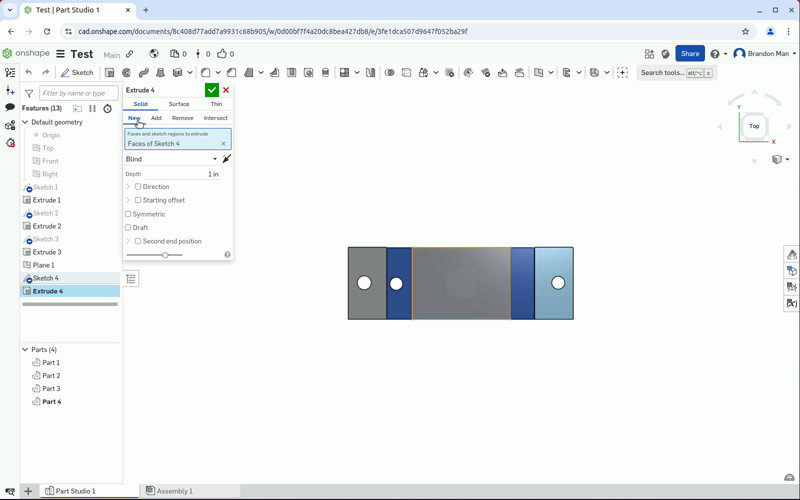
key(tab, 4)
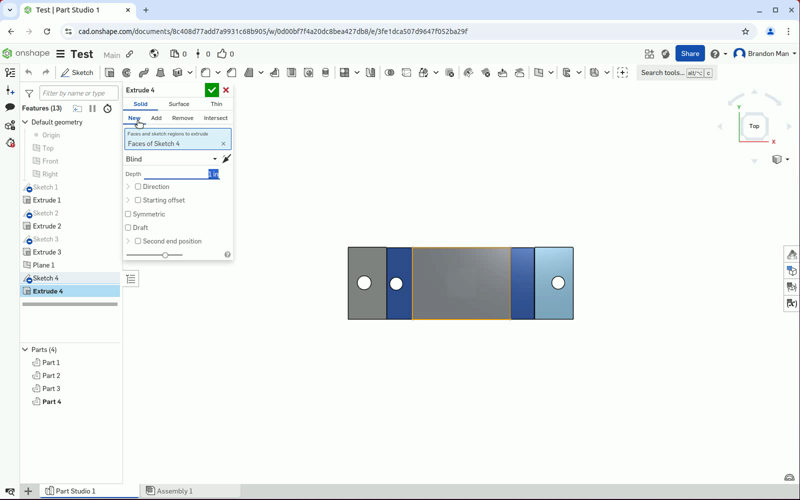
text(4.092)
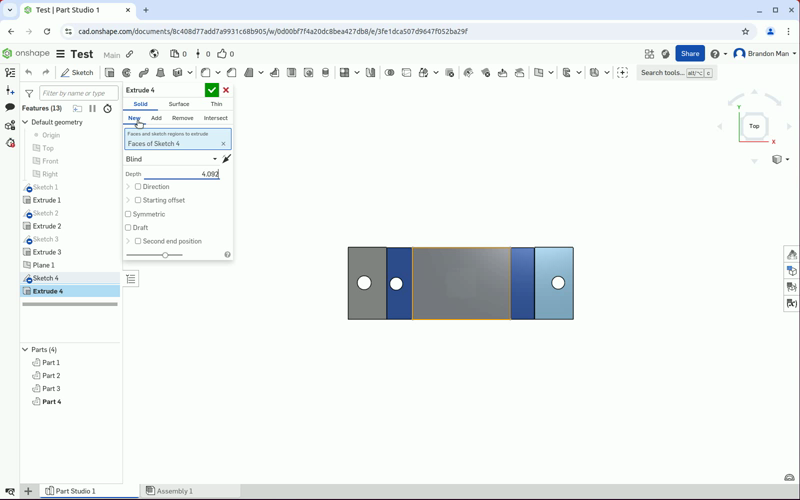
key(enter)
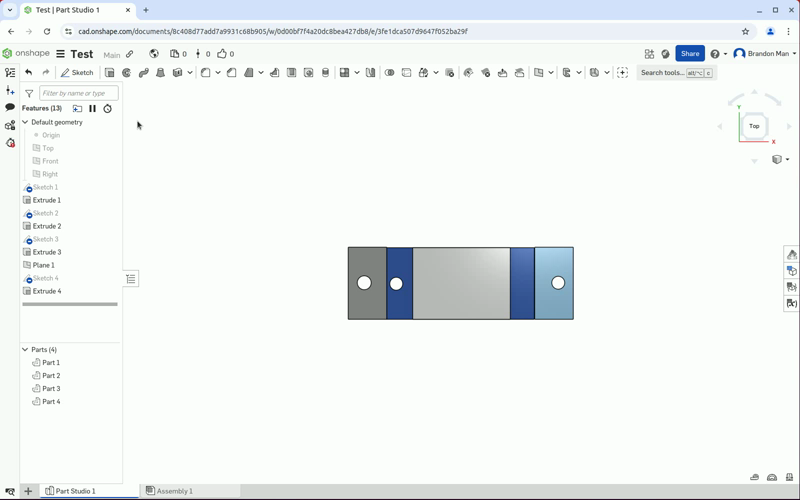
key(shift+h)
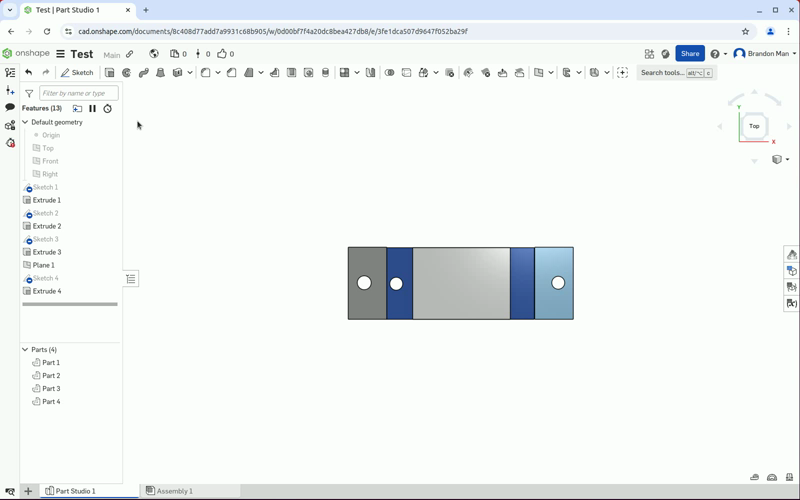
key(shift+h)
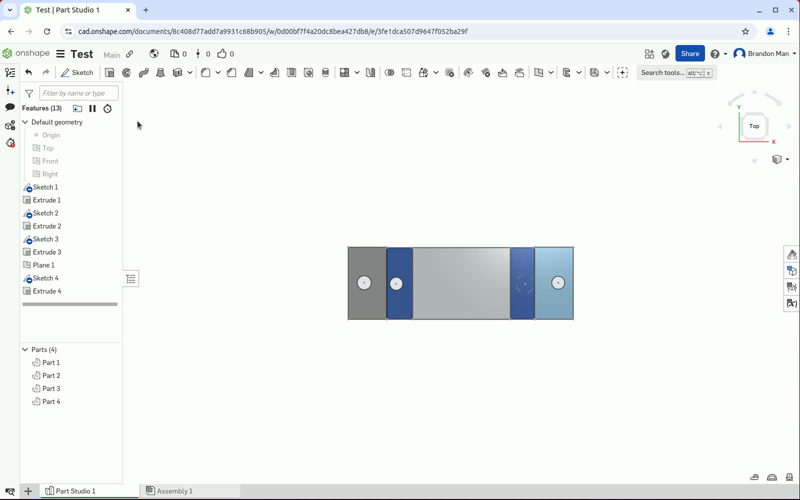
key(shift+7)
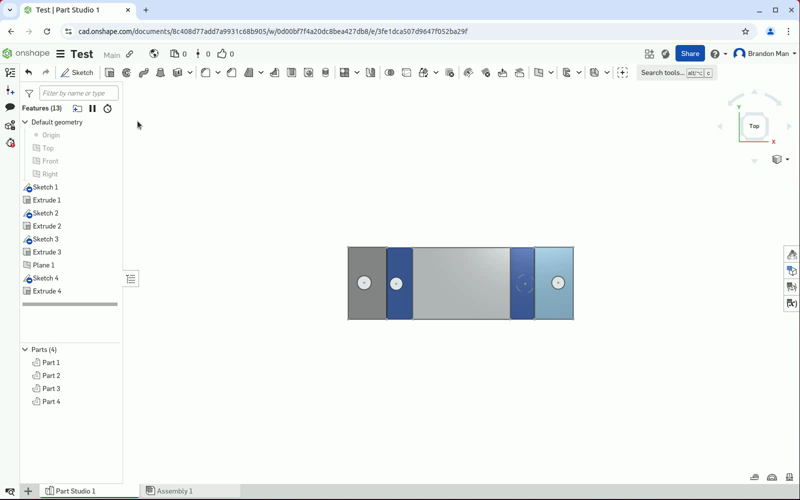
key(up, 3)
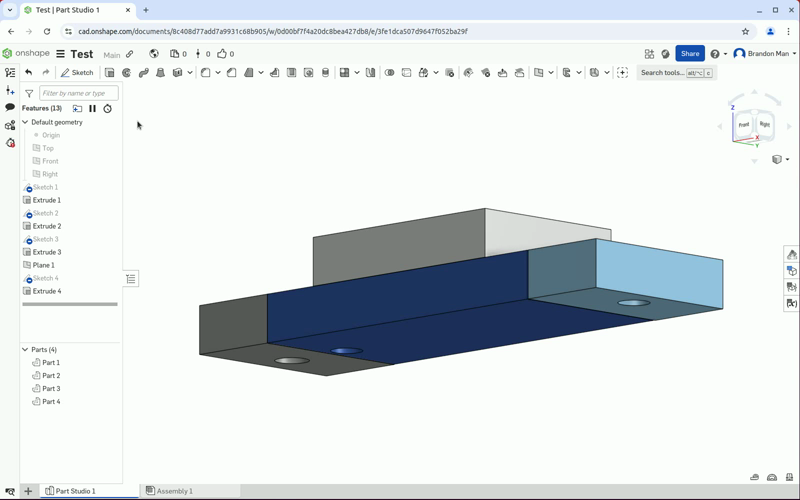
key(left, 3)
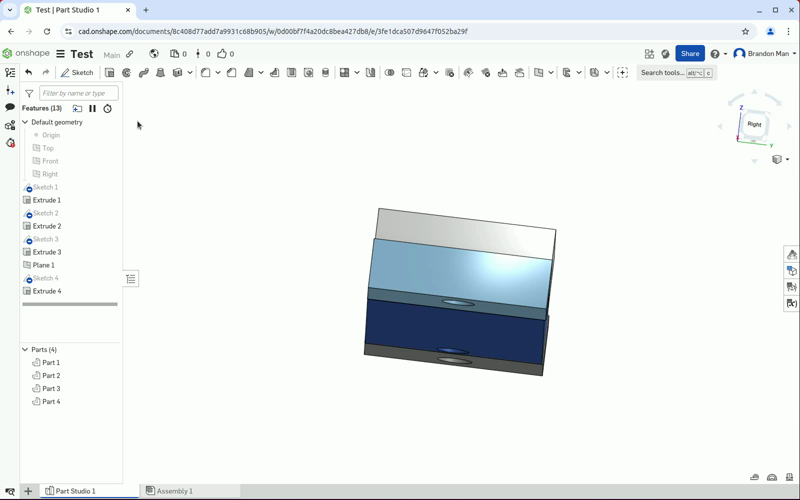
key(right, 3)
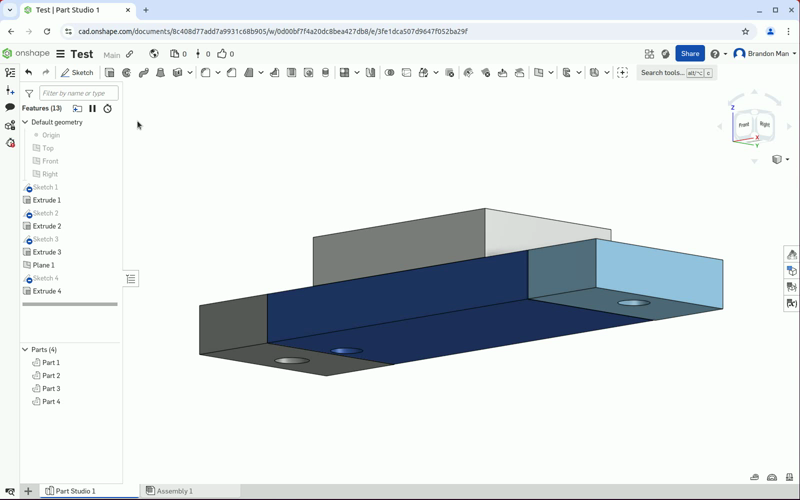
key(down, 3)
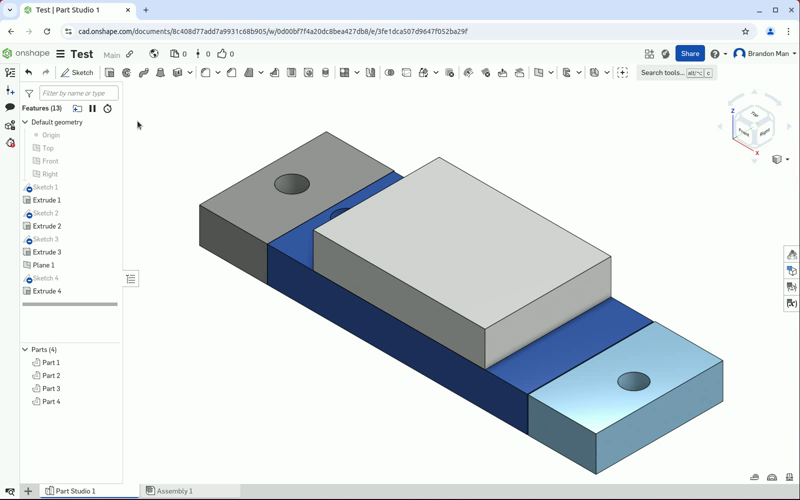
mouse_move(73, 189)
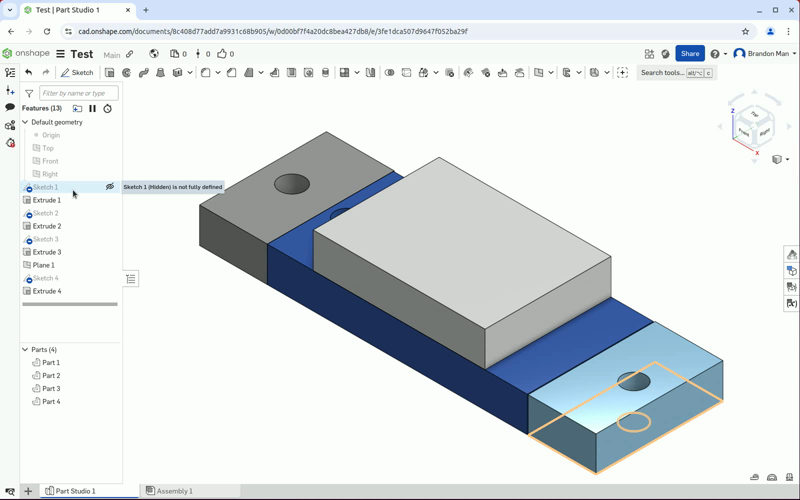
click(73, 189)